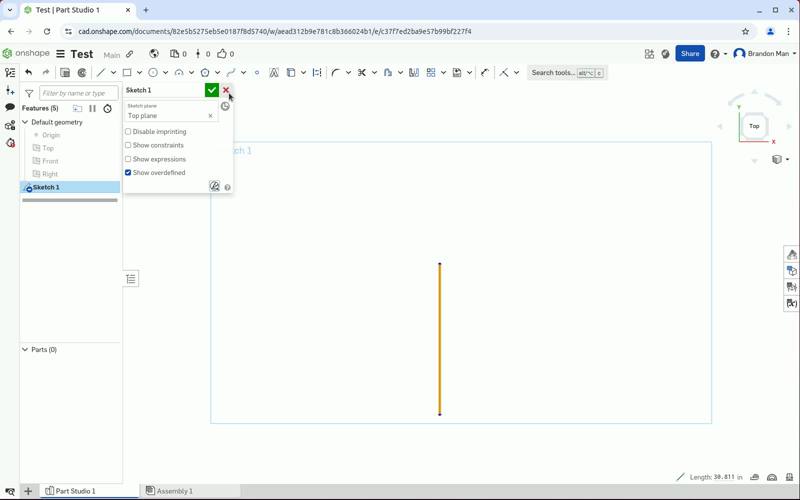
key(shift+h)
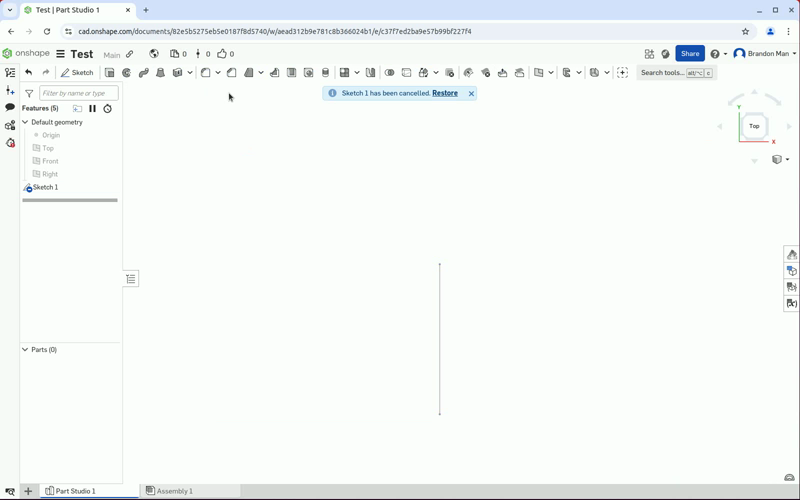
key(shift+s)
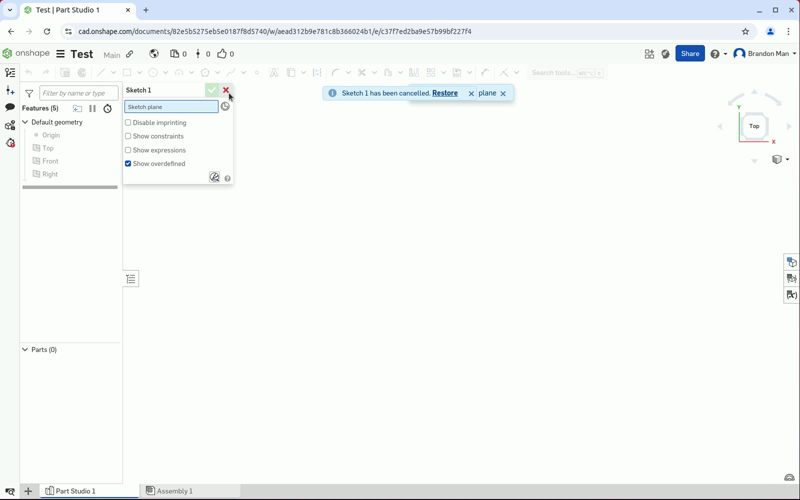
mouse_move(73, 150)
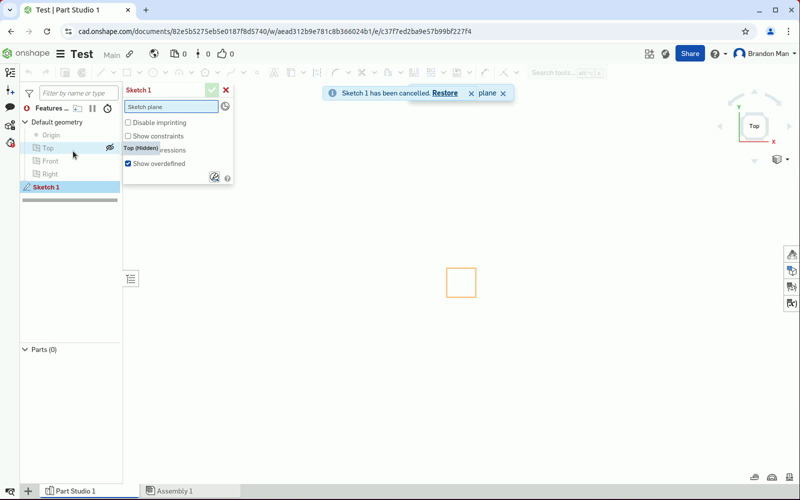
click(73, 150)
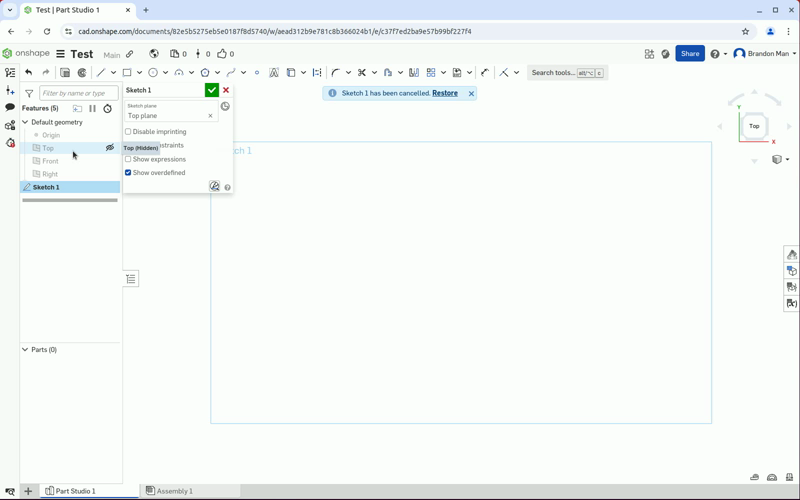
mouse_move(73, 352)
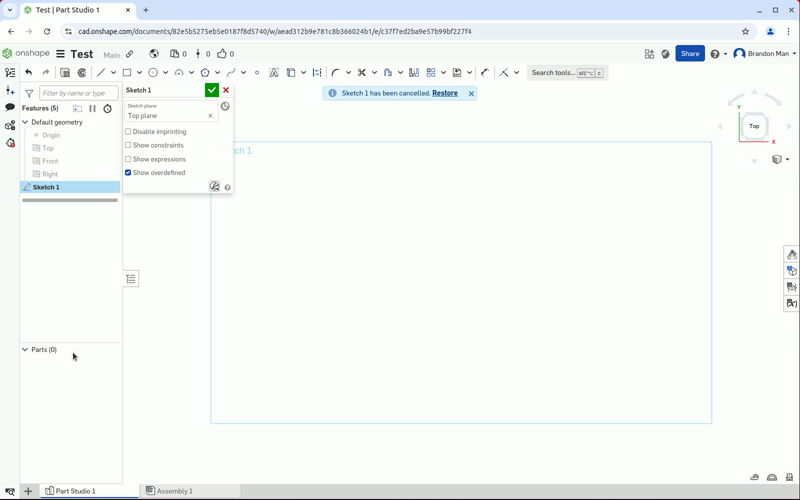
key(y)
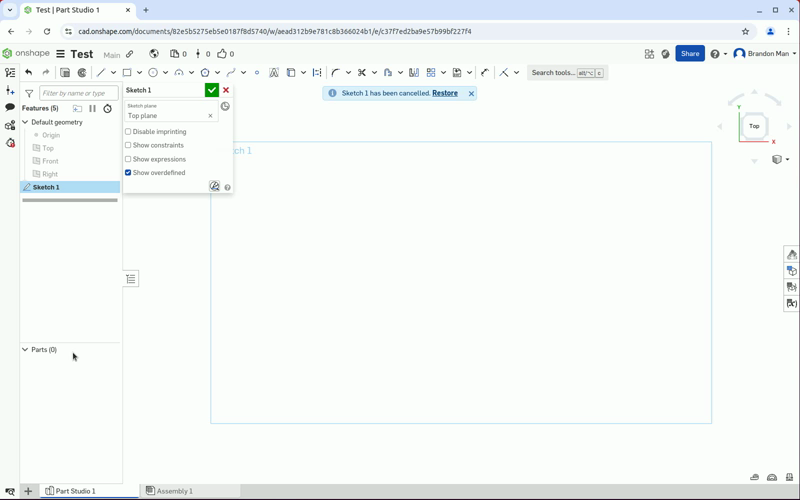
key(l)
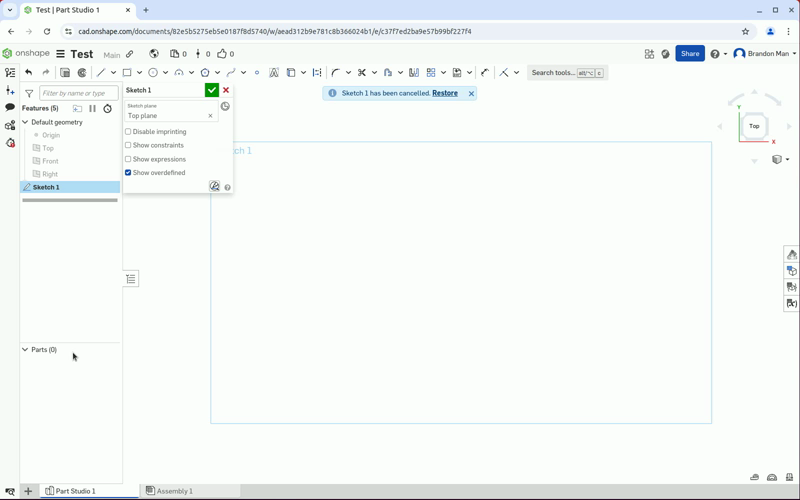
key_down(shift)
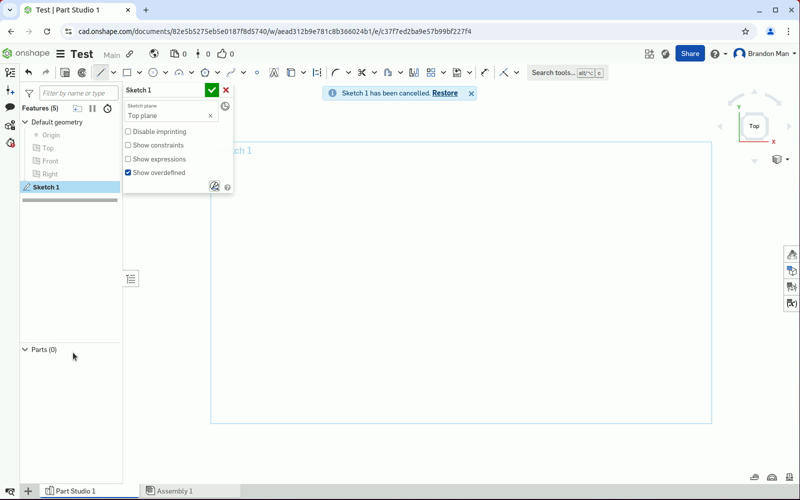
mouse_move(567, 314)
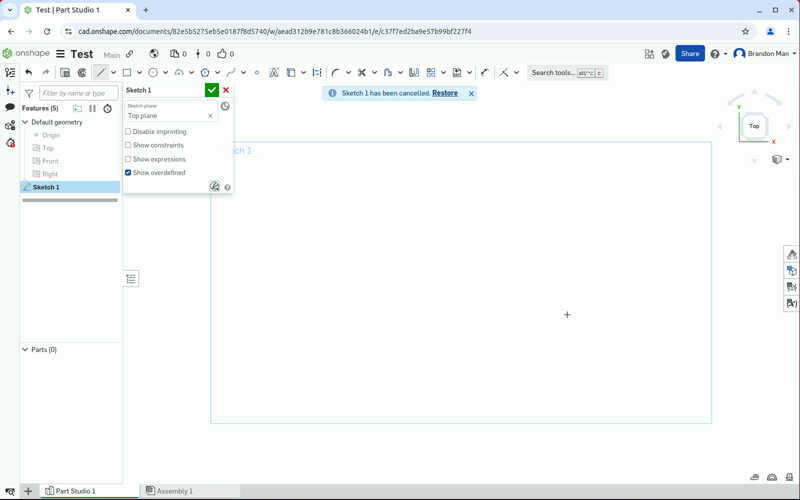
click(567, 314)
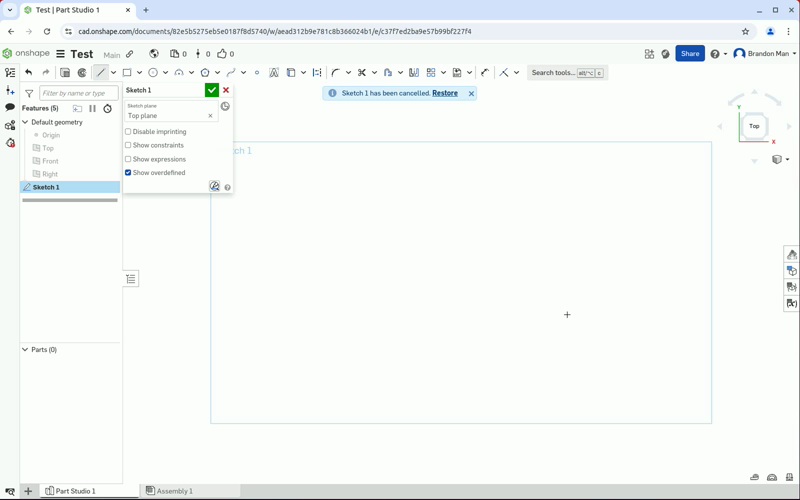
key_up(shift)
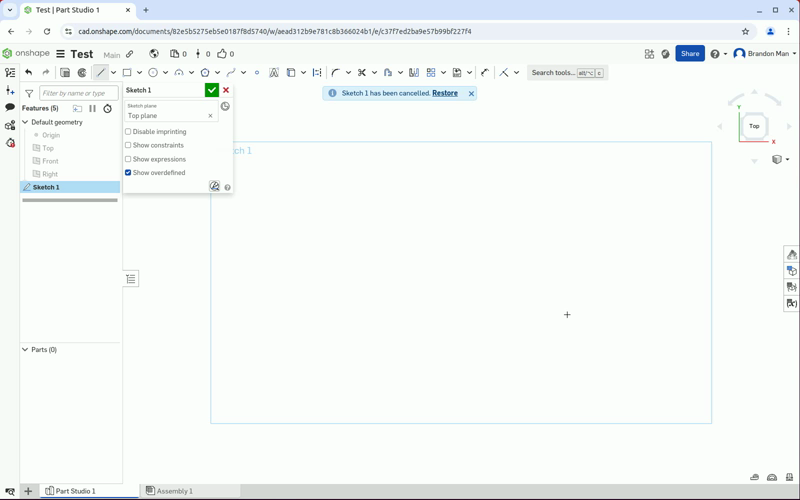
key_down(shift)
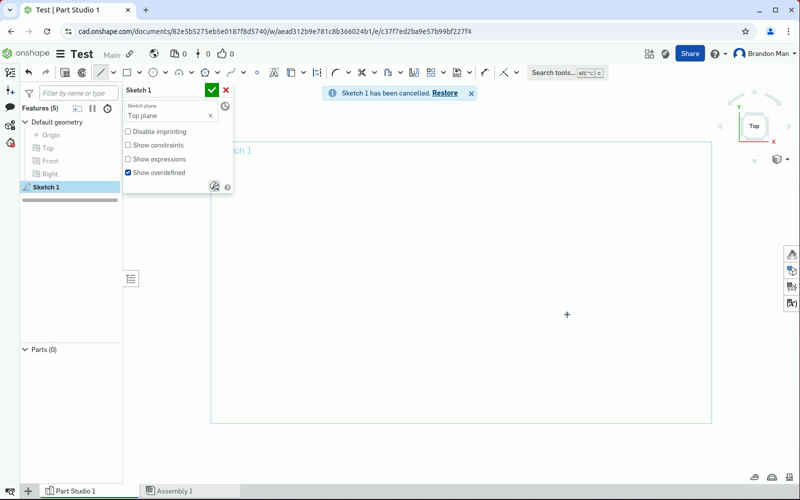
mouse_move(589, 314)
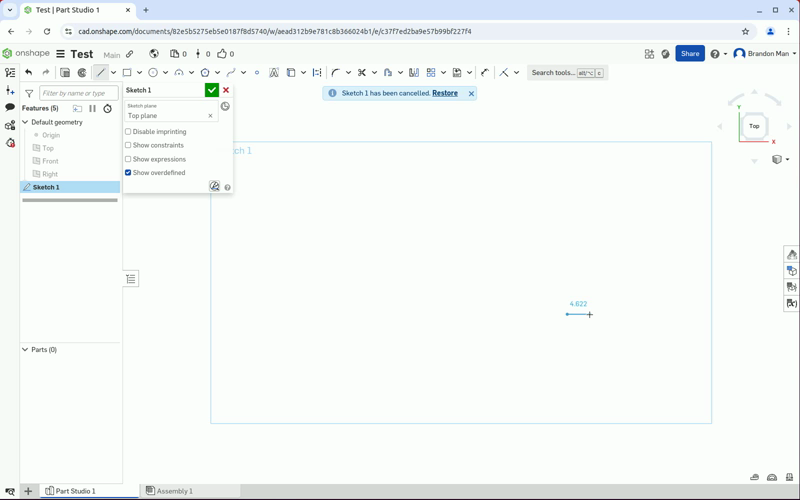
mouse_move(574, 314)
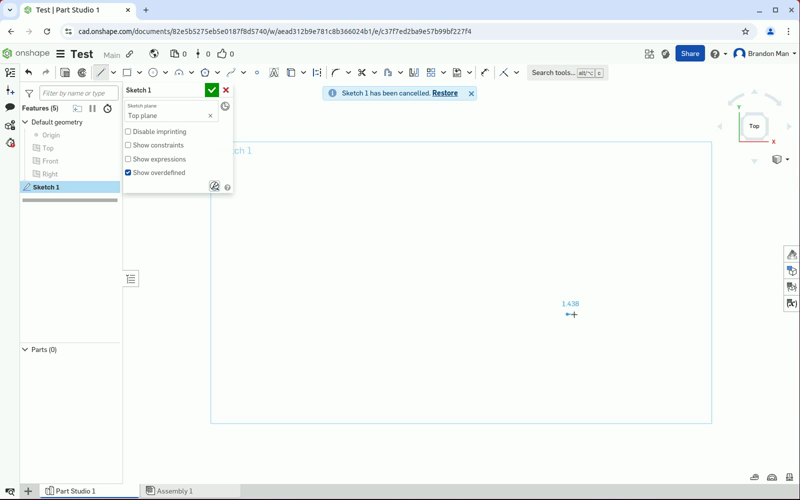
scroll(6)
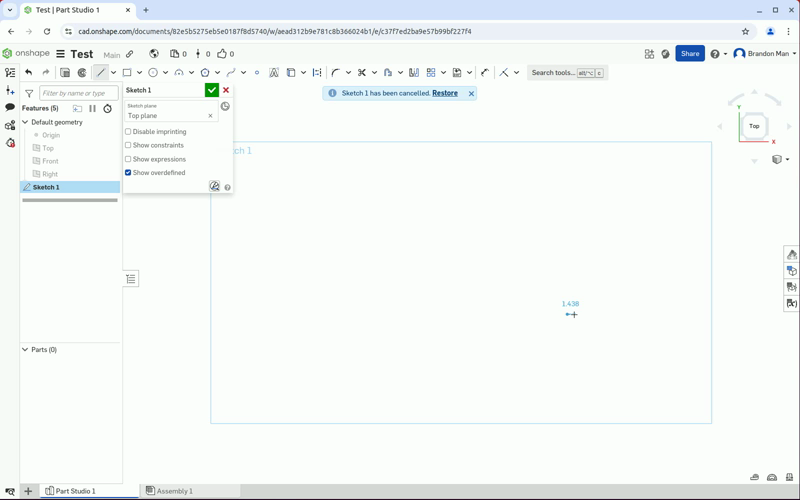
scroll(6)
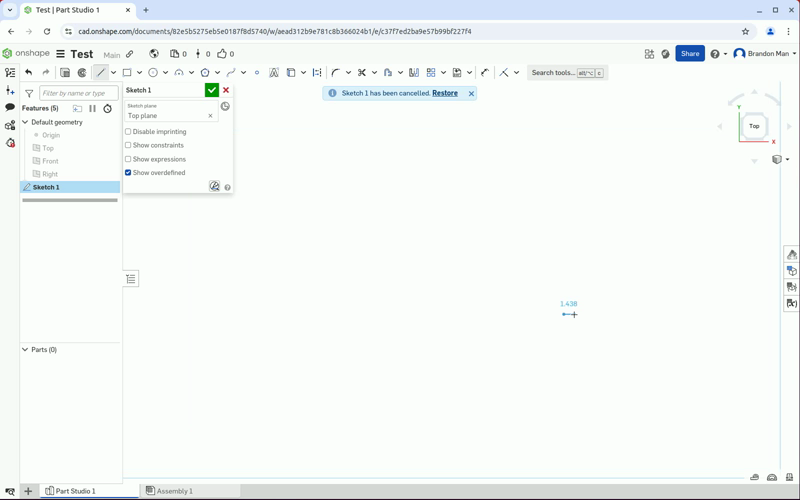
scroll(6)
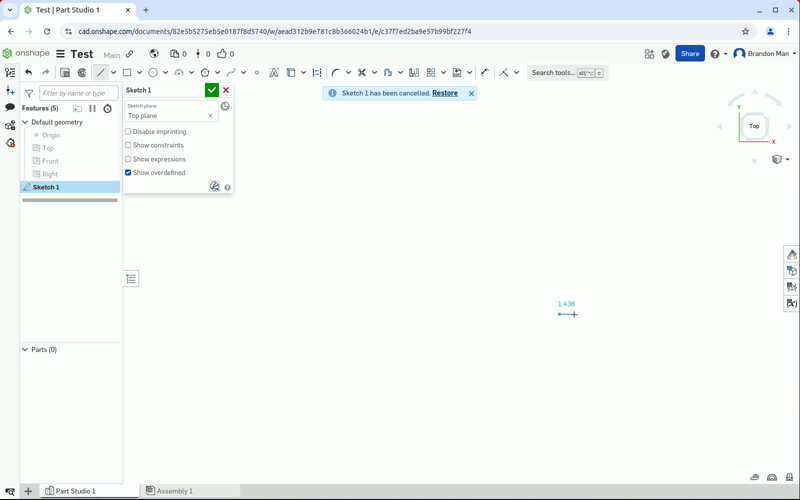
scroll(6)
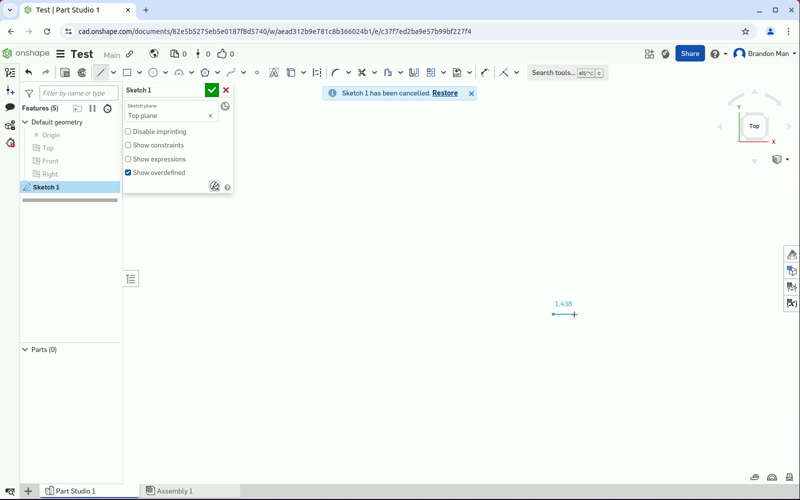
scroll(6)
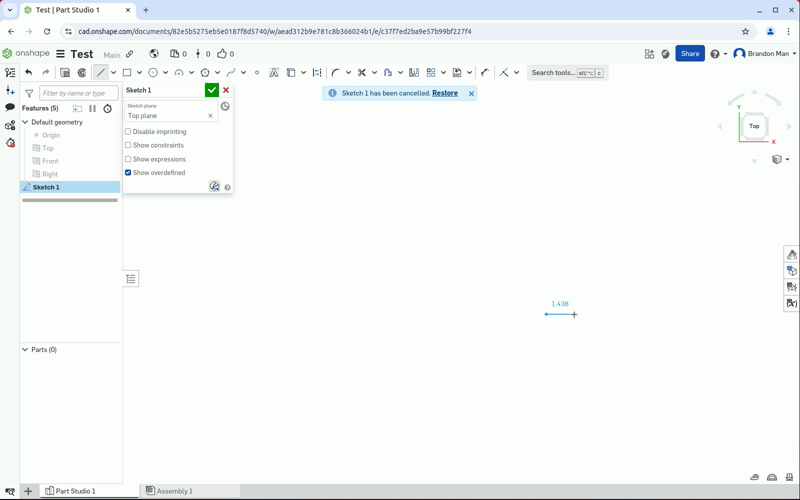
scroll(6)
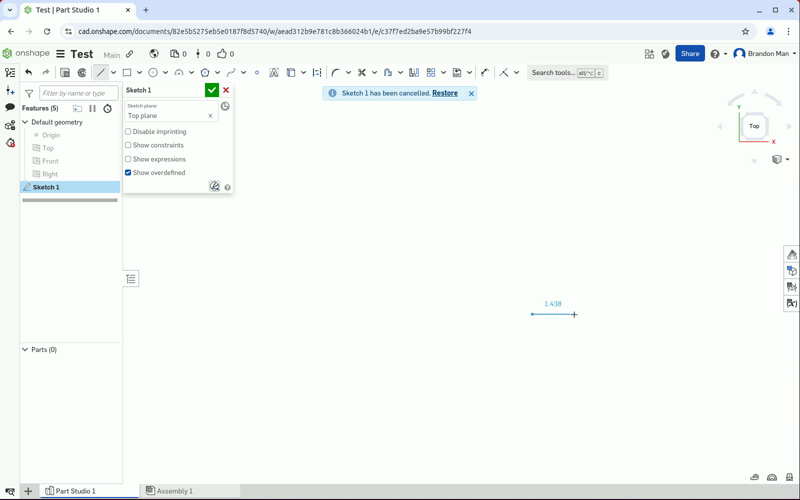
scroll(6)
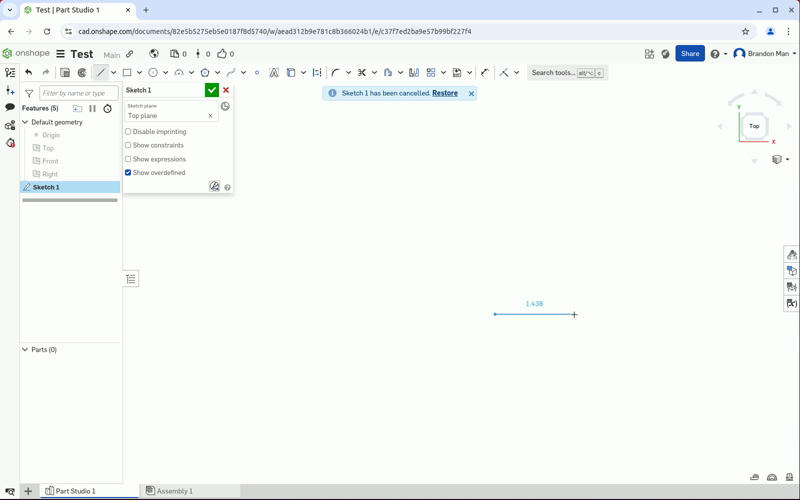
click(574, 314)
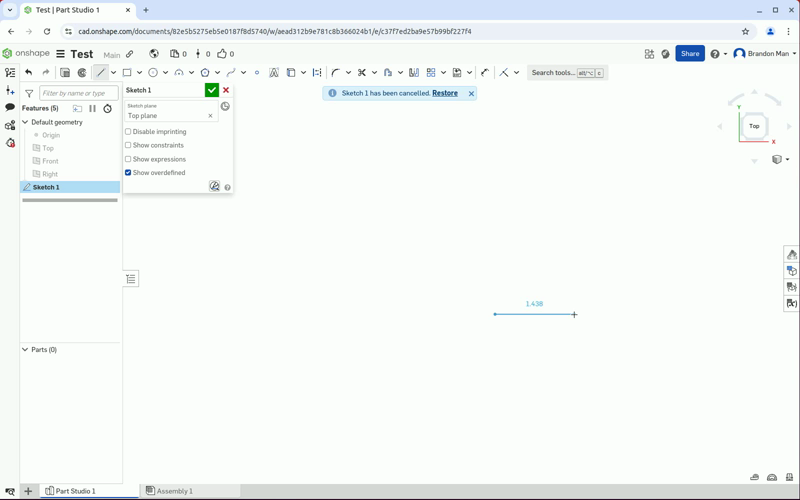
scroll(-6)
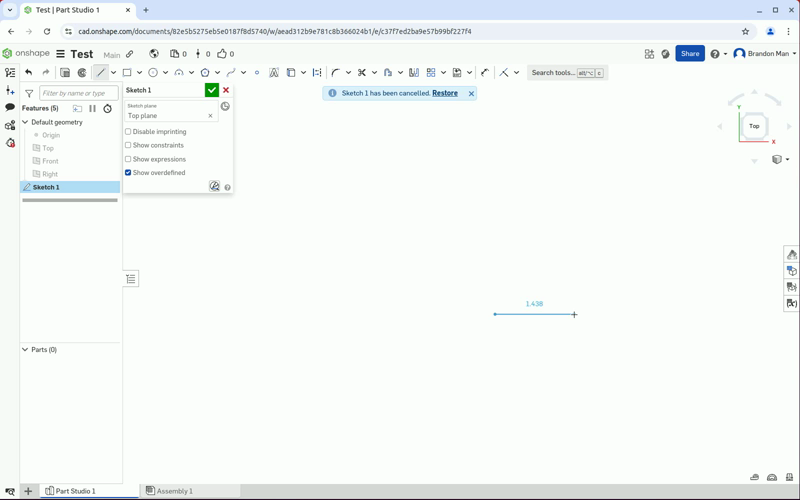
scroll(-6)
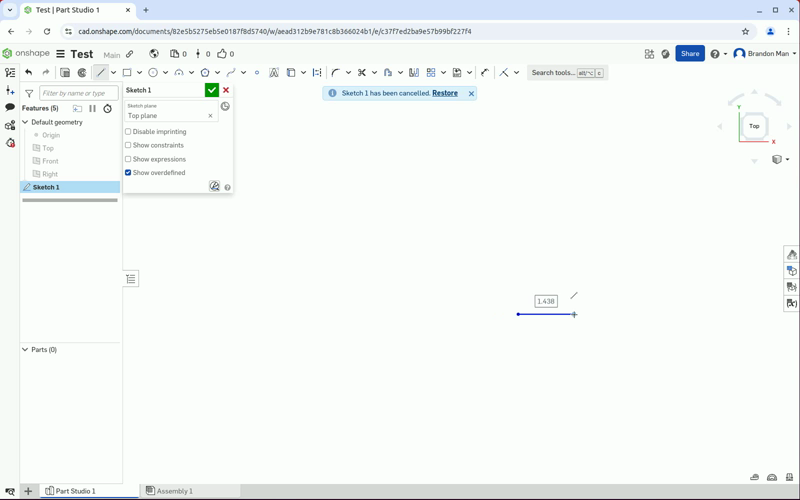
scroll(-6)
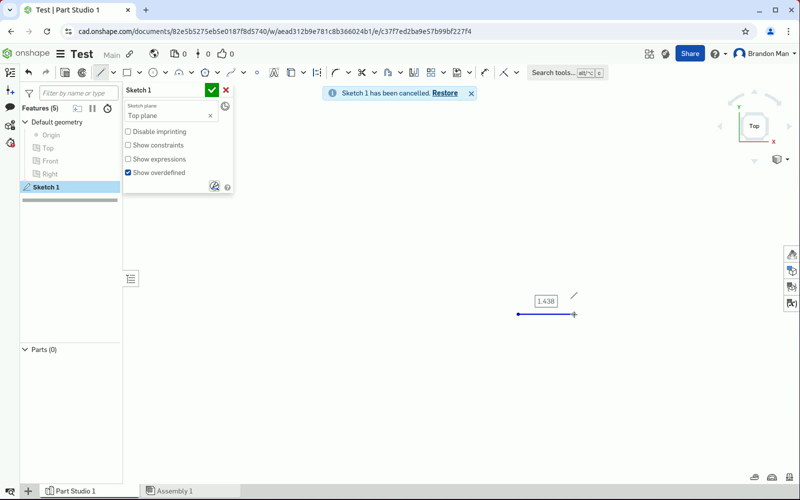
scroll(-6)
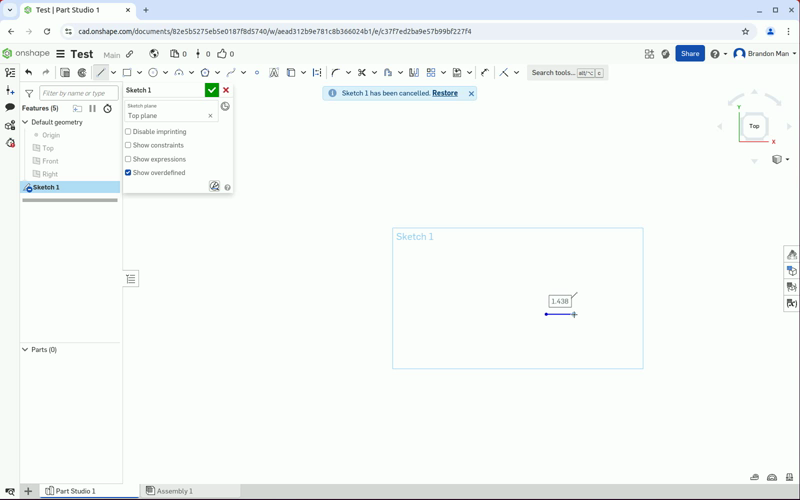
scroll(-6)
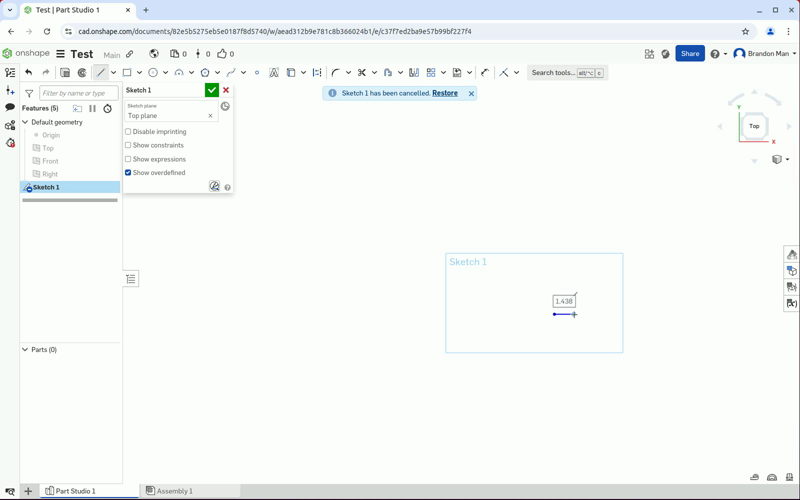
scroll(-6)
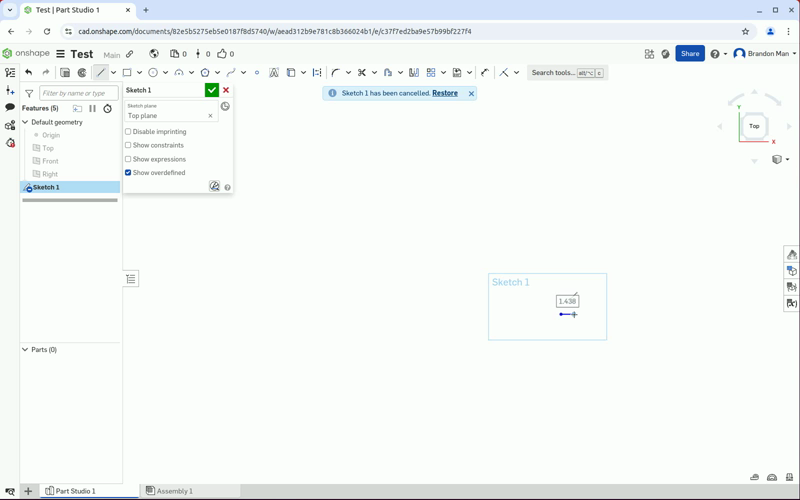
scroll(-6)
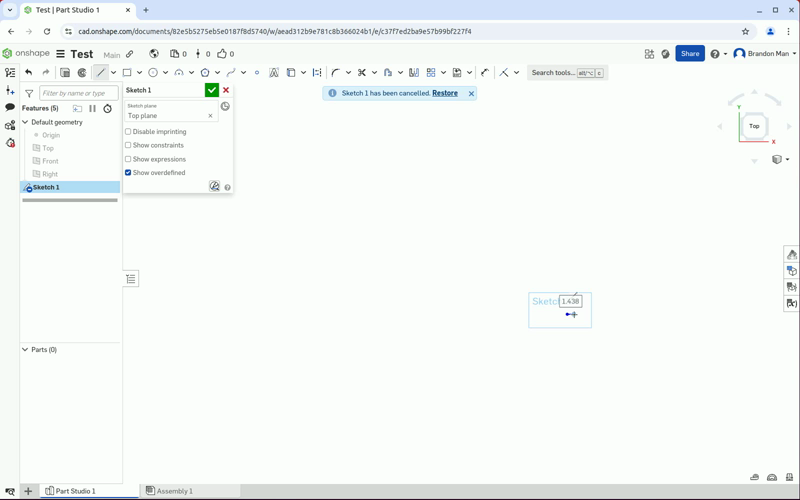
key_up(shift)
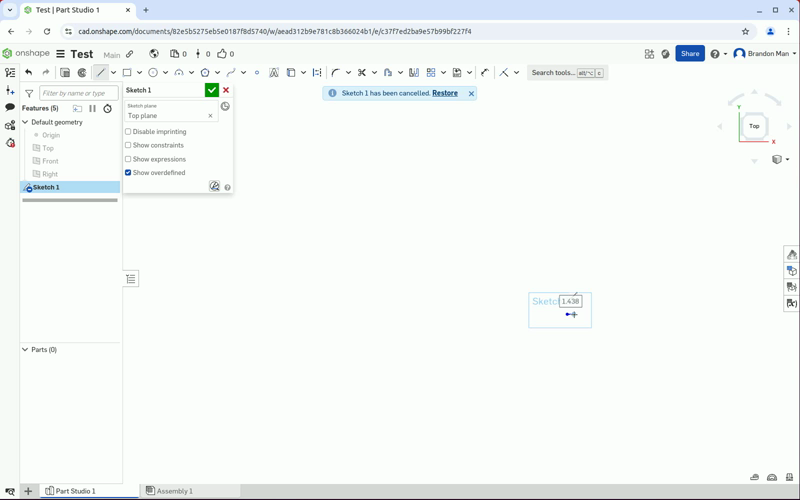
key_down(shift)
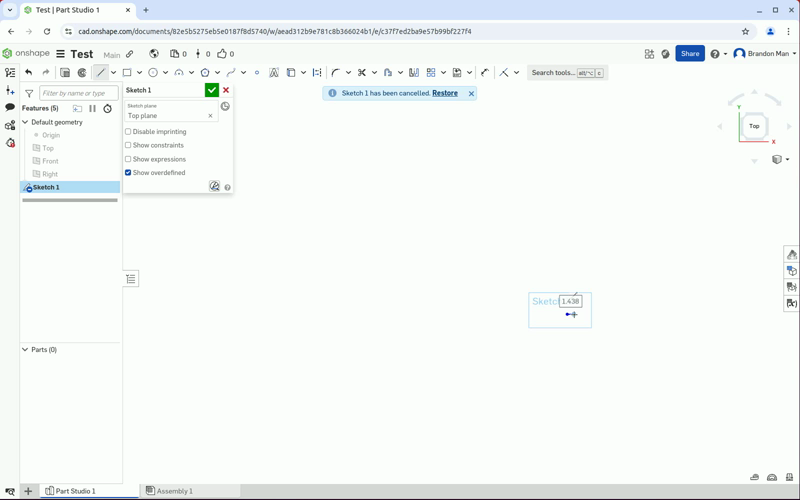
mouse_move(574, 250)
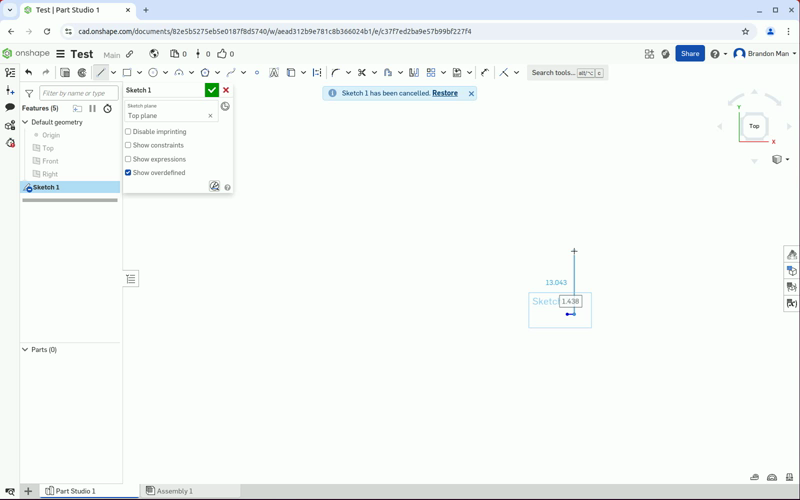
click(574, 250)
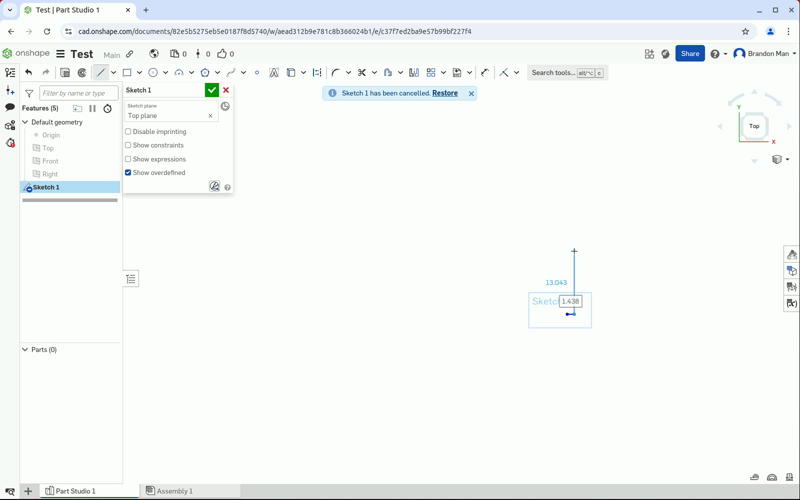
key_up(shift)
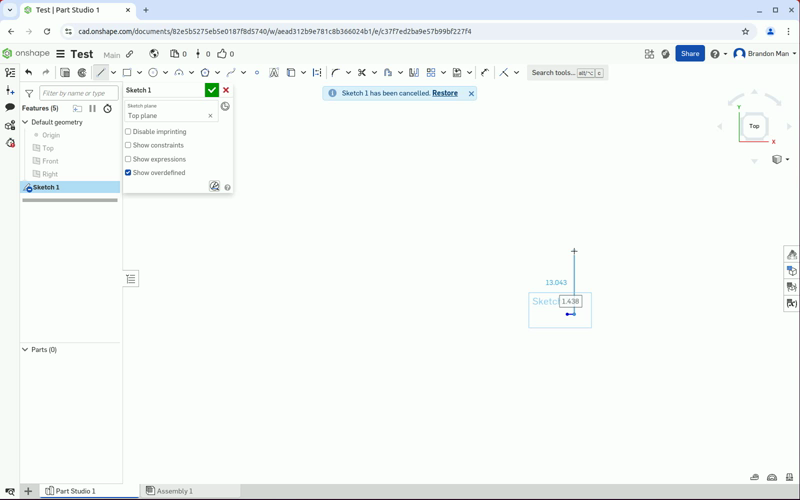
key_down(shift)
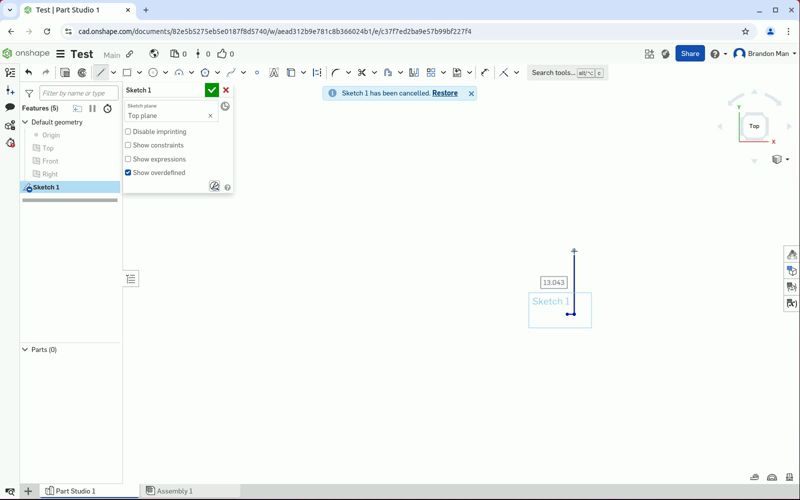
mouse_move(589, 250)
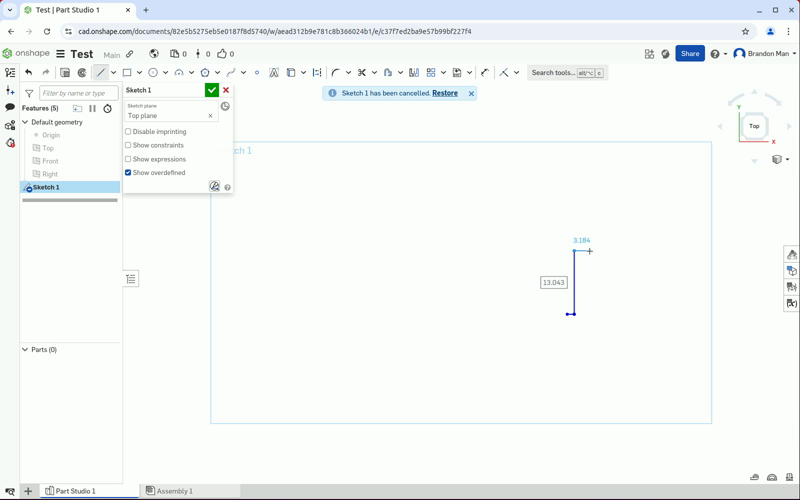
mouse_move(567, 250)
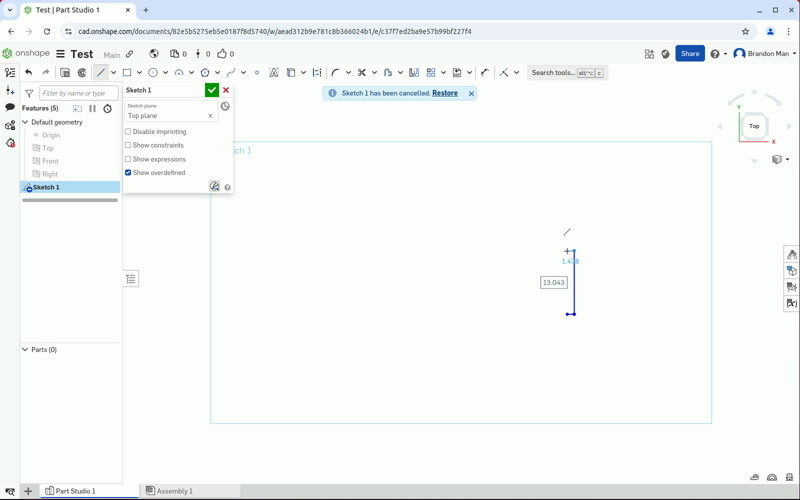
scroll(6)
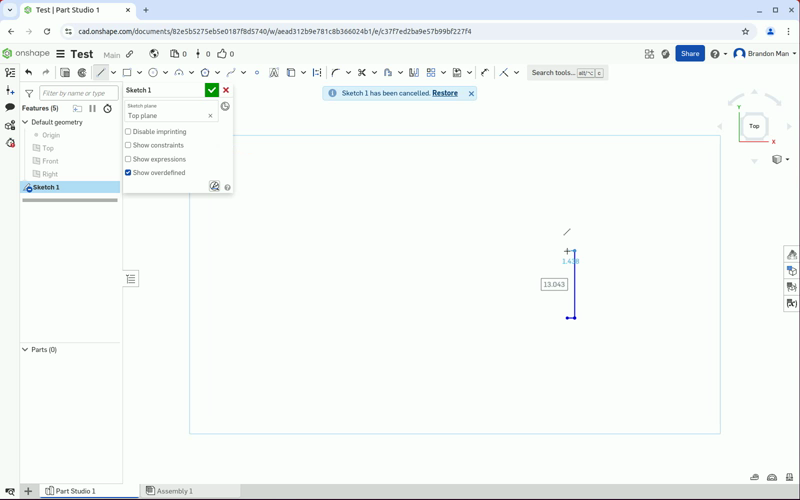
scroll(6)
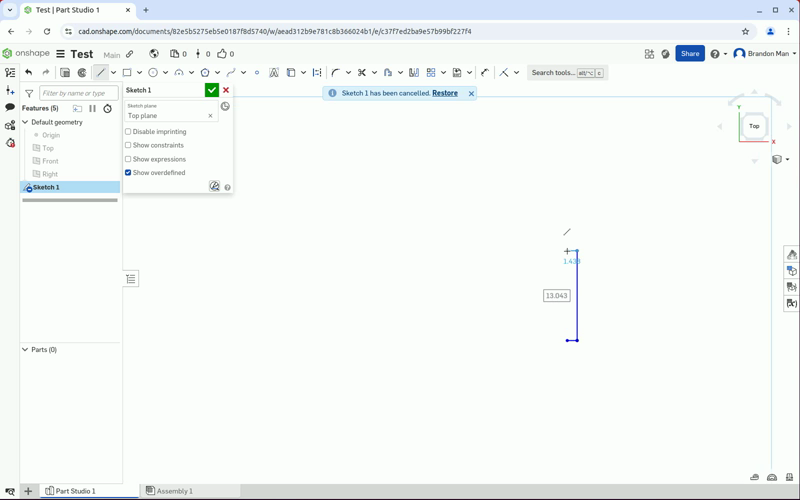
scroll(6)
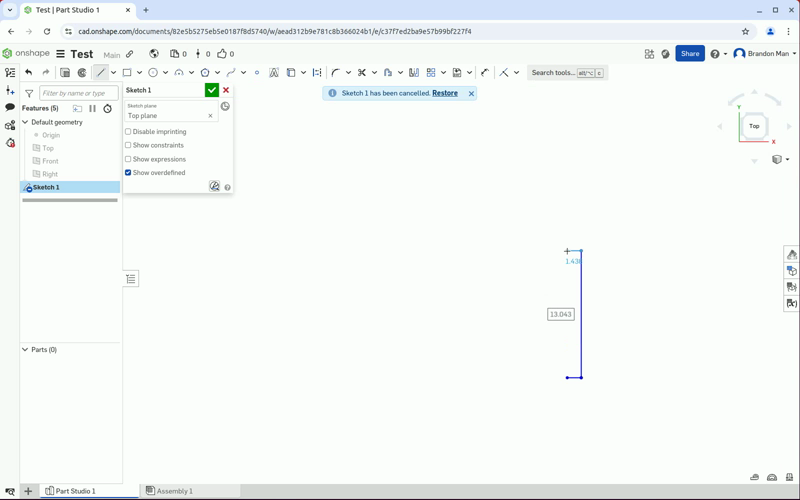
scroll(6)
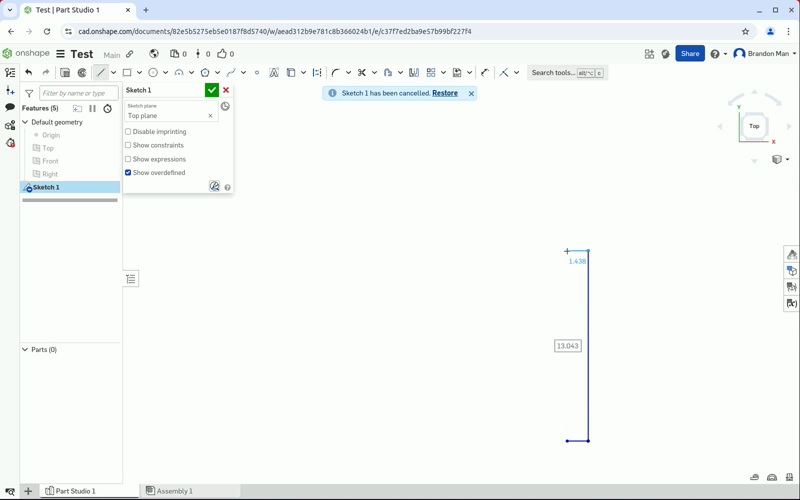
scroll(6)
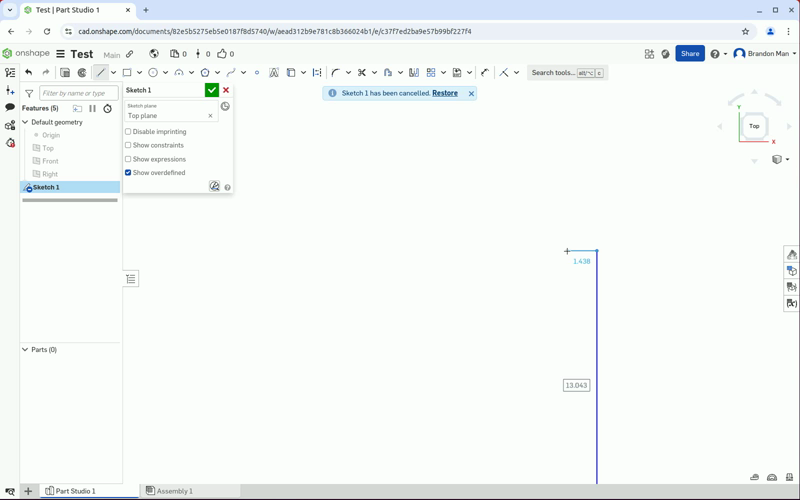
scroll(6)
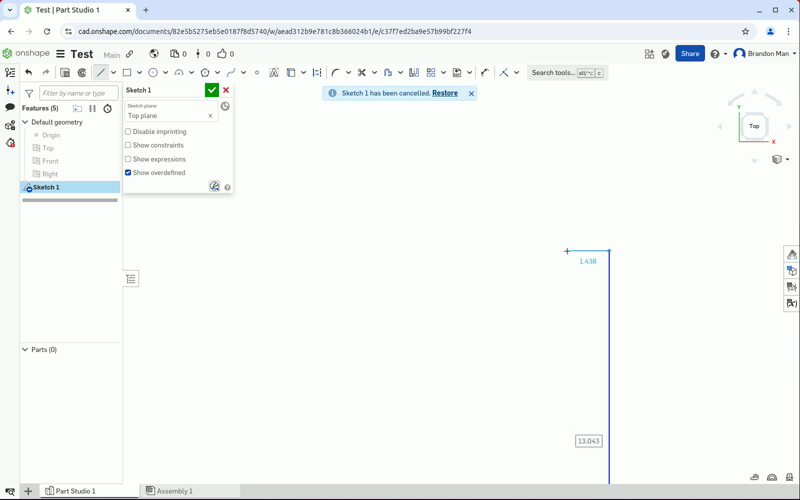
scroll(6)
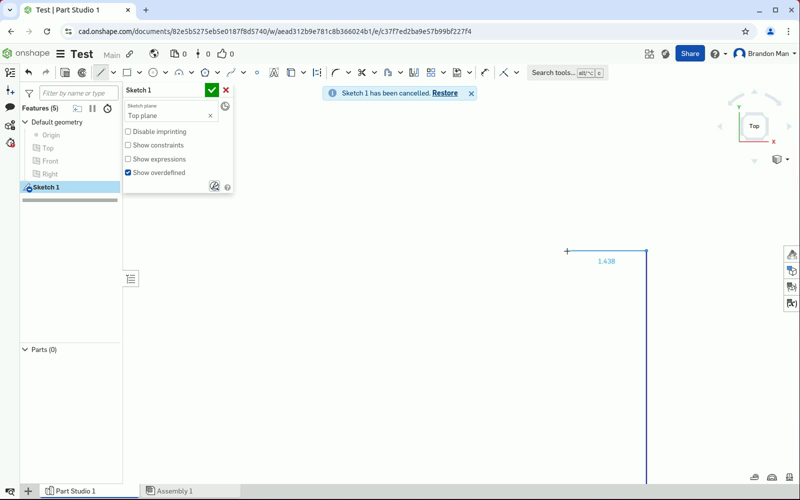
click(567, 250)
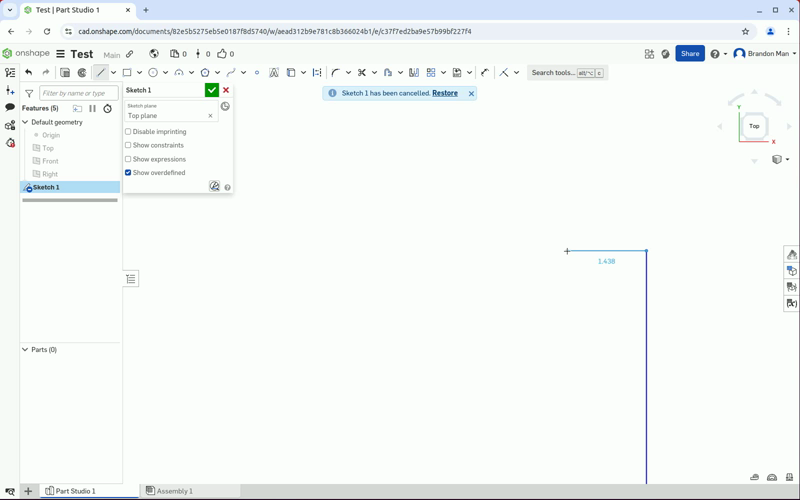
scroll(-6)
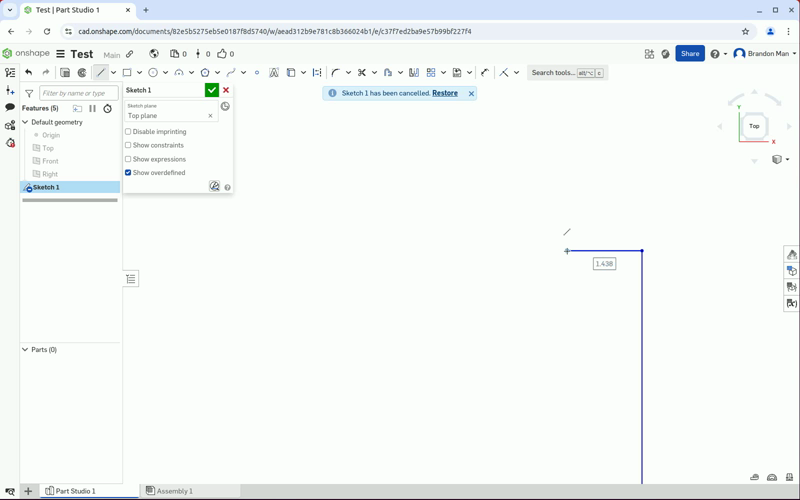
scroll(-6)
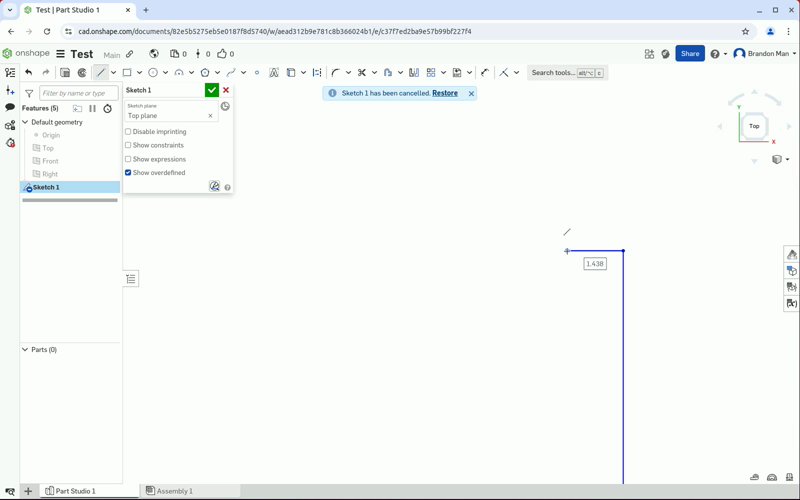
scroll(-6)
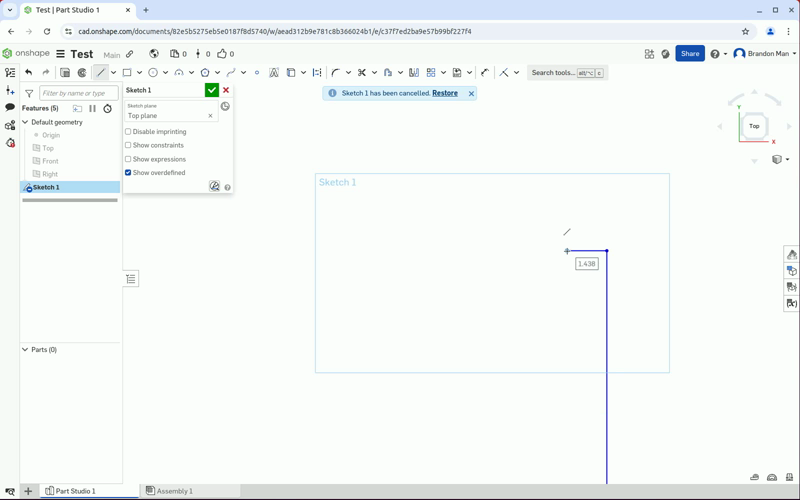
scroll(-6)
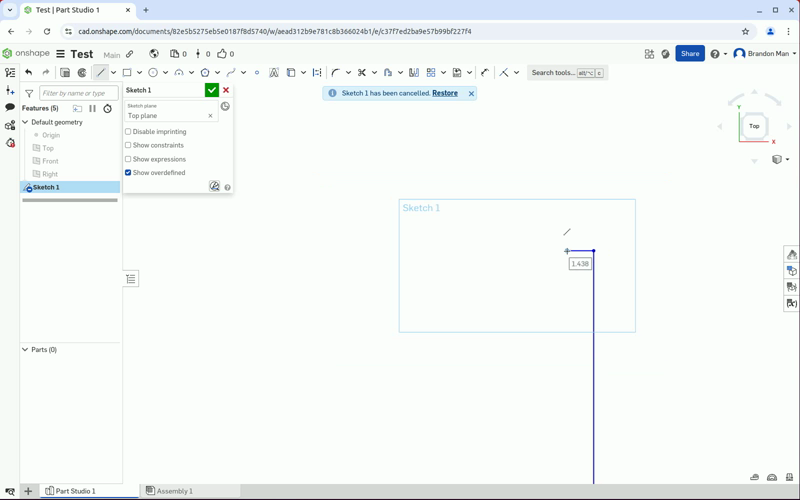
scroll(-6)
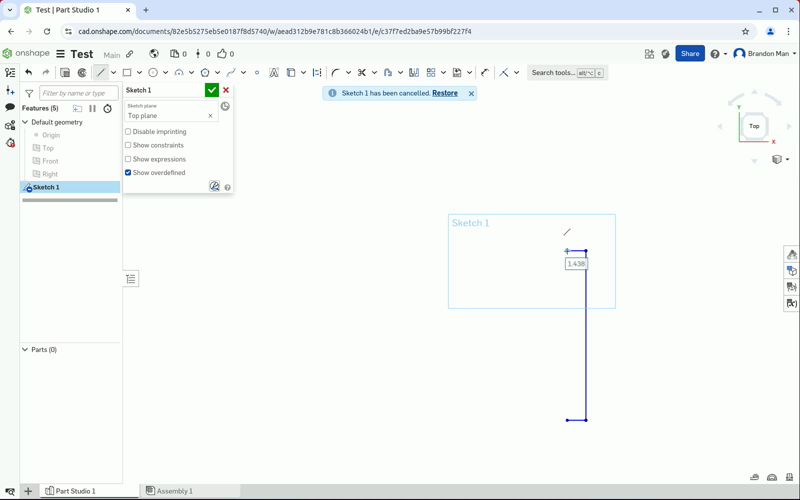
scroll(-6)
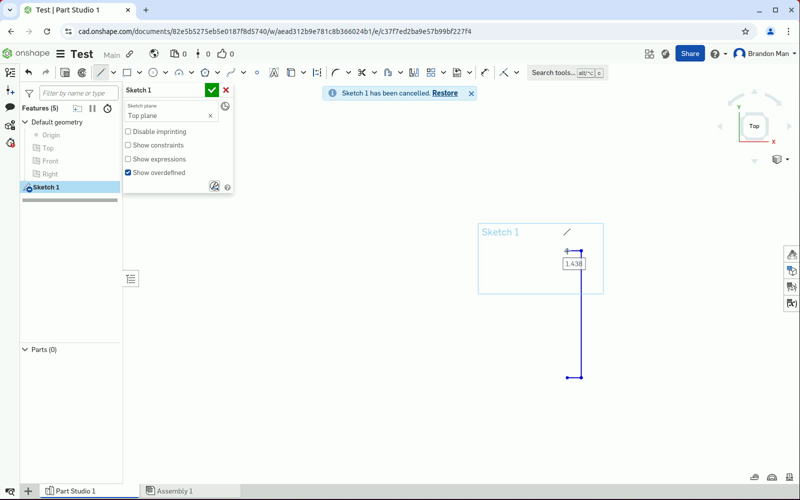
scroll(-6)
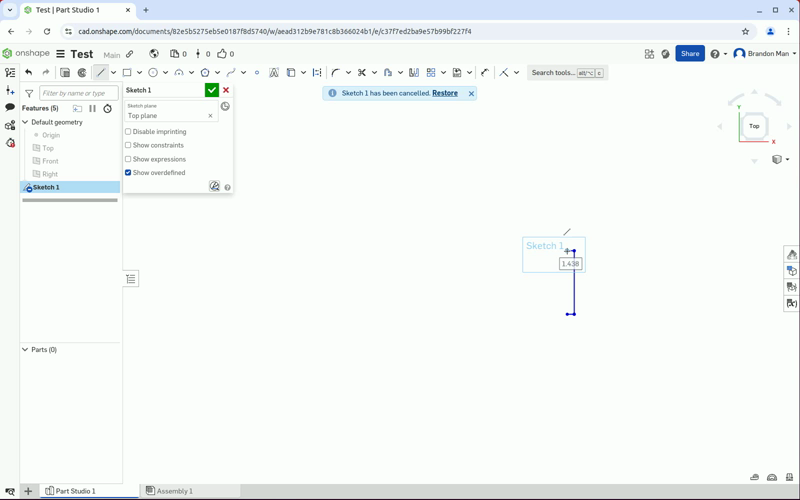
key_up(shift)
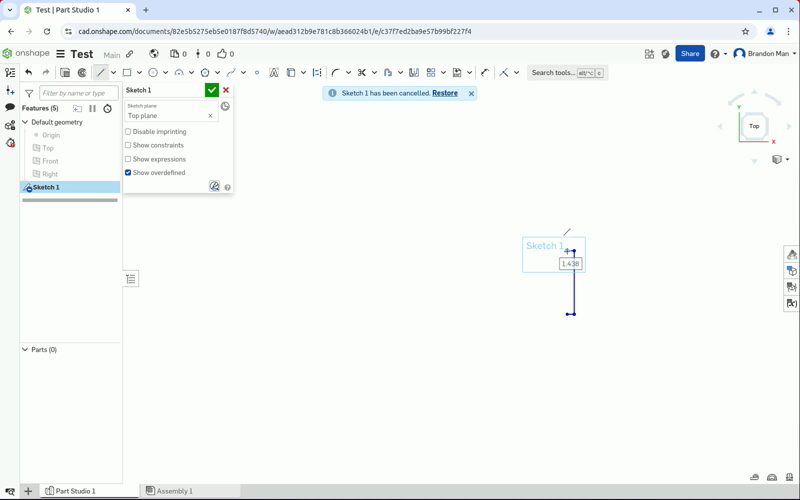
key_down(shift)
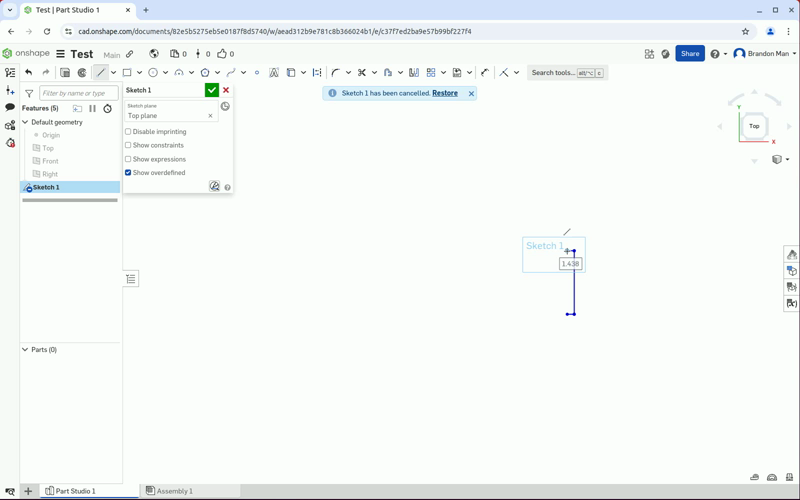
mouse_move(567, 314)
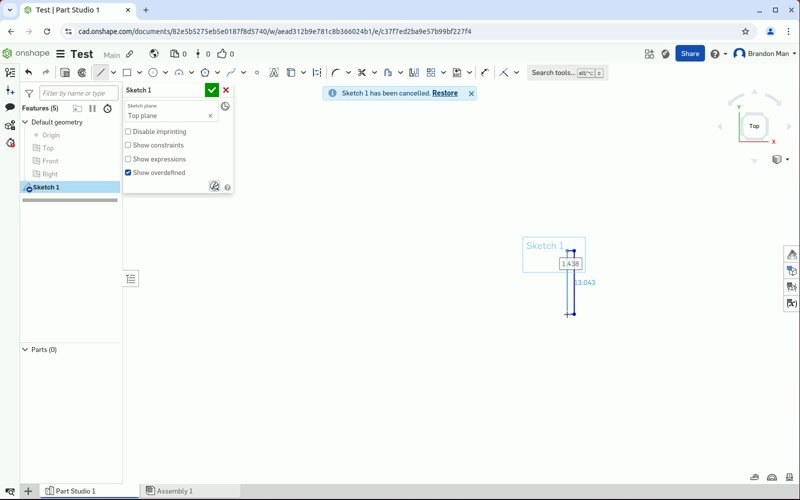
key_up(shift)
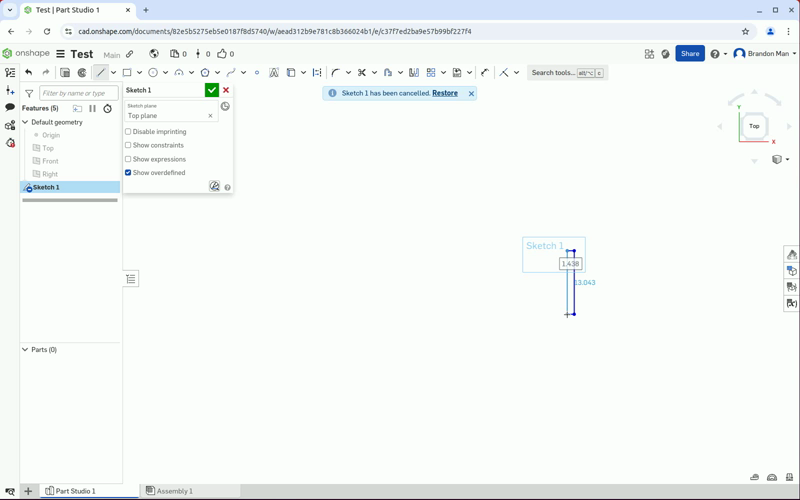
click(567, 314)
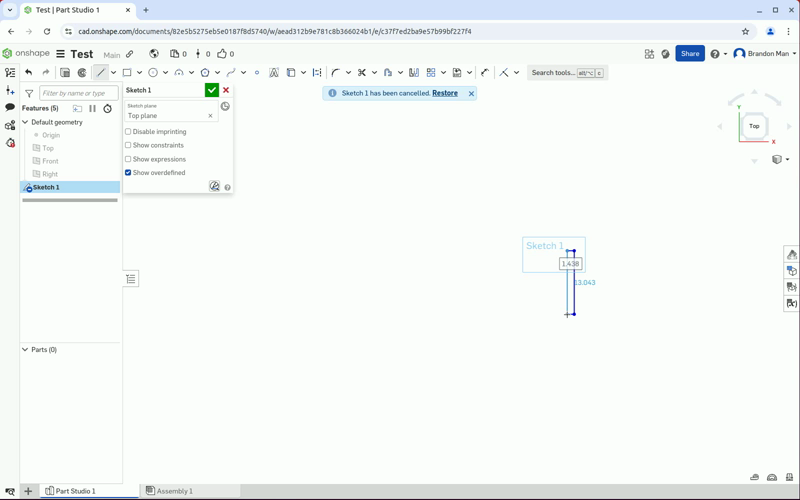
key(esc)
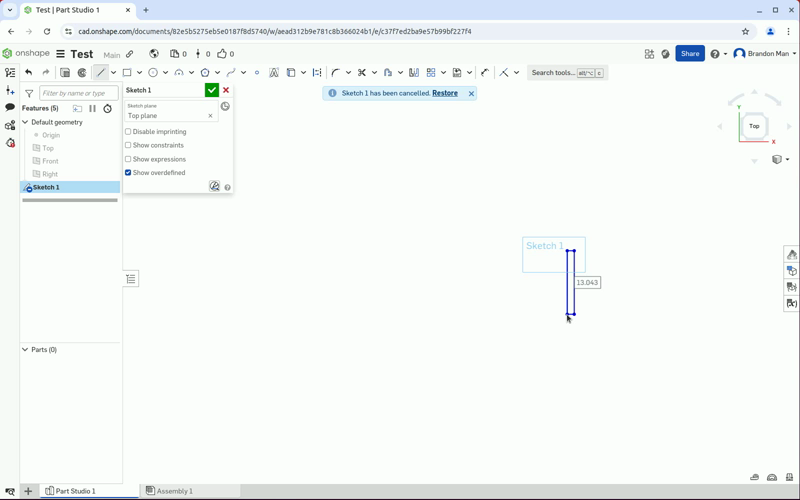
mouse_move(572, 276)
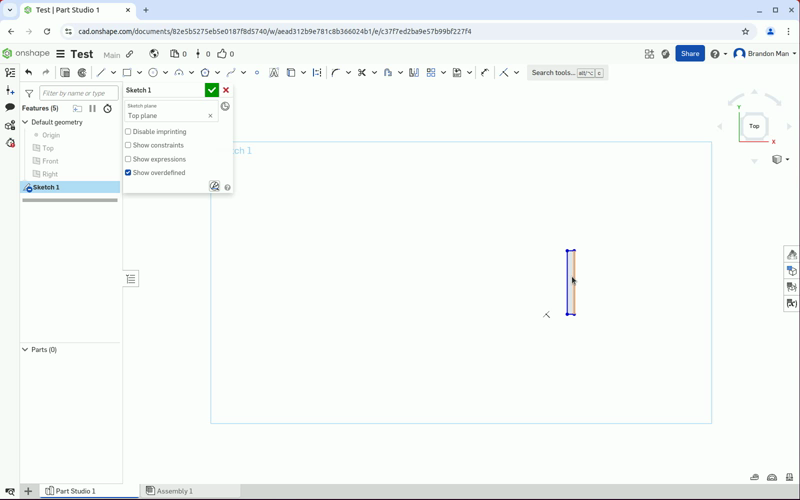
scroll(6)
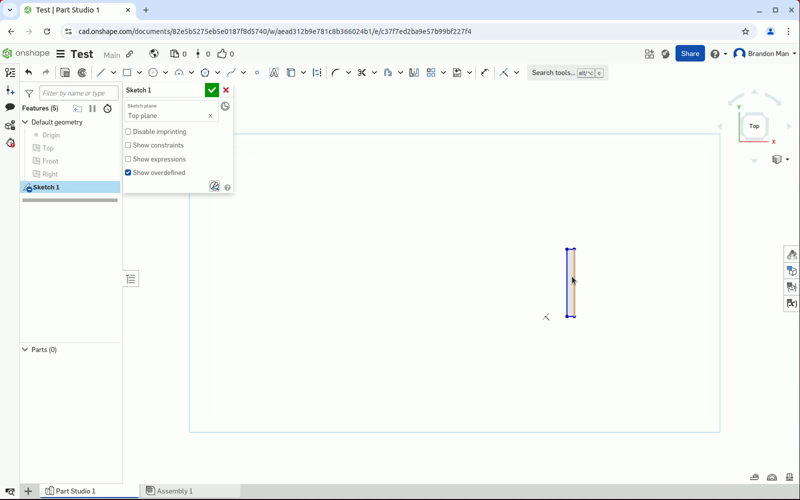
scroll(6)
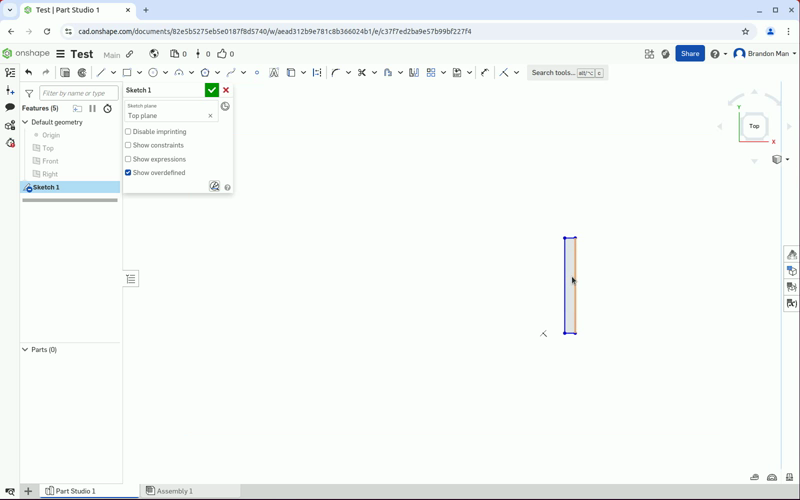
scroll(6)
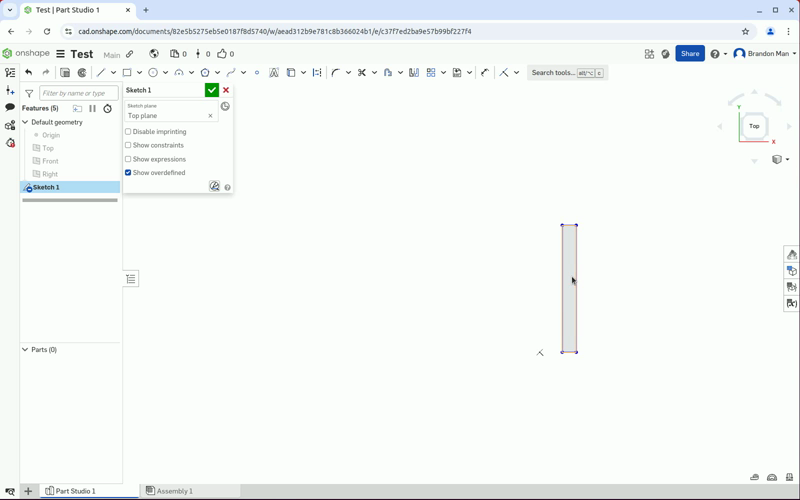
scroll(6)
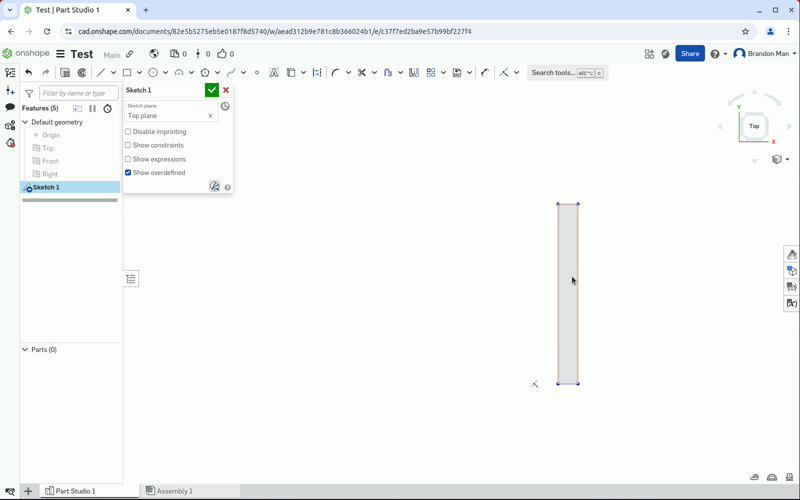
scroll(6)
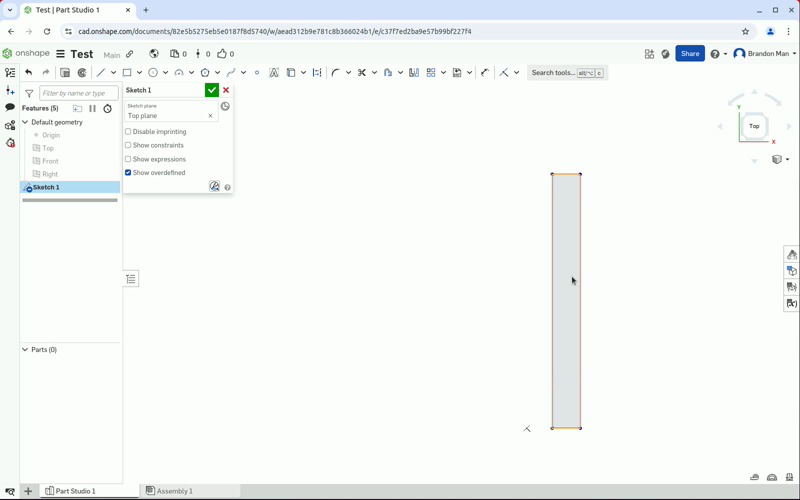
scroll(6)
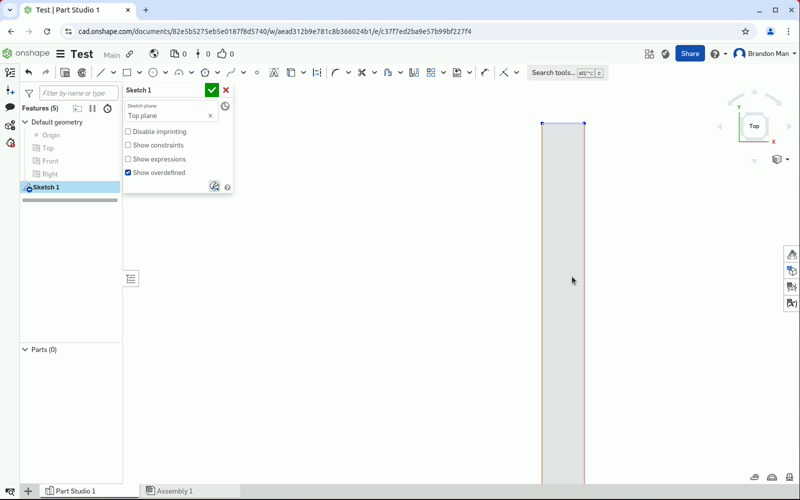
scroll(6)
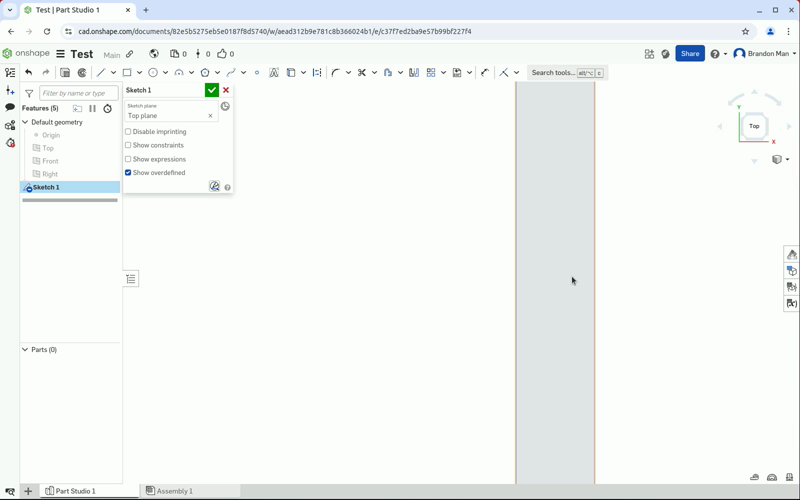
click(572, 276)
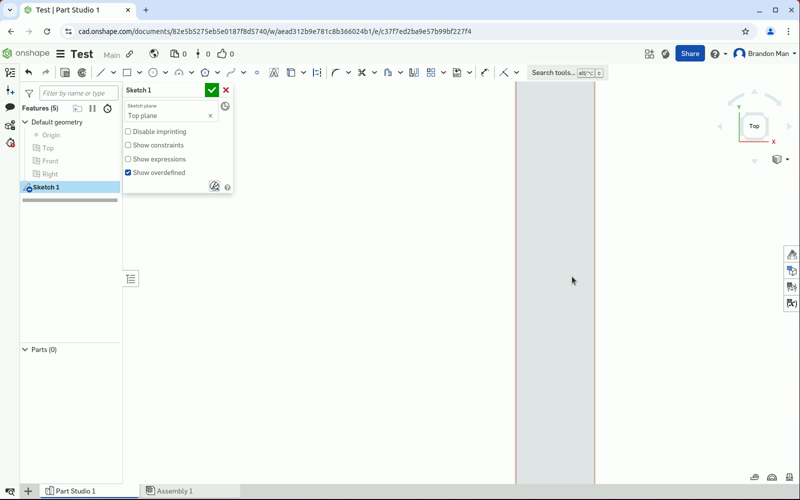
scroll(-6)
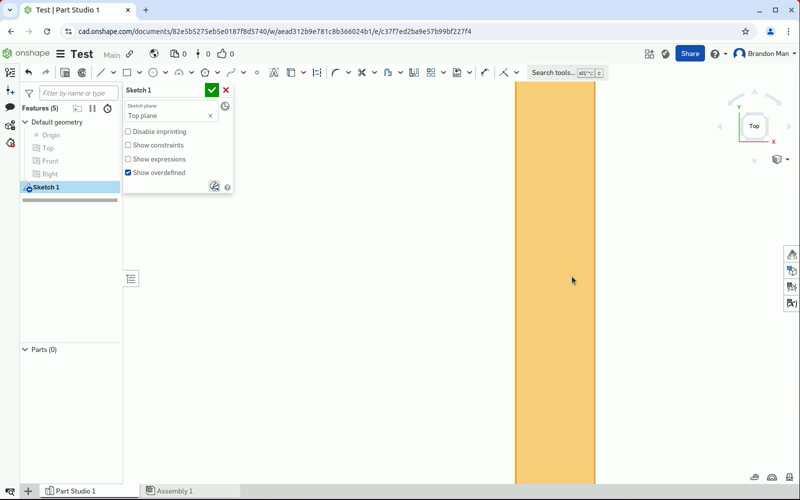
scroll(-6)
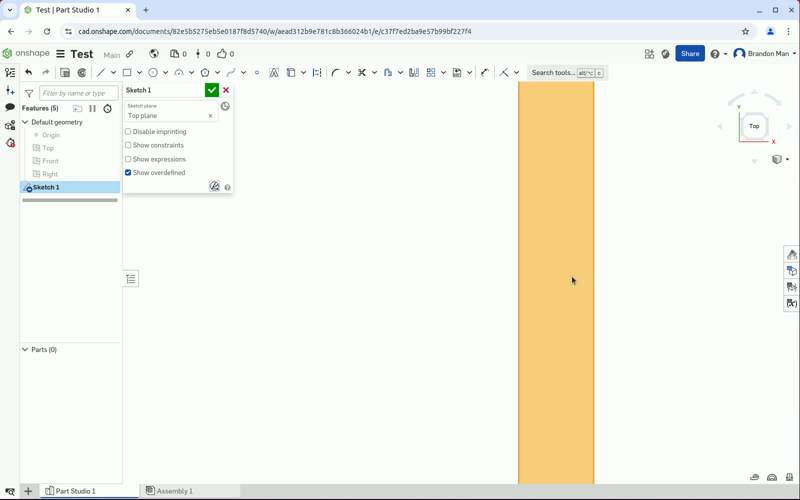
scroll(-6)
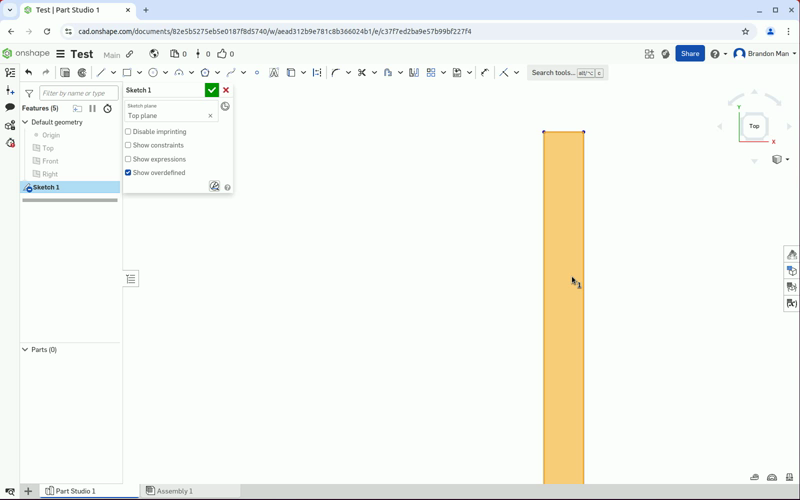
scroll(-6)
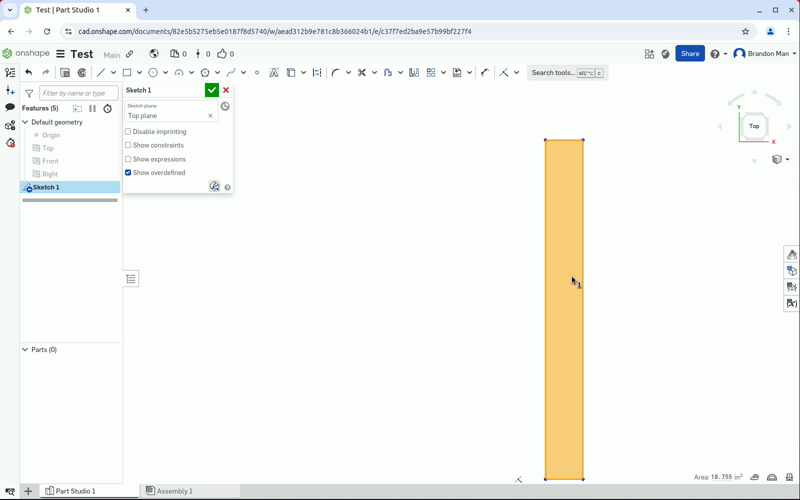
scroll(-6)
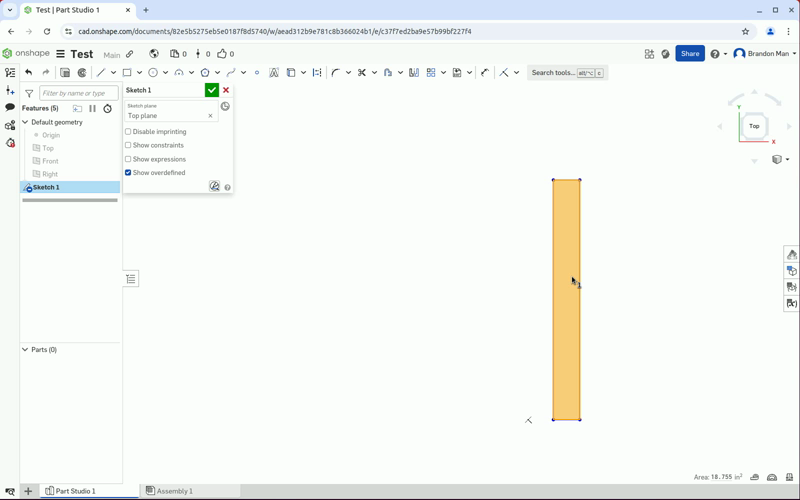
scroll(-6)
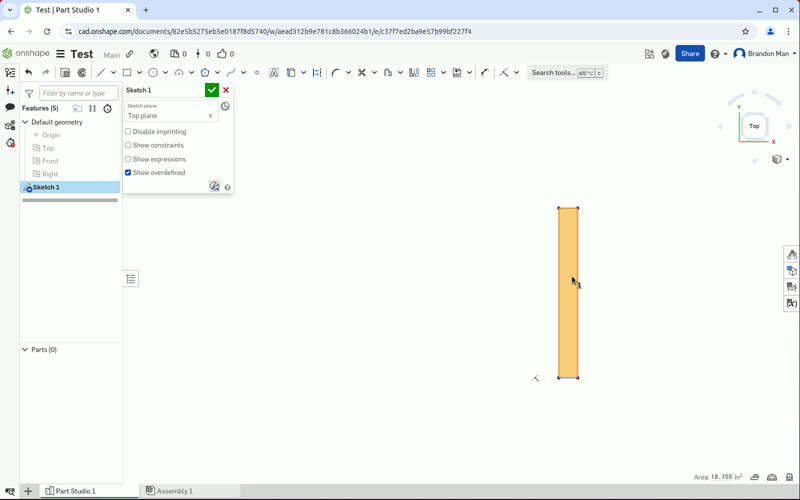
scroll(-6)
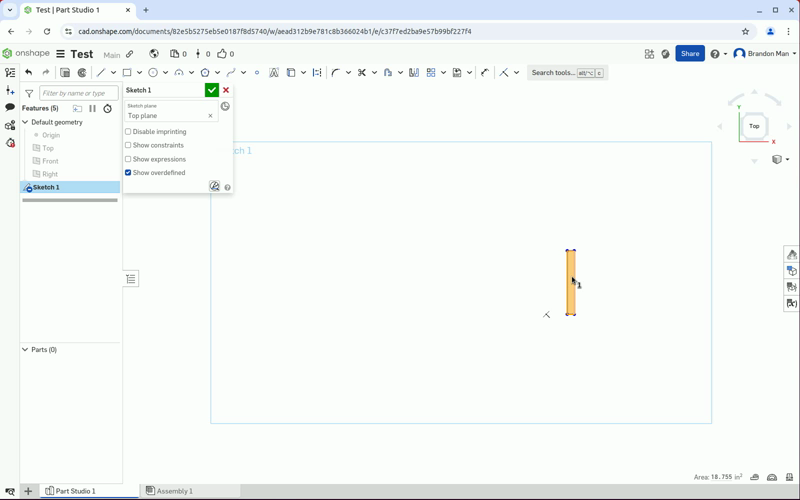
mouse_move(73, 352)
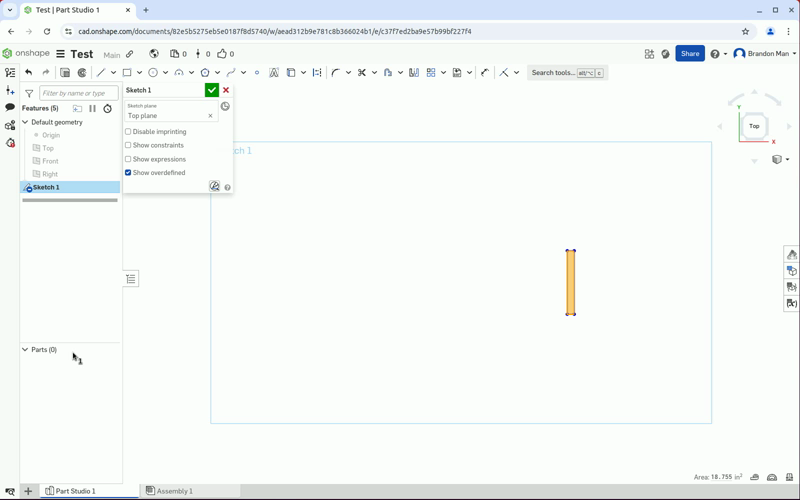
key(shift+y)
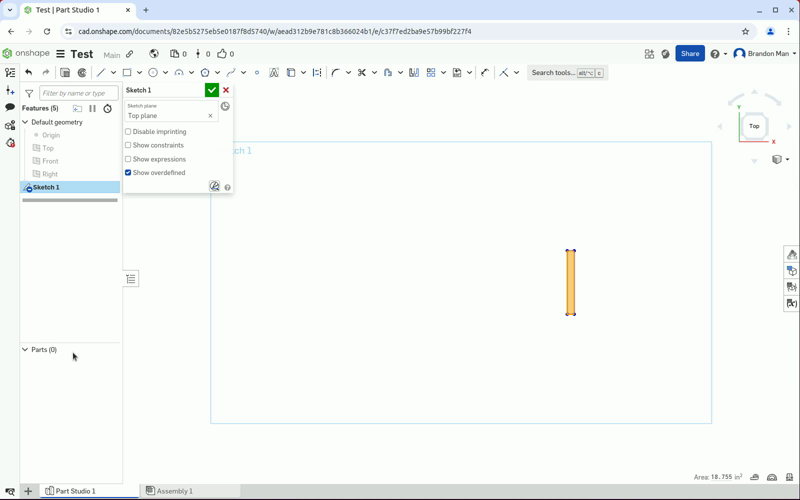
key(shift+e)
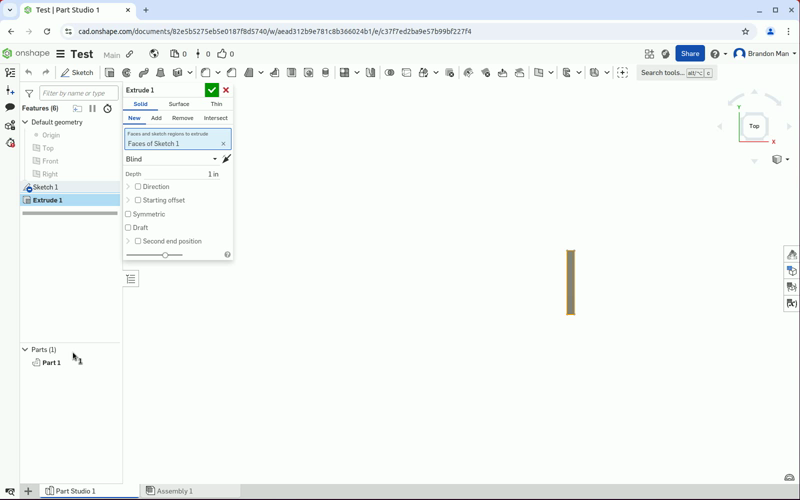
mouse_move(143, 106)
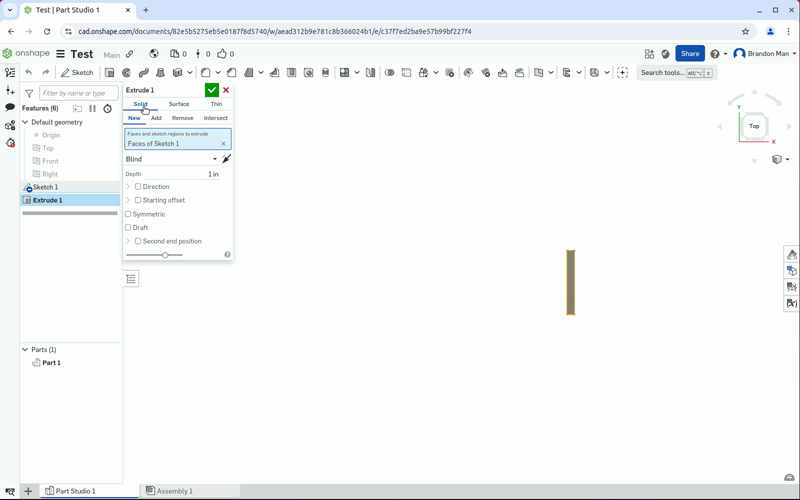
click(143, 106)
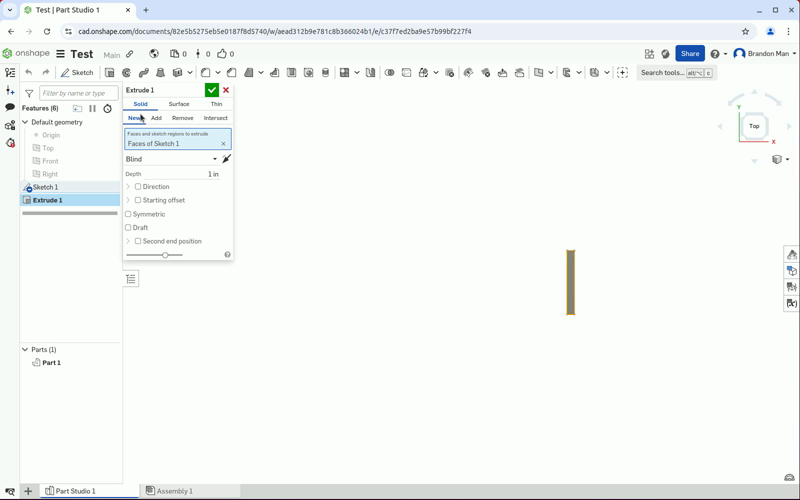
mouse_move(137, 120)
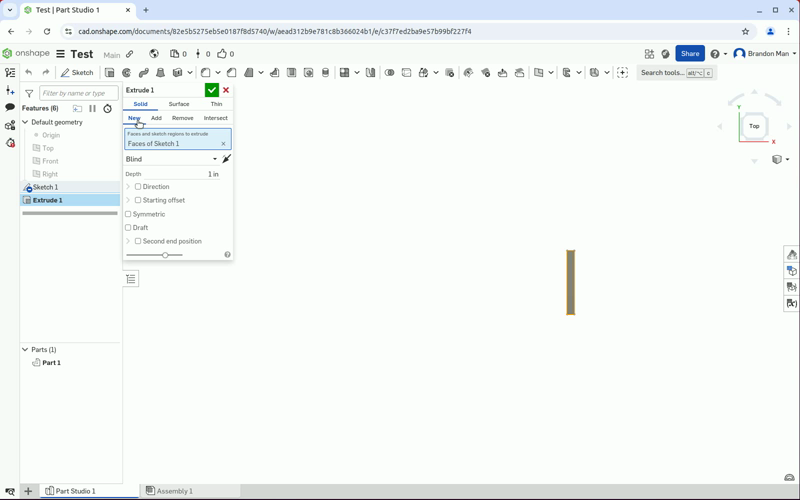
click(137, 120)
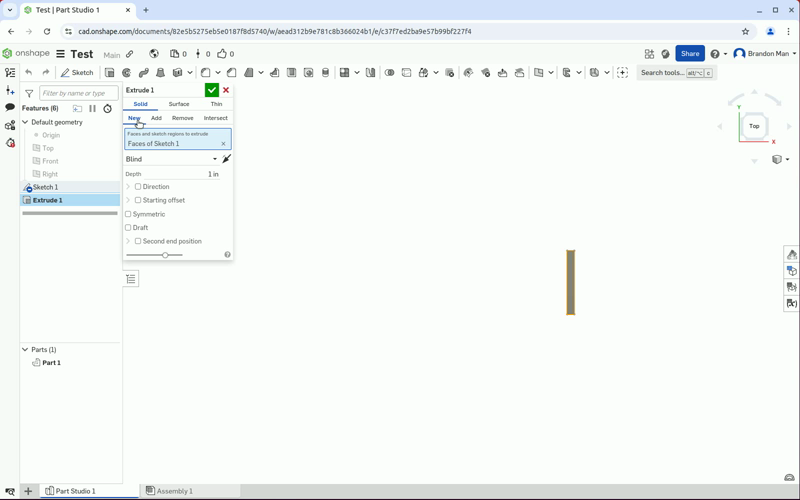
key(tab, 4)
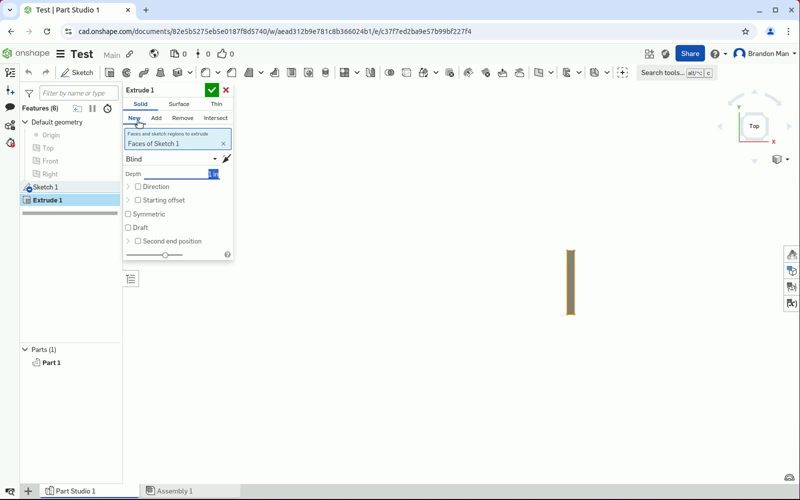
text(1.204)
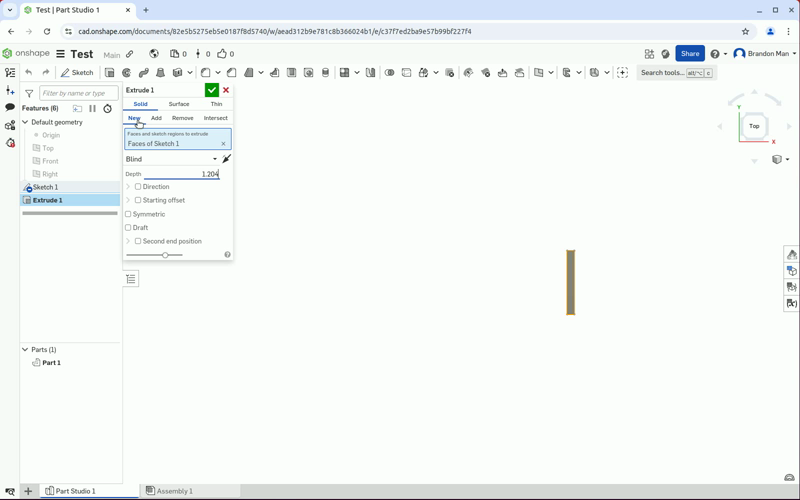
key(enter)
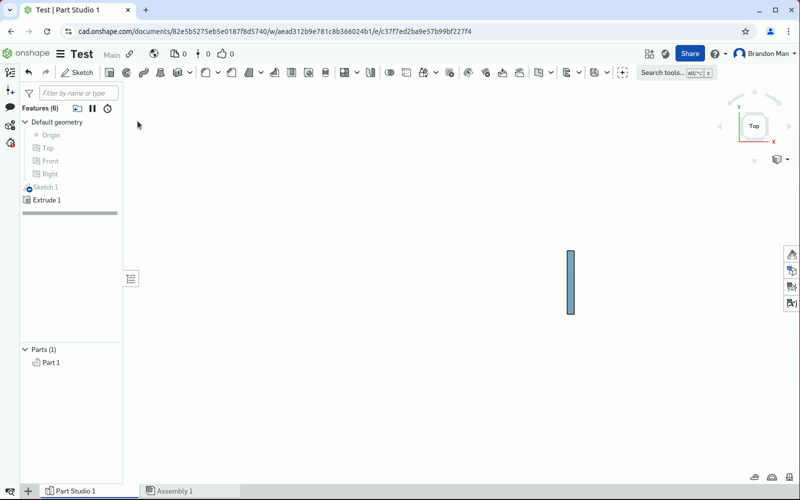
key(shift+h)
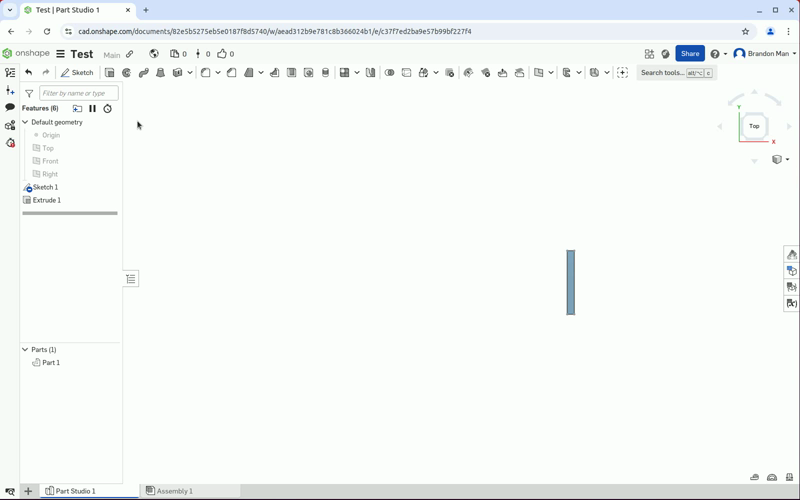
key(shift+h)
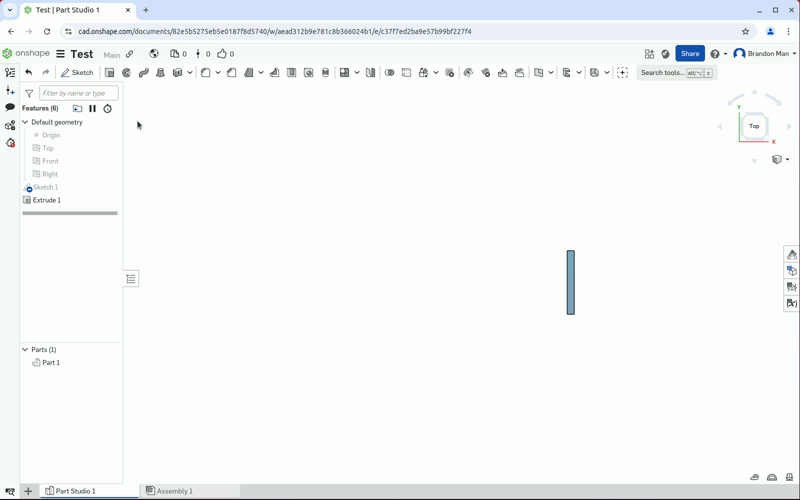
mouse_move(73, 189)
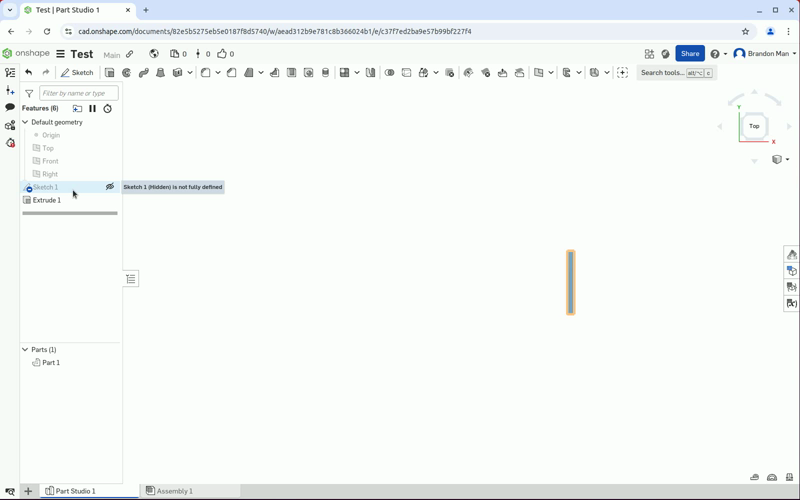
click(73, 189)
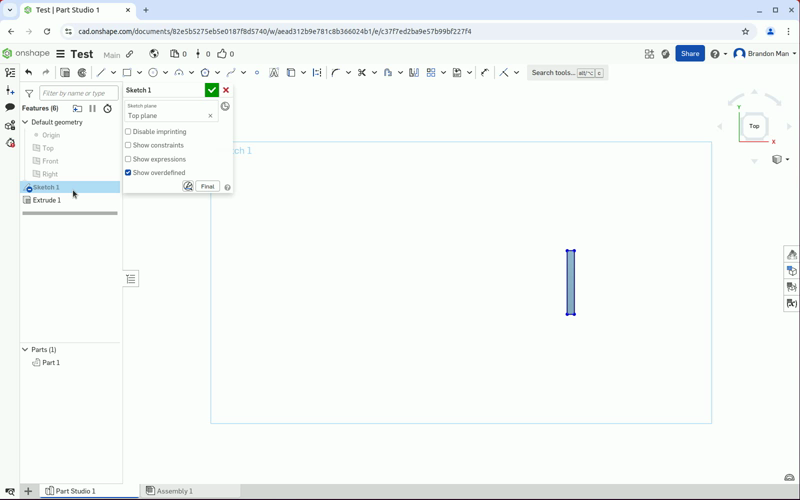
mouse_move(229, 92)
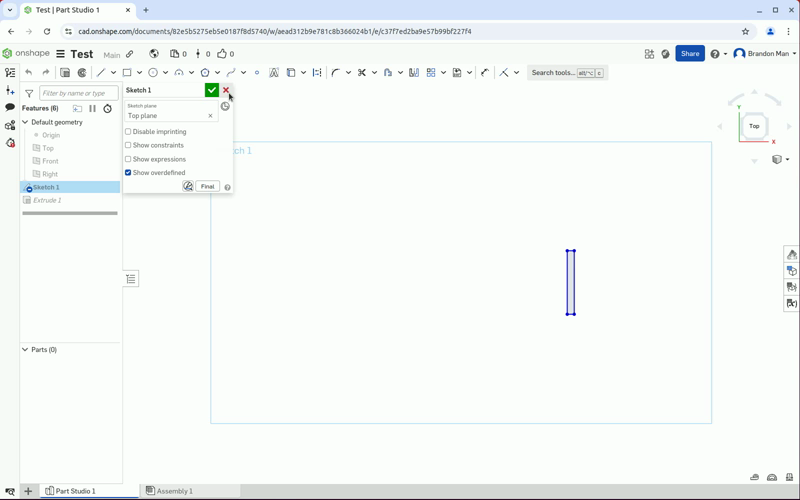
click(229, 92)
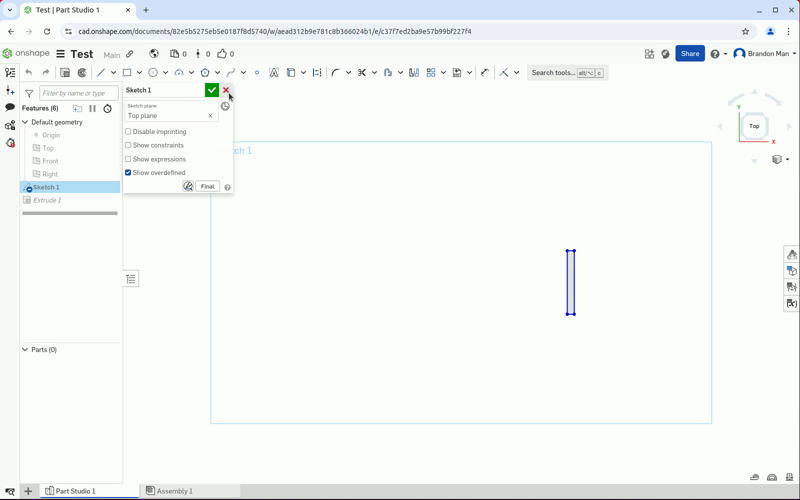
key(shift+s)
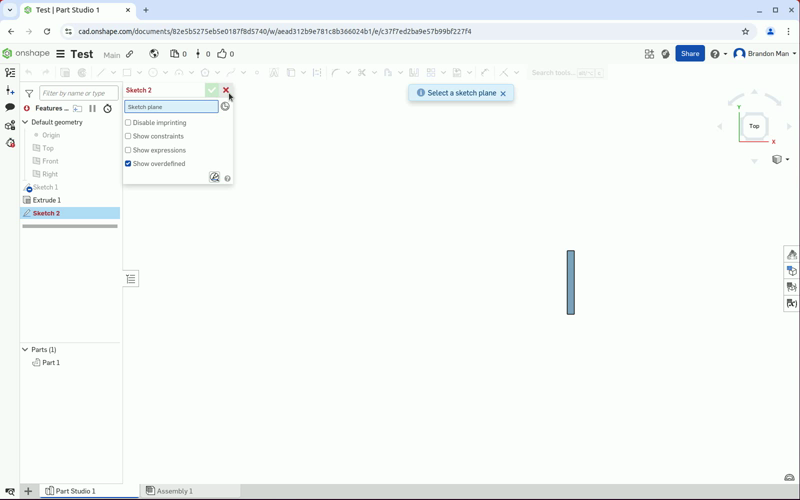
mouse_move(73, 150)
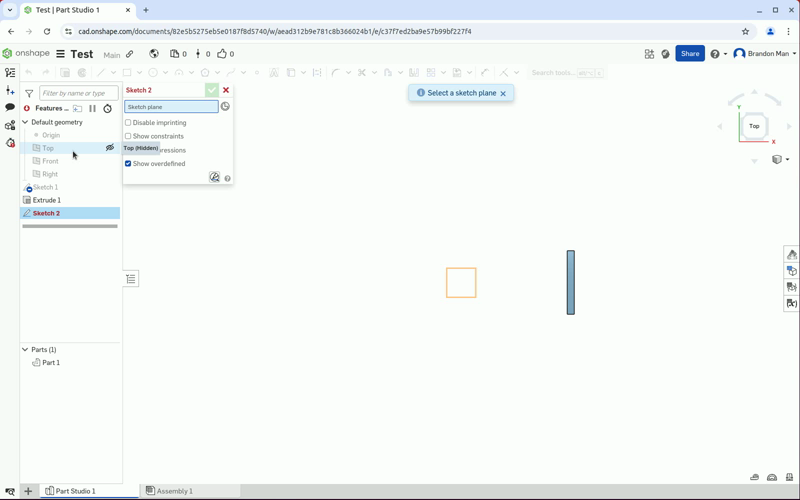
click(73, 150)
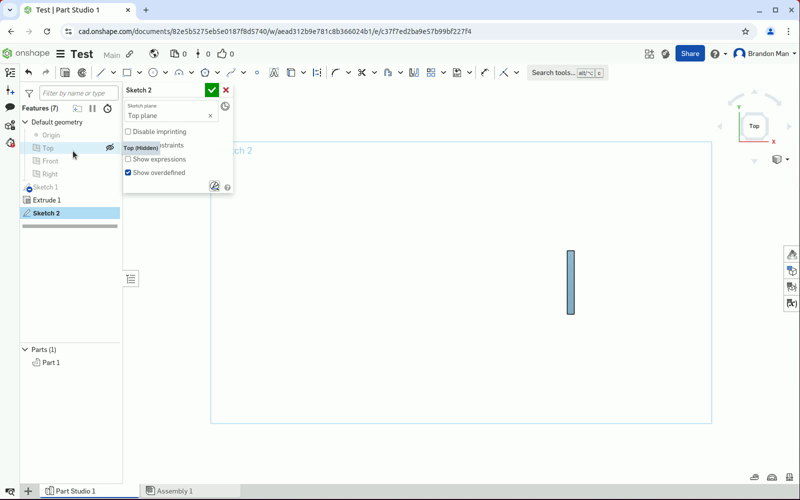
mouse_move(73, 352)
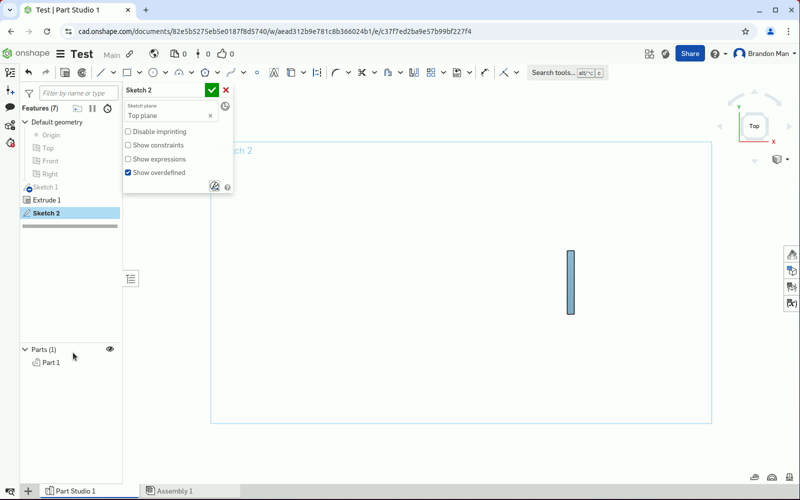
key(y)
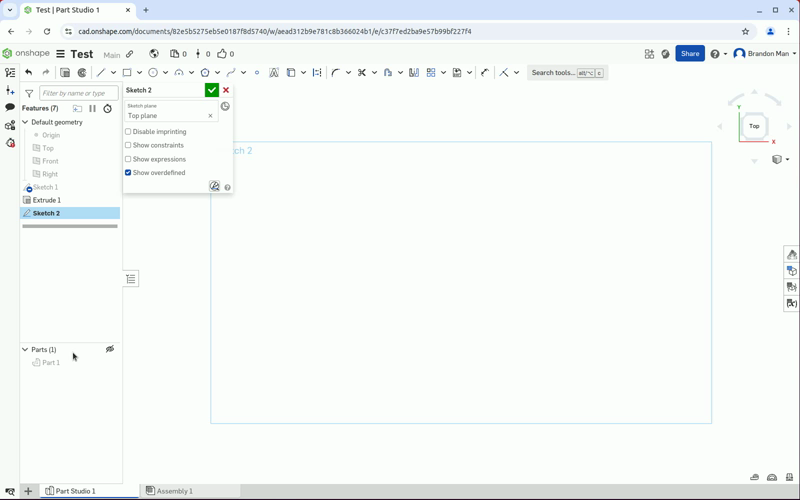
key(l)
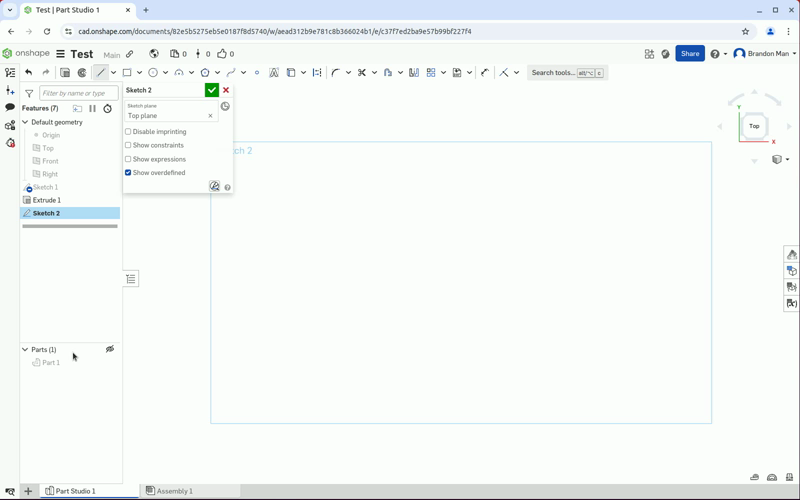
key_down(shift)
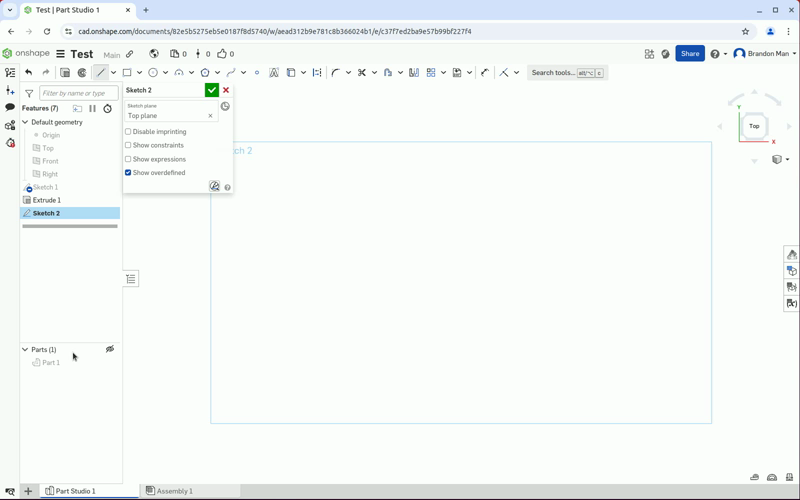
mouse_move(348, 314)
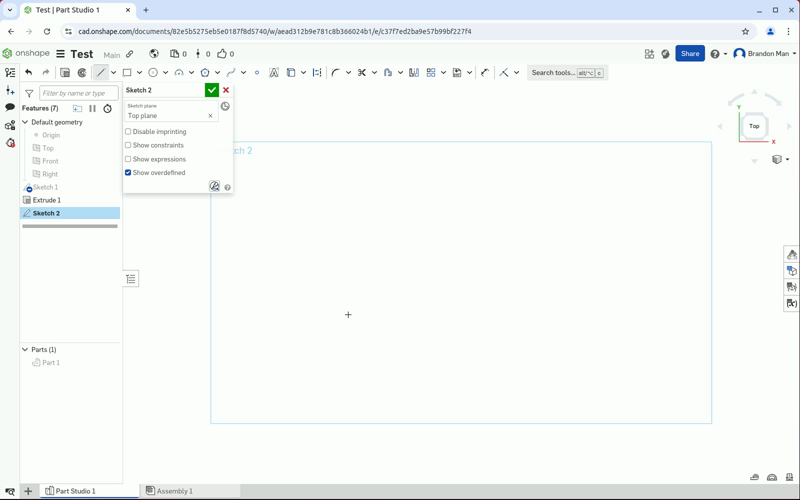
click(348, 314)
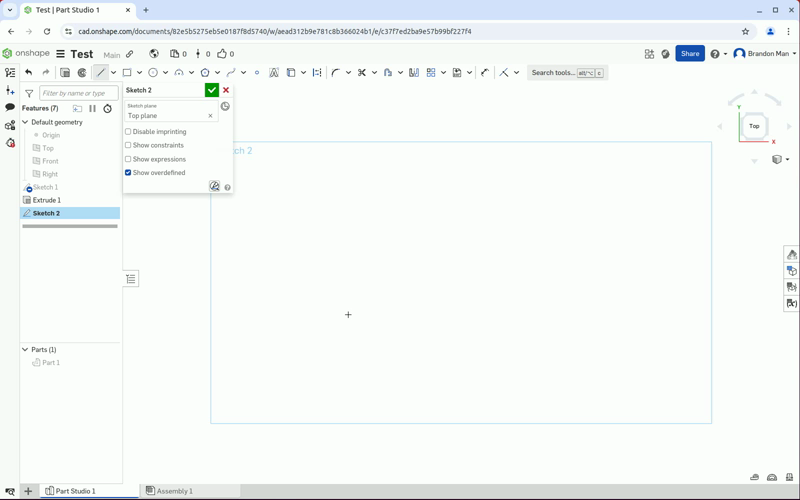
key_up(shift)
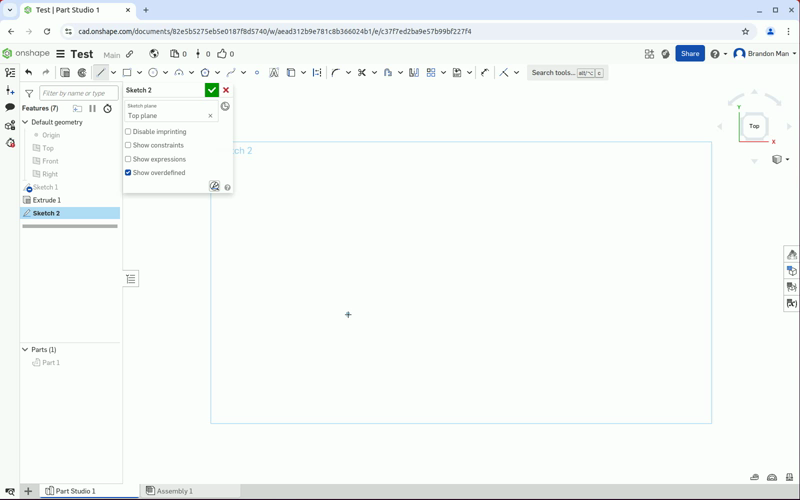
key_down(shift)
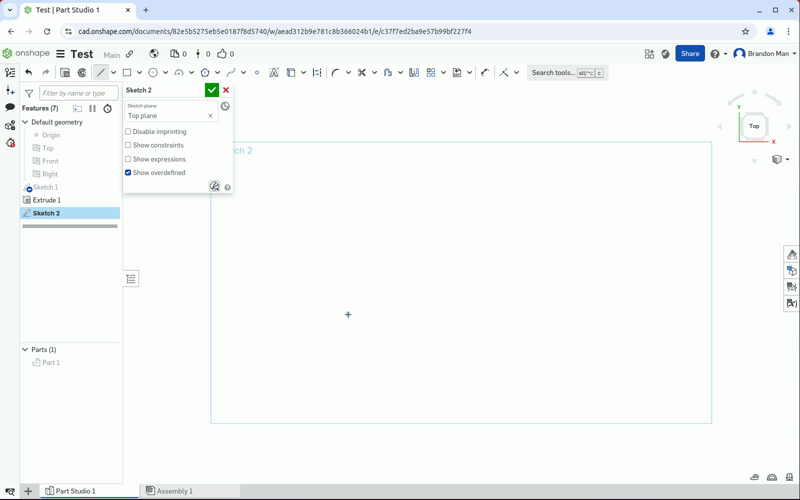
mouse_move(378, 314)
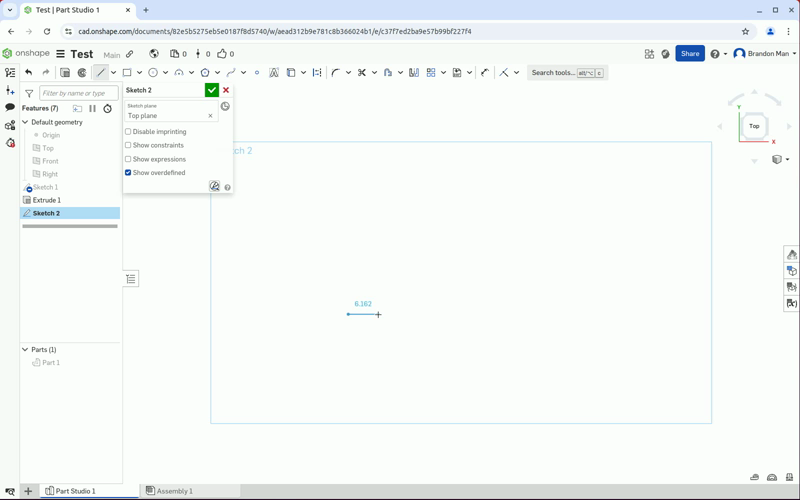
mouse_move(354, 314)
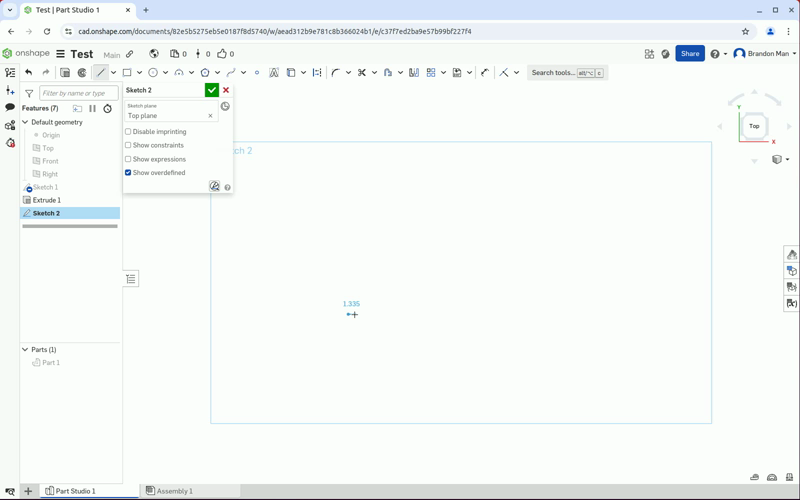
scroll(6)
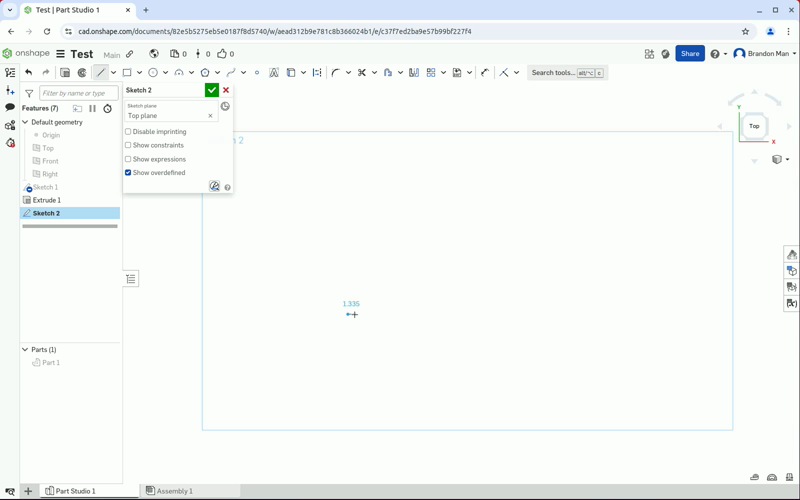
scroll(6)
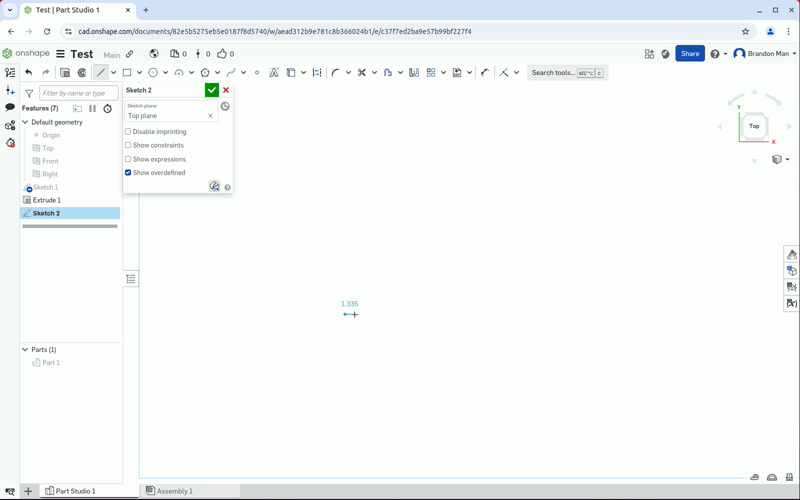
scroll(6)
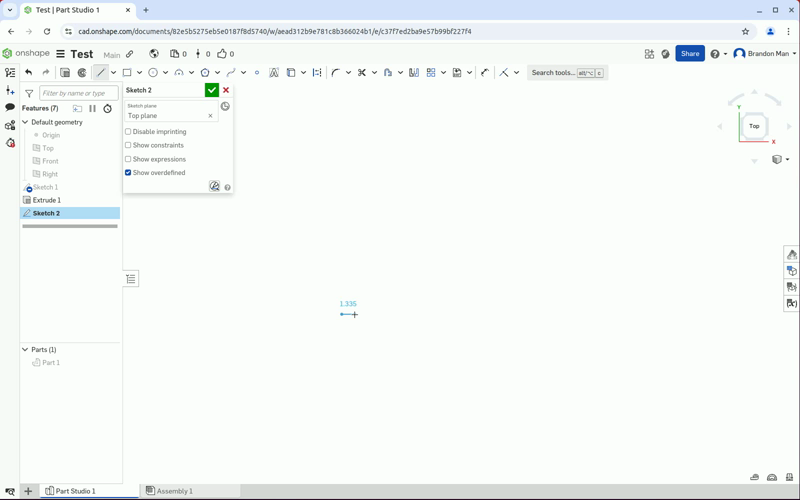
scroll(6)
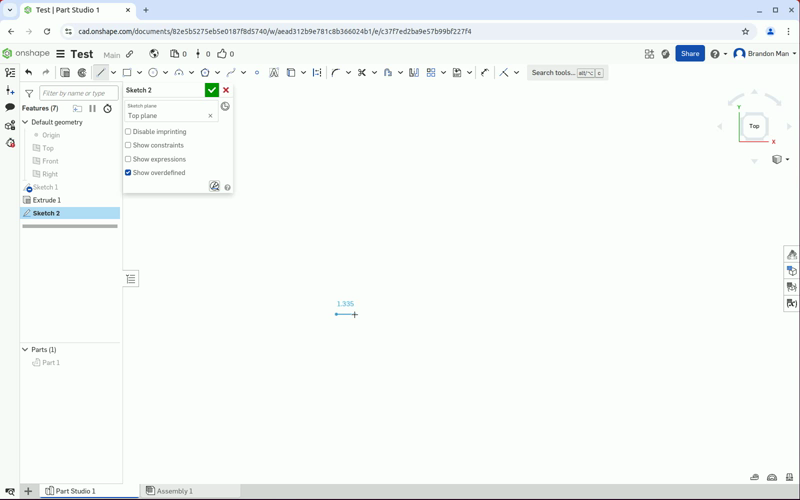
scroll(6)
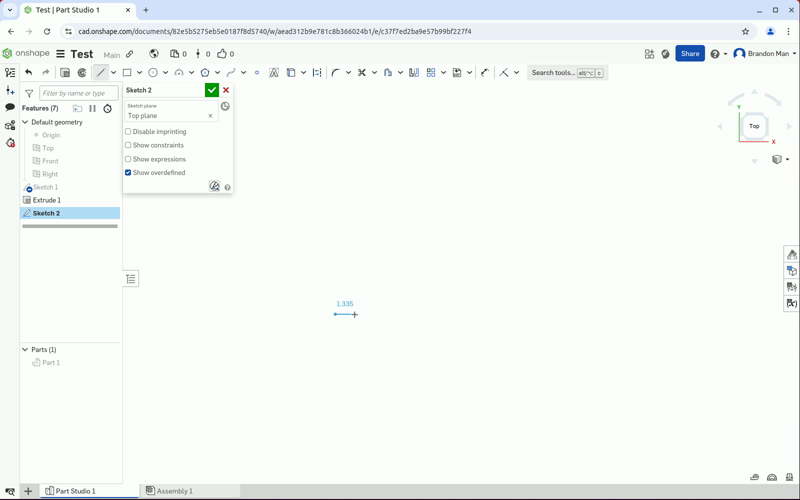
scroll(6)
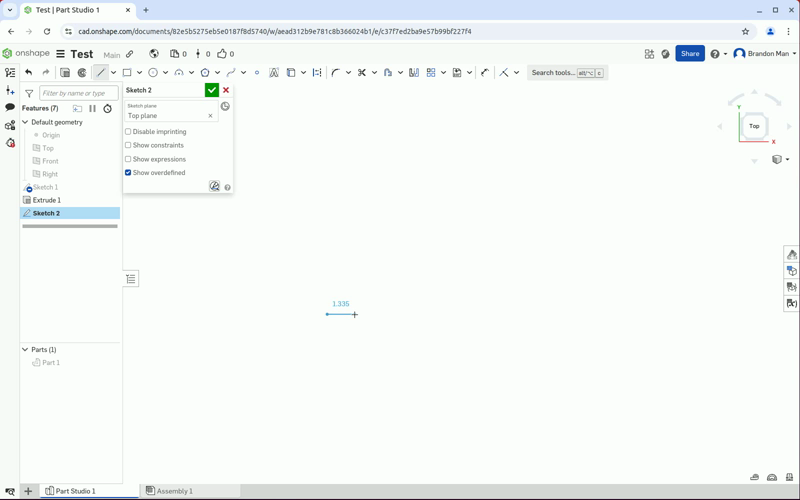
scroll(6)
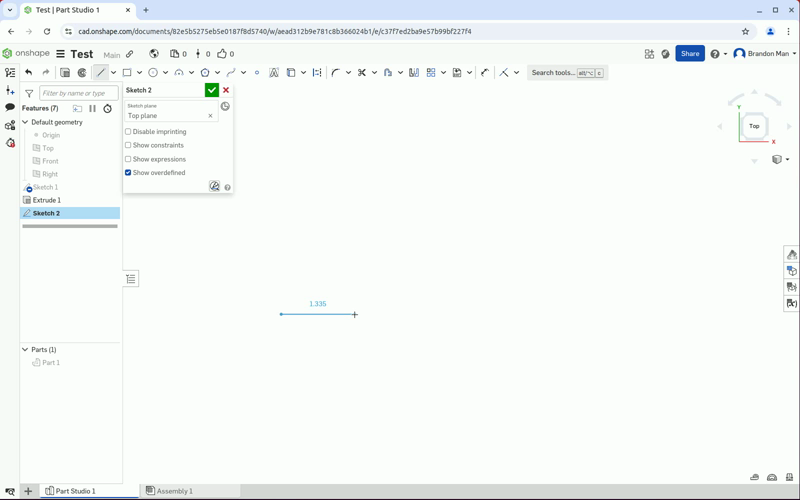
click(354, 314)
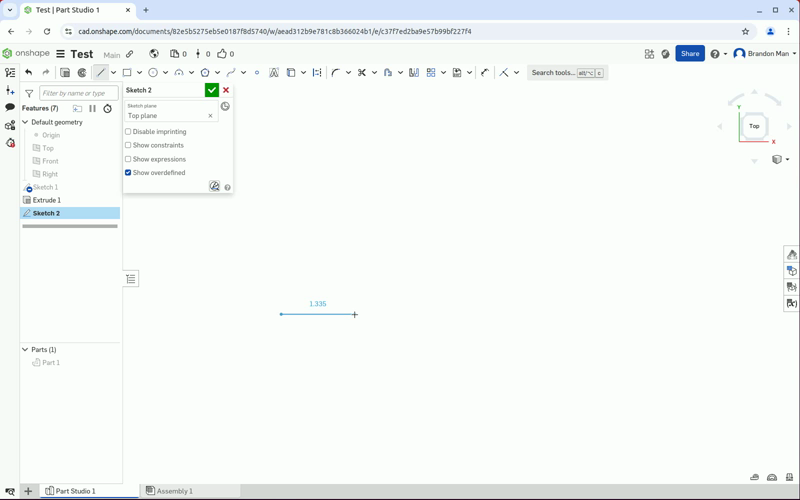
scroll(-6)
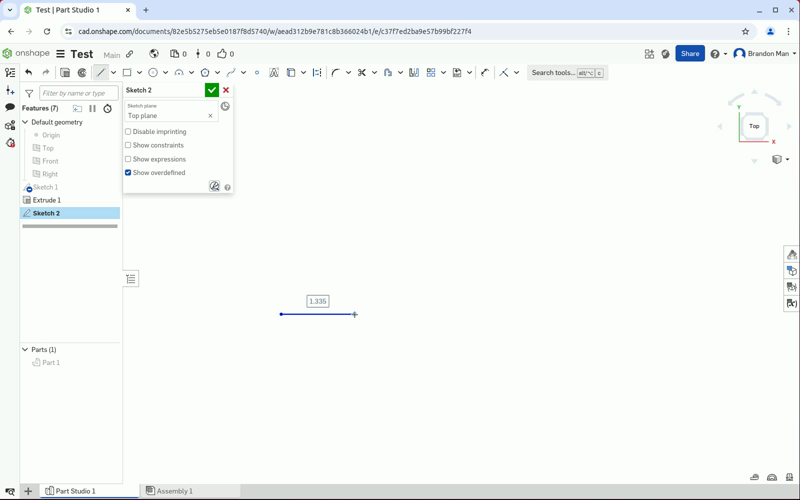
scroll(-6)
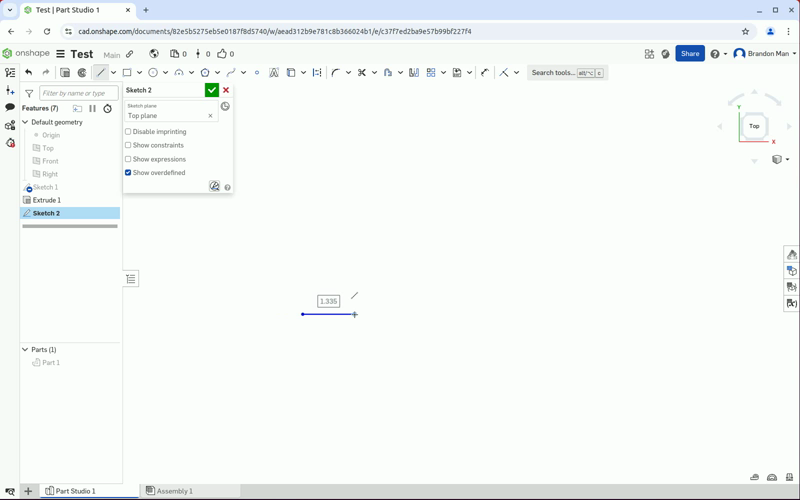
scroll(-6)
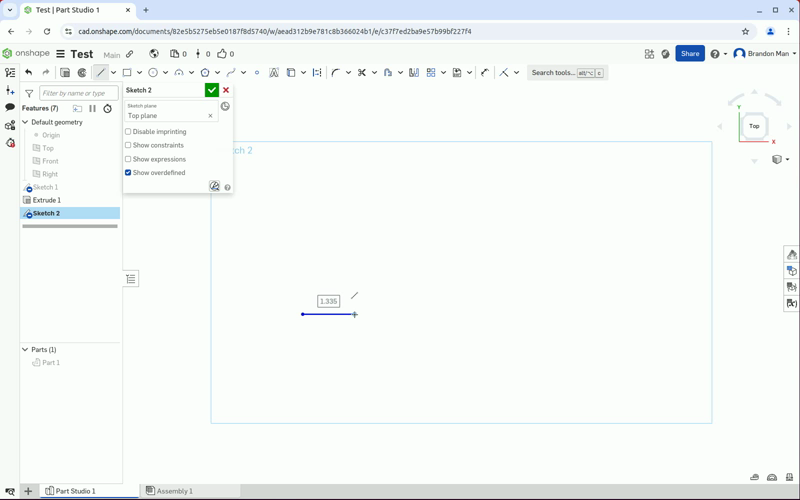
scroll(-6)
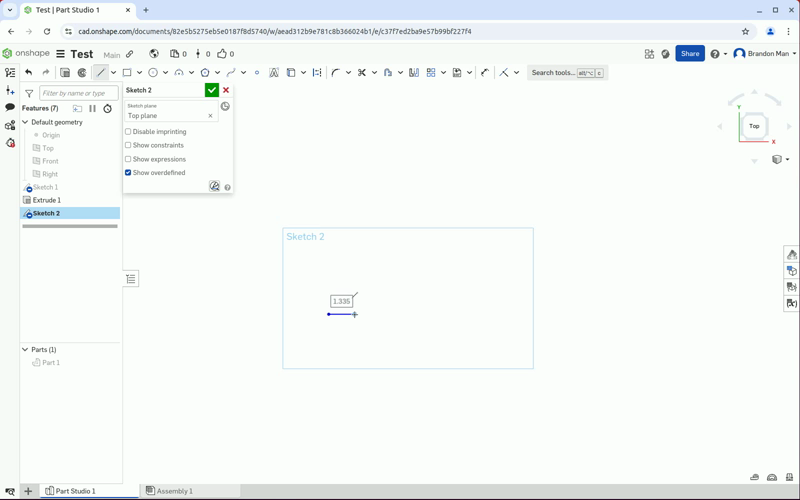
scroll(-6)
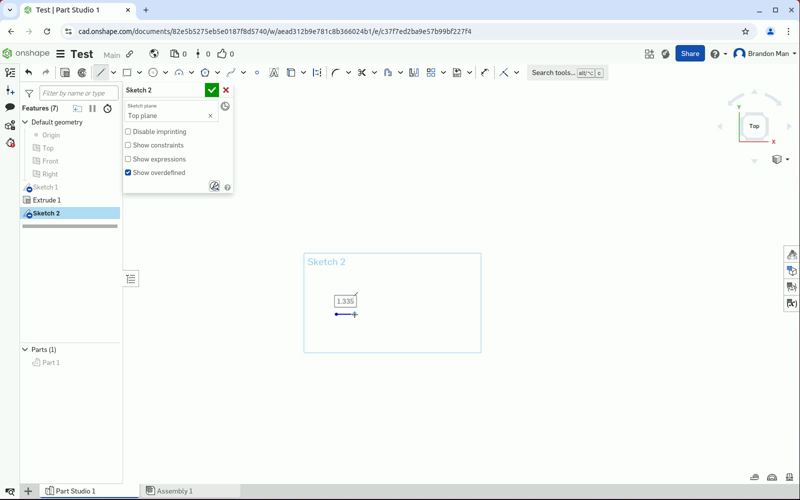
scroll(-6)
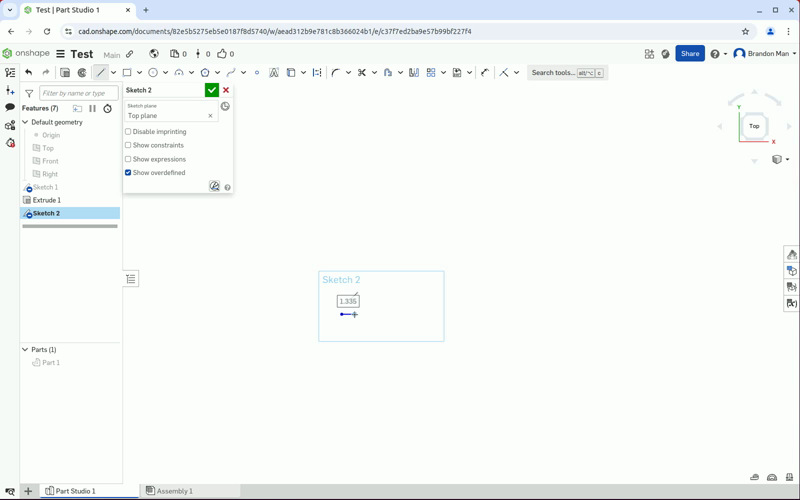
scroll(-6)
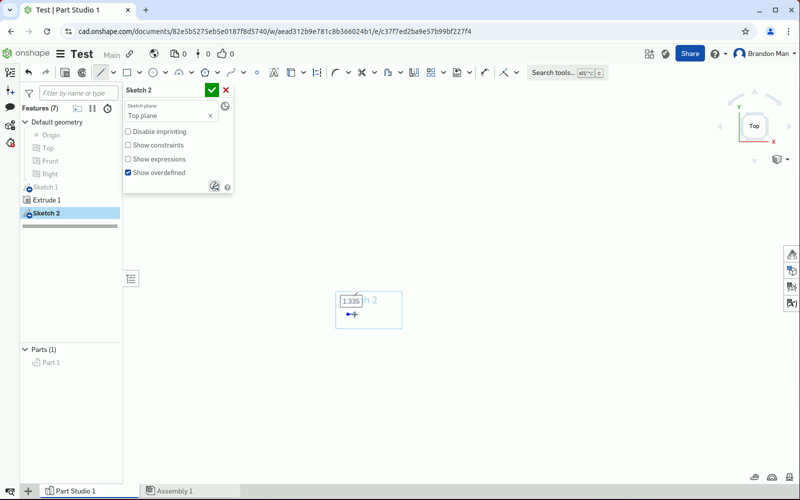
key_up(shift)
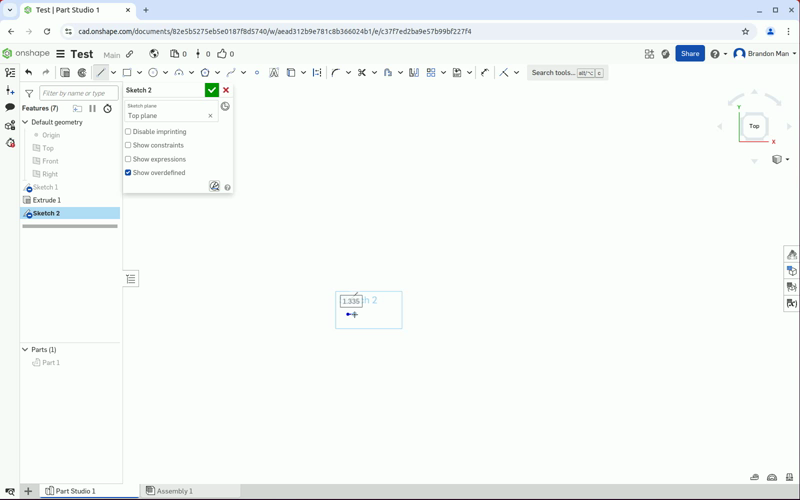
key_down(shift)
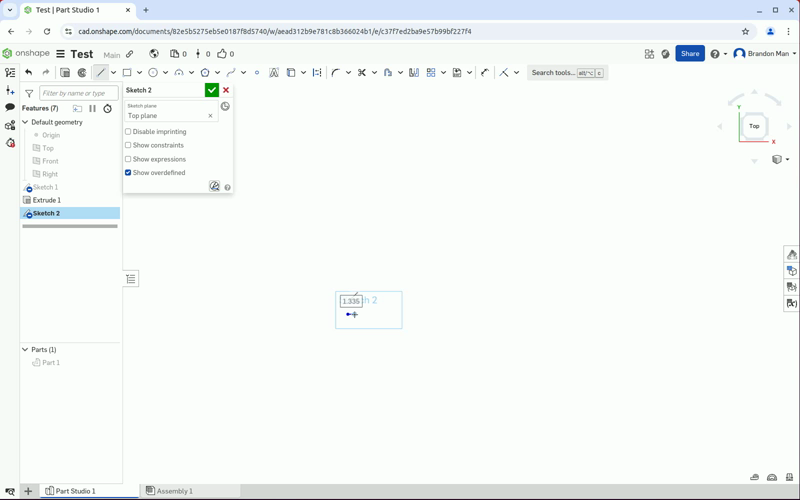
mouse_move(354, 250)
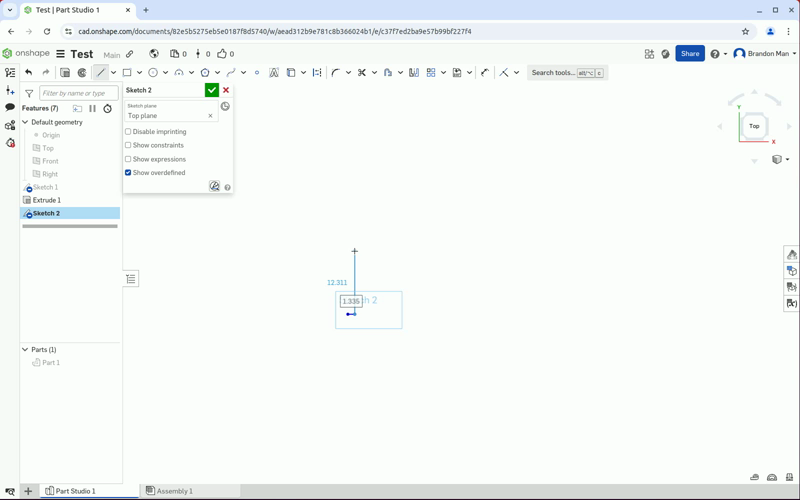
click(354, 250)
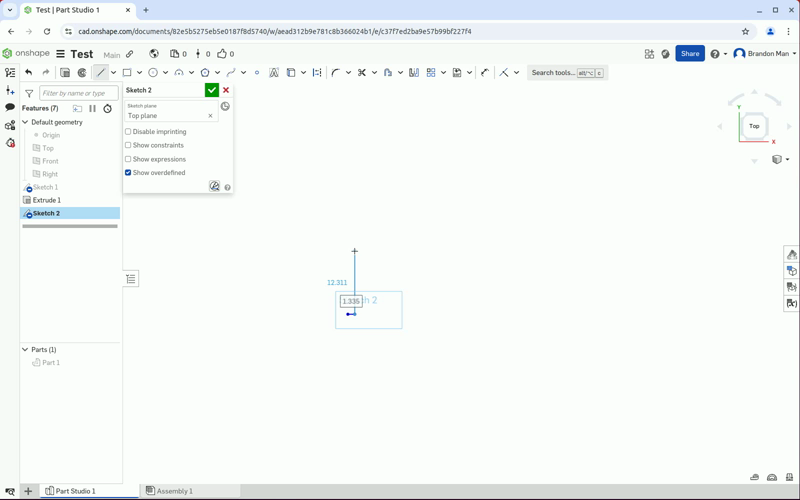
key_up(shift)
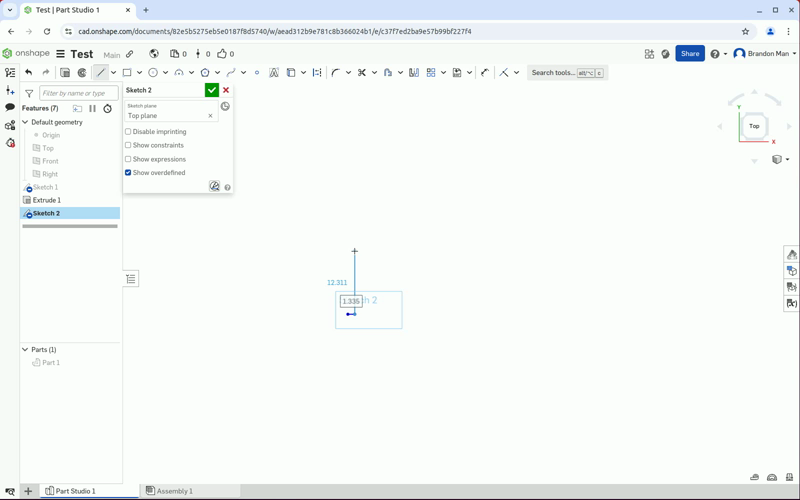
key_down(shift)
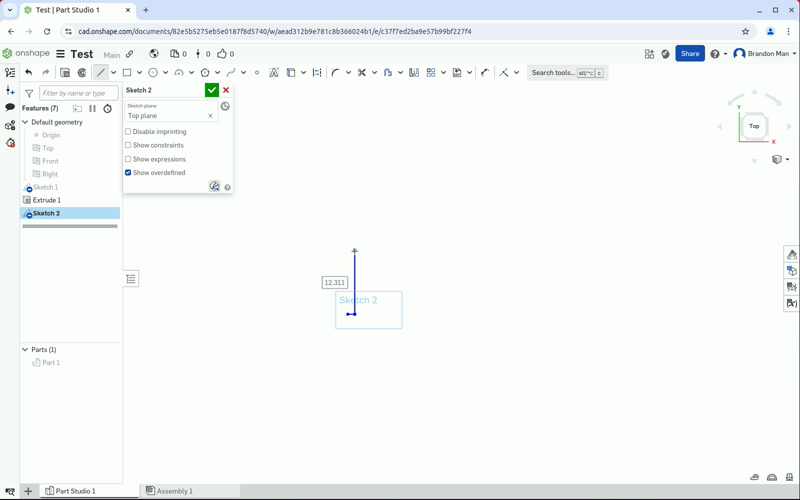
mouse_move(384, 250)
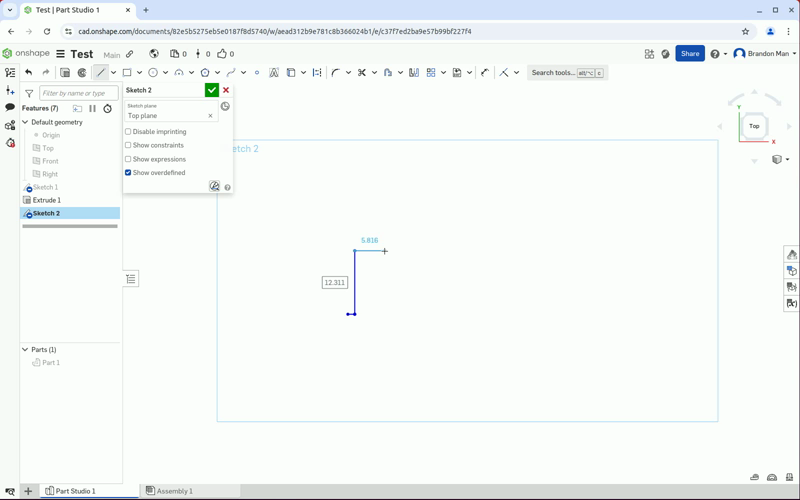
mouse_move(348, 250)
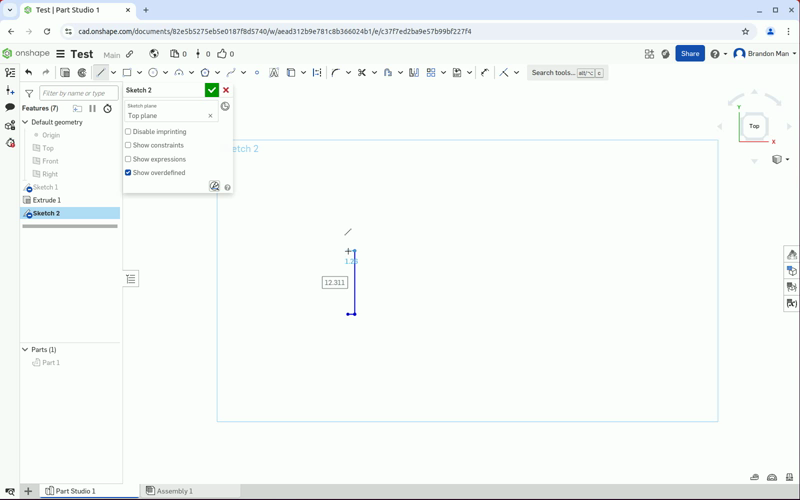
scroll(6)
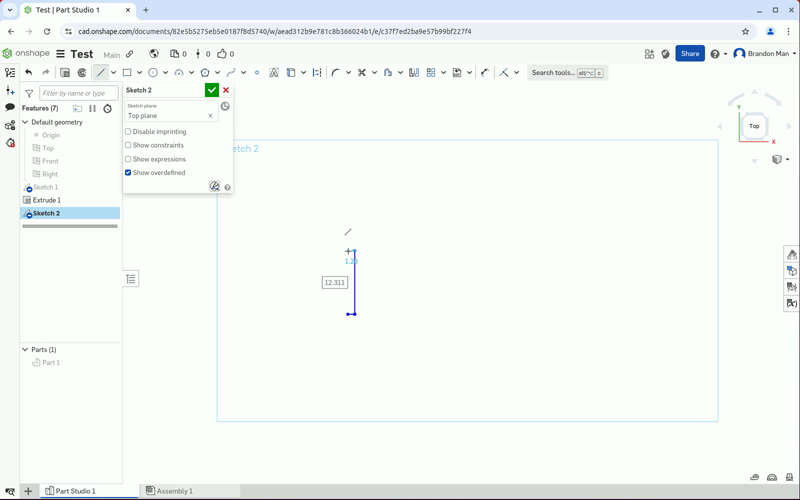
scroll(6)
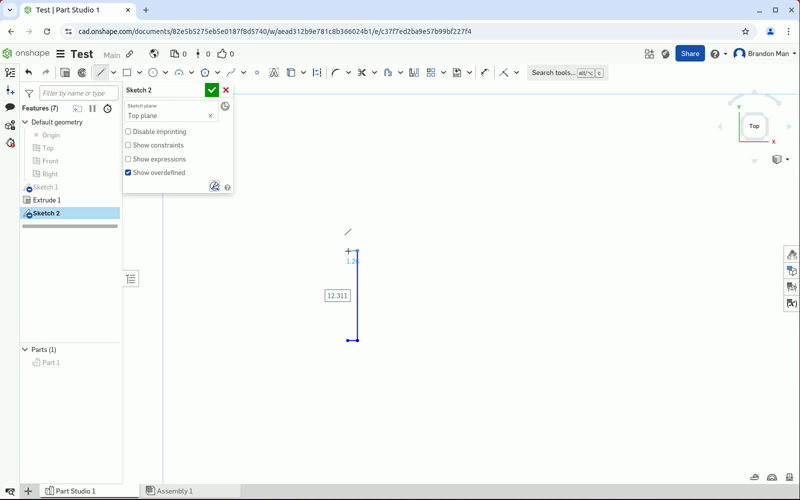
scroll(6)
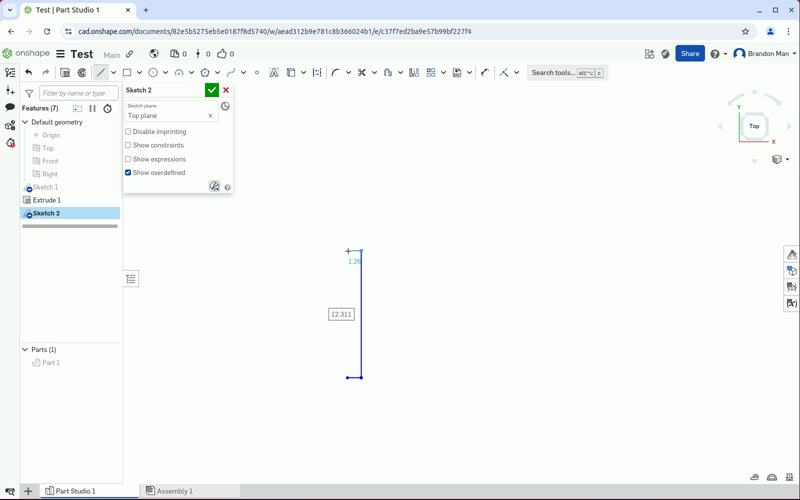
scroll(6)
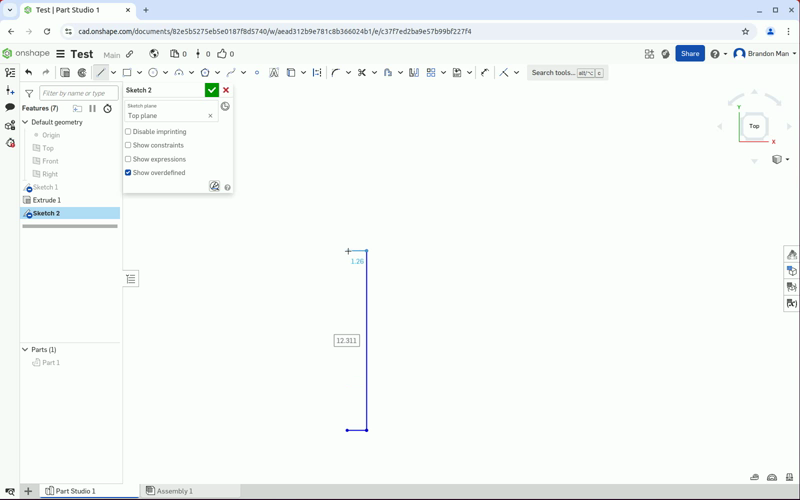
scroll(6)
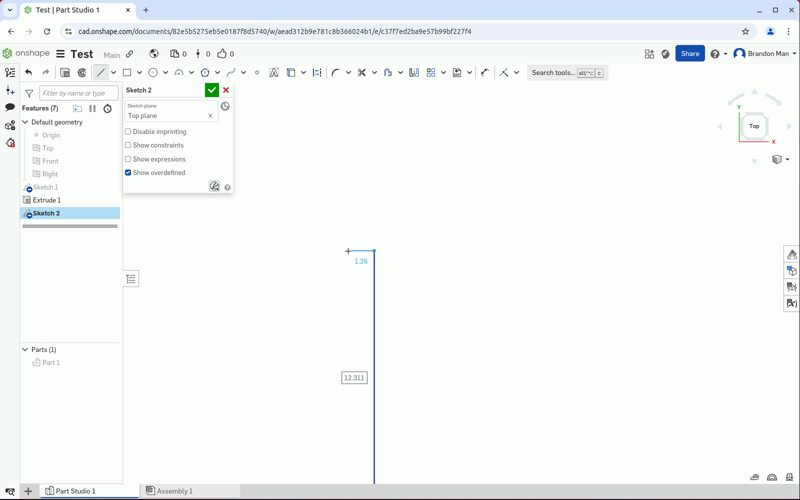
scroll(6)
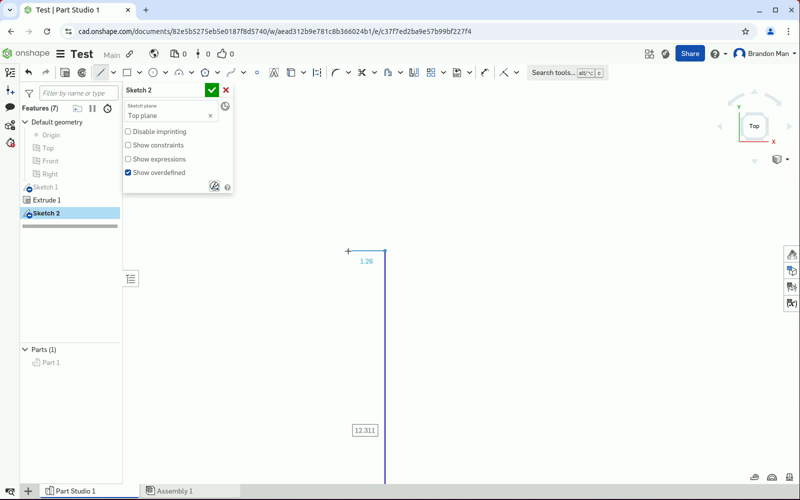
scroll(6)
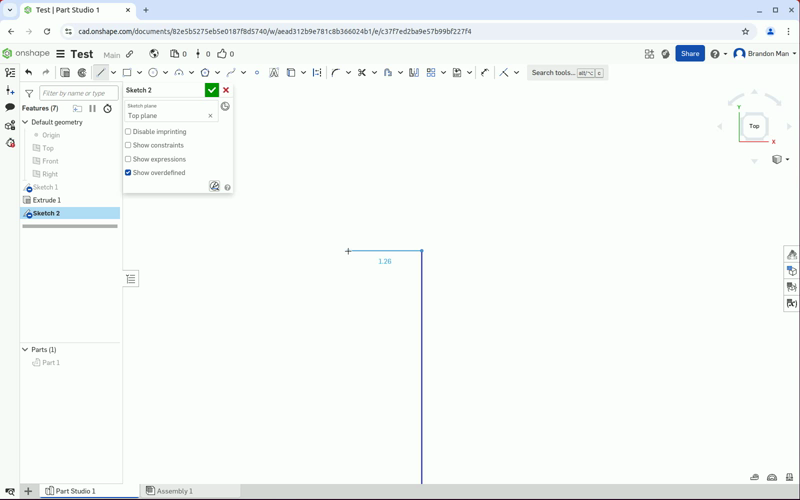
click(348, 250)
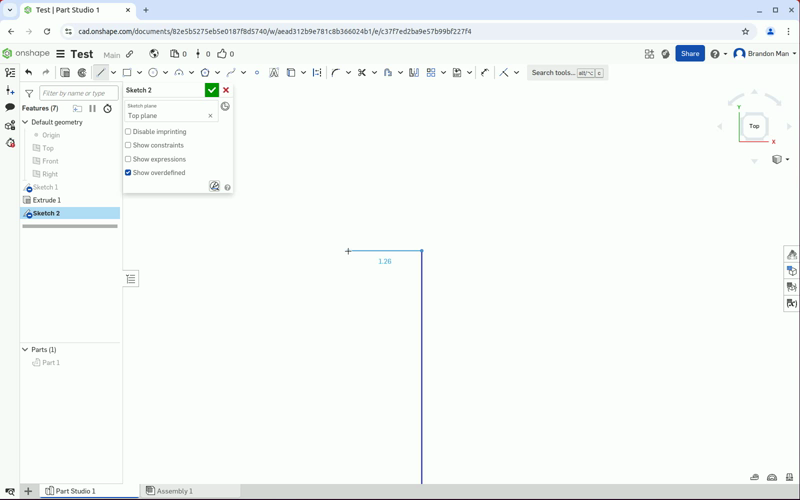
scroll(-6)
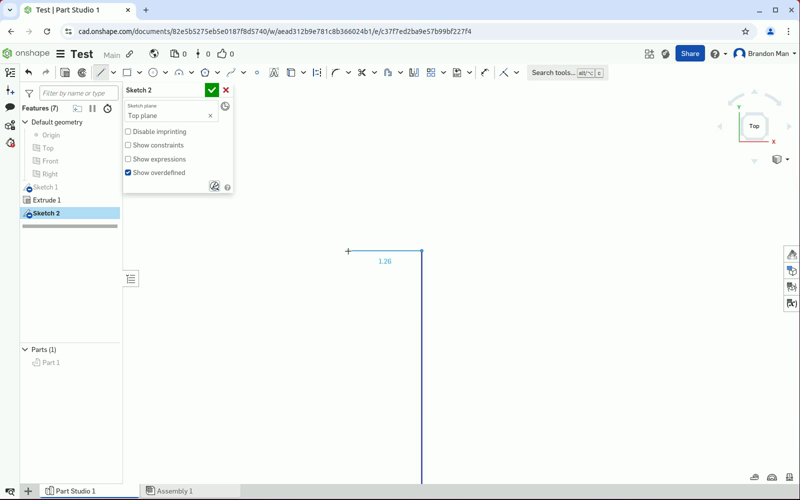
scroll(-6)
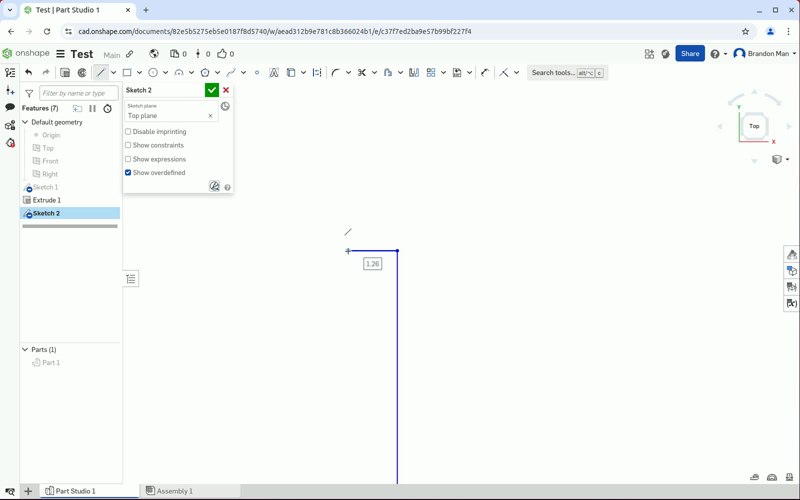
scroll(-6)
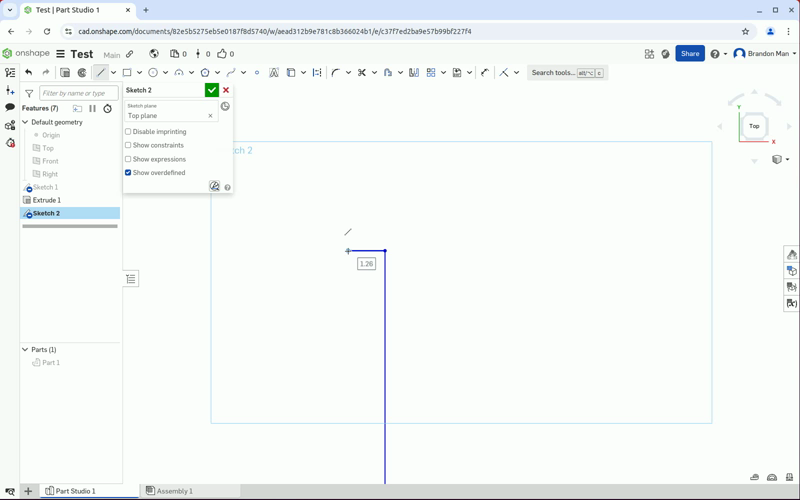
scroll(-6)
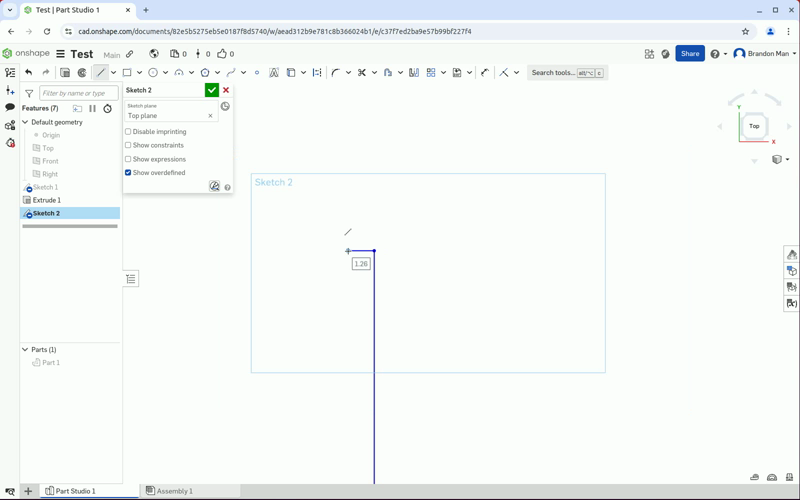
scroll(-6)
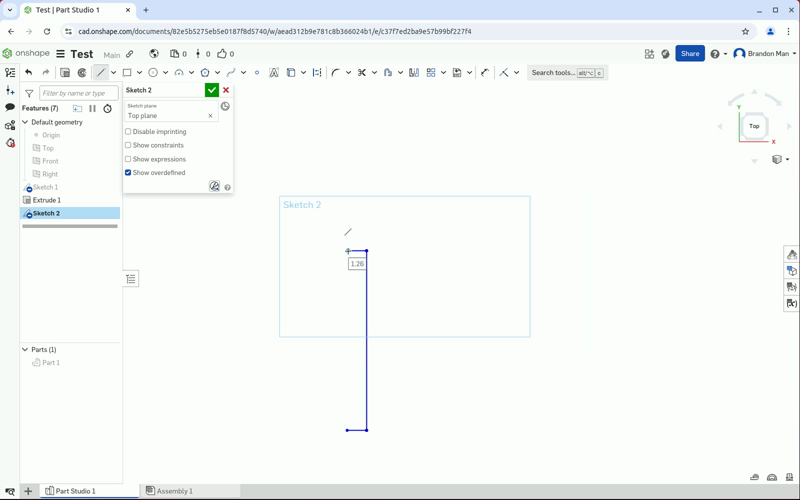
scroll(-6)
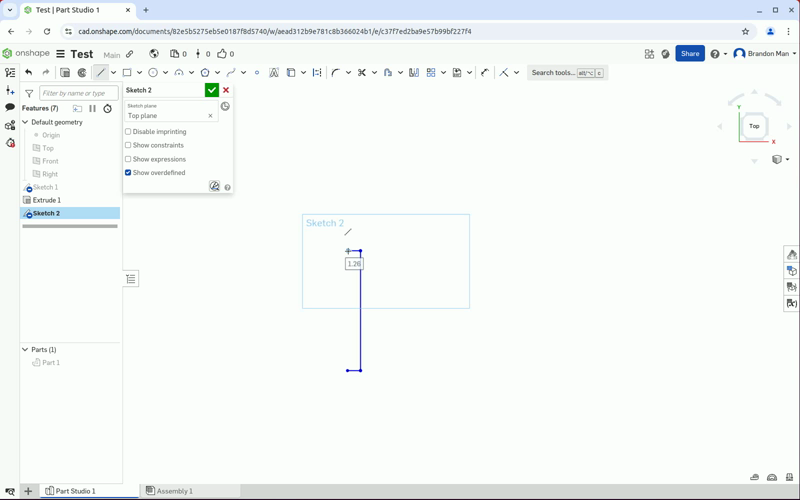
scroll(-6)
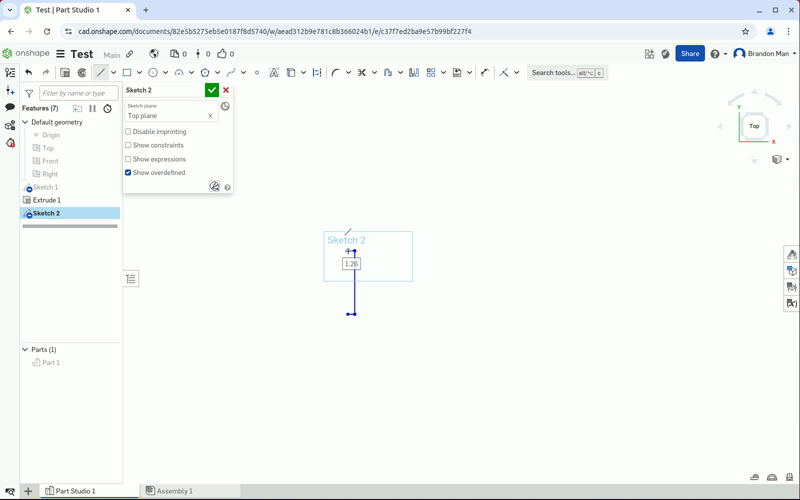
key_up(shift)
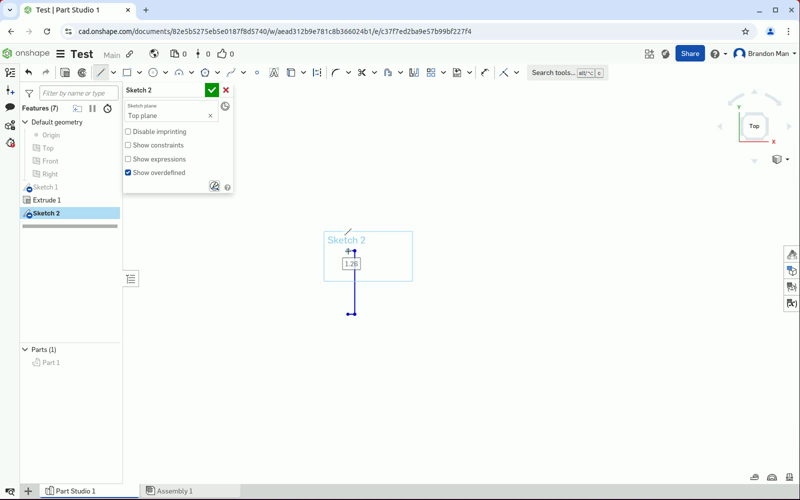
key_down(shift)
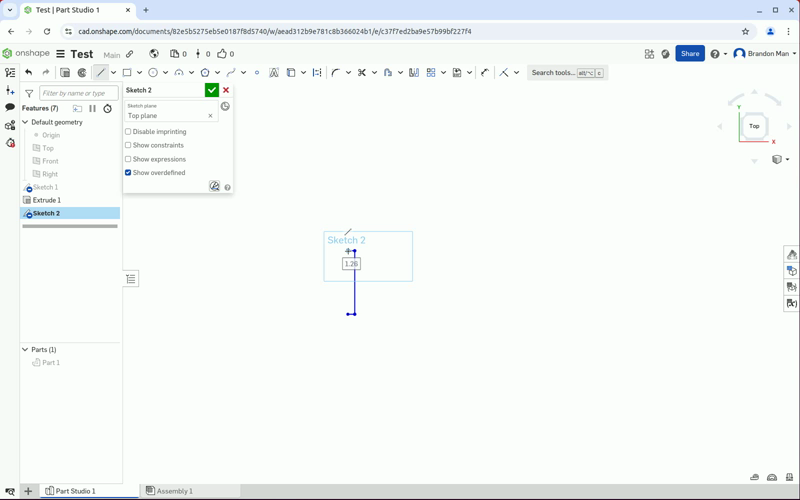
mouse_move(348, 314)
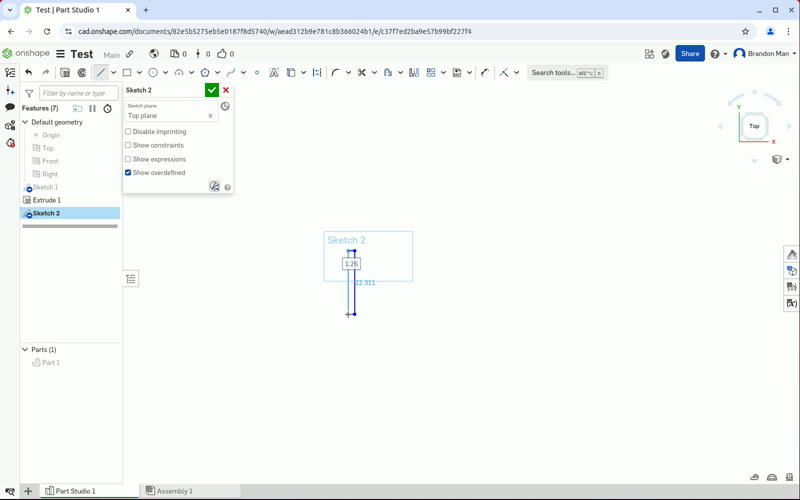
key_up(shift)
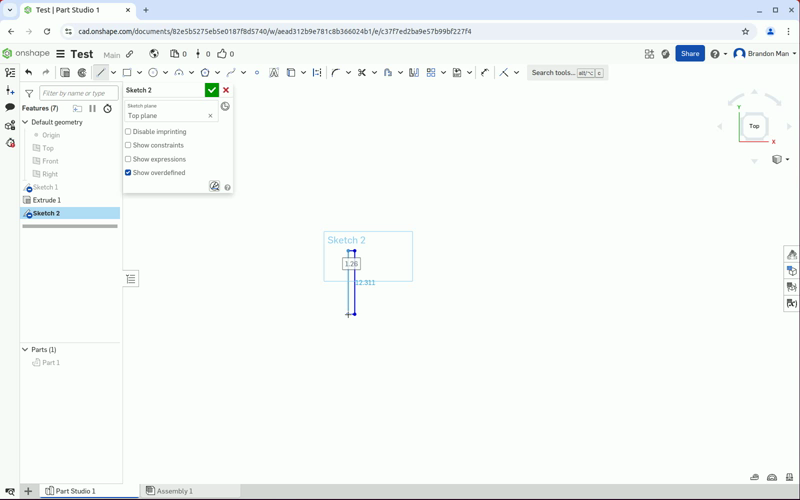
click(348, 314)
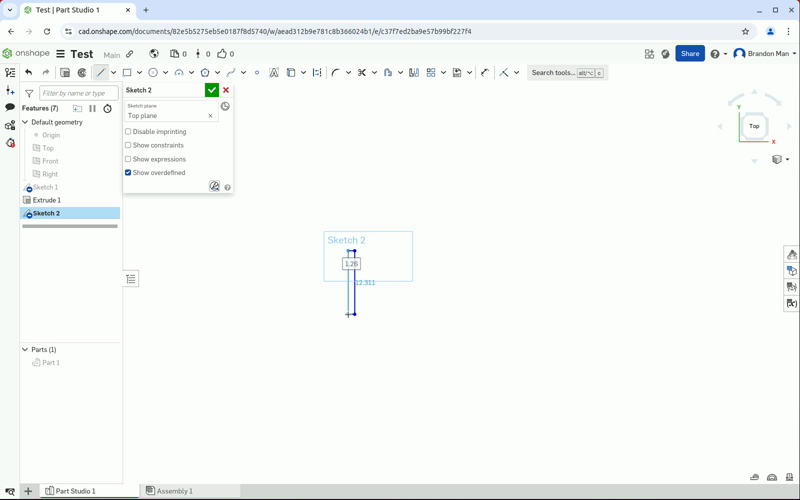
key(esc)
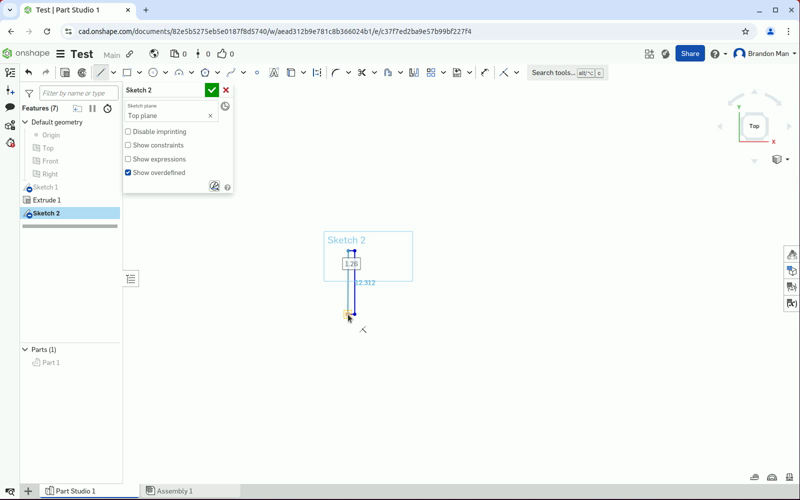
mouse_move(349, 302)
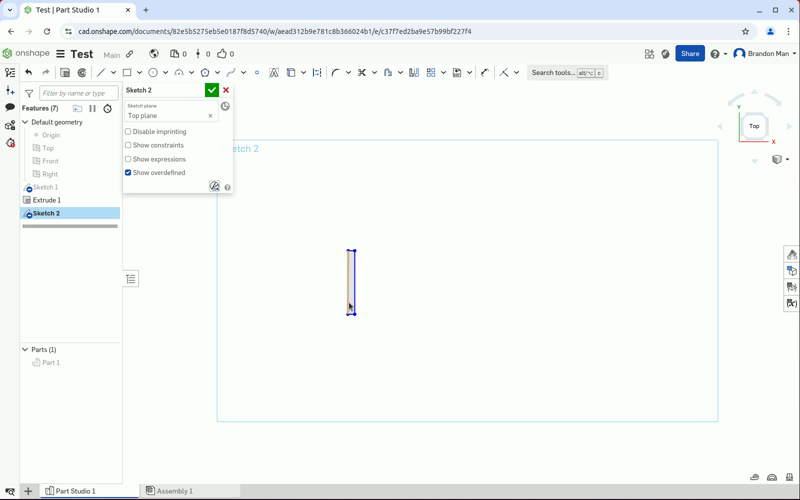
scroll(6)
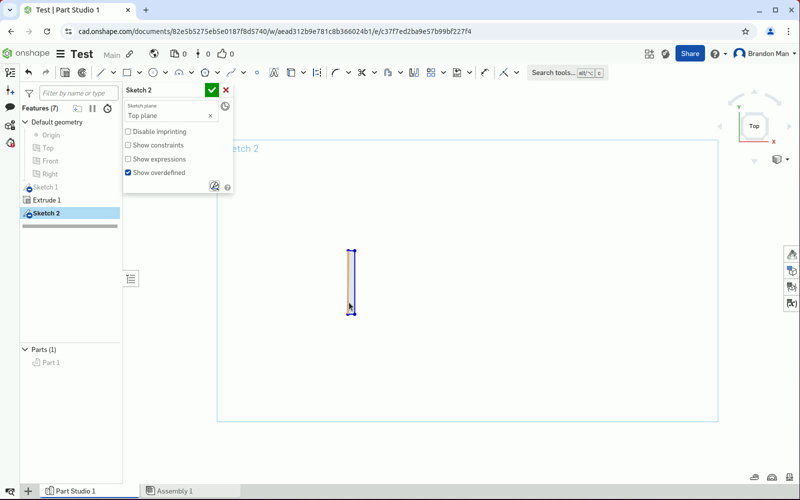
scroll(6)
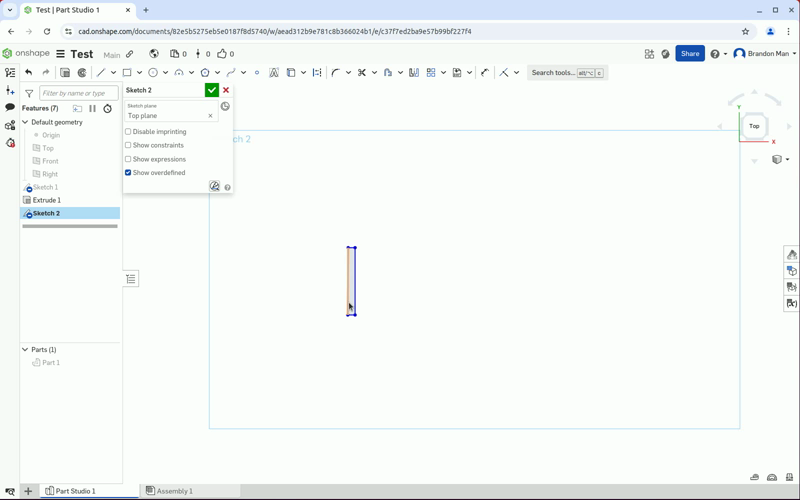
scroll(6)
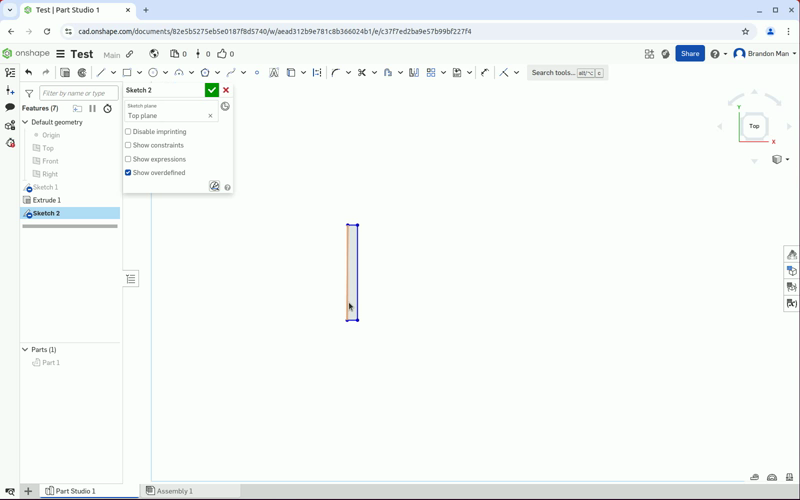
scroll(6)
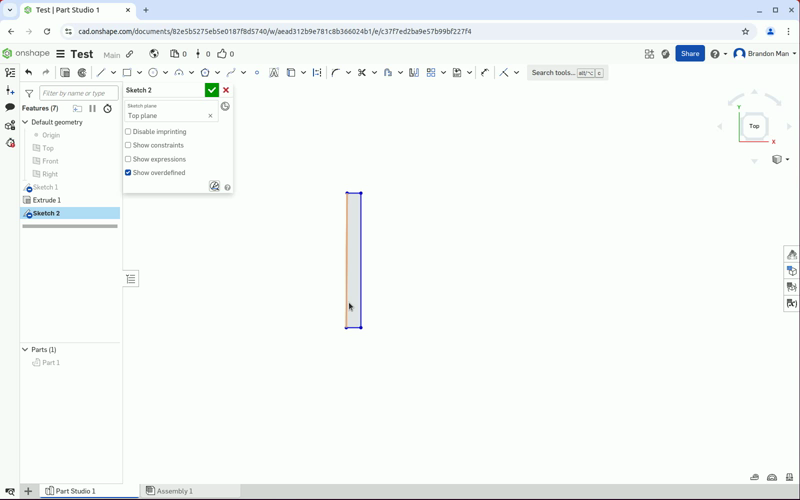
scroll(6)
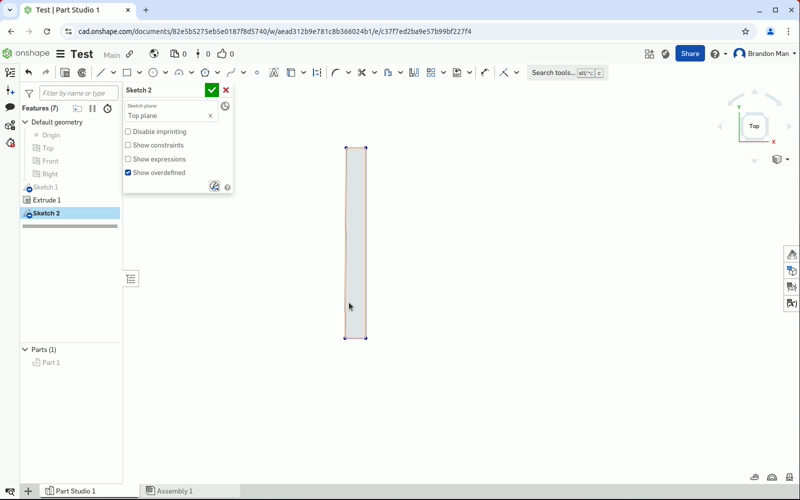
scroll(6)
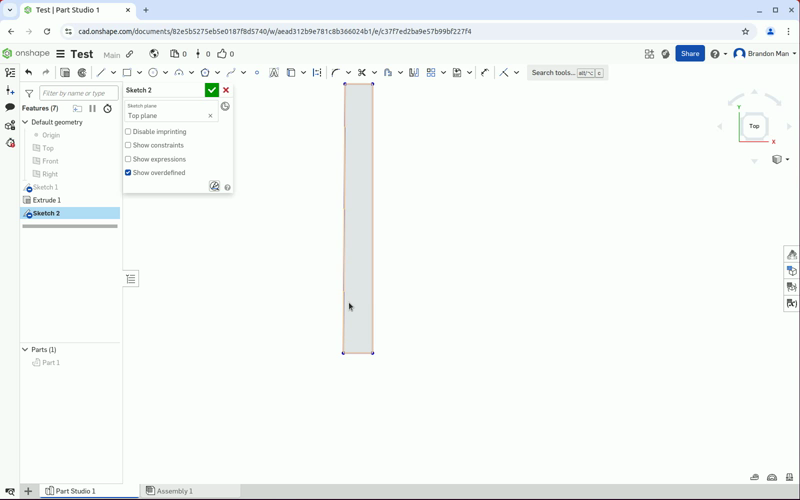
scroll(6)
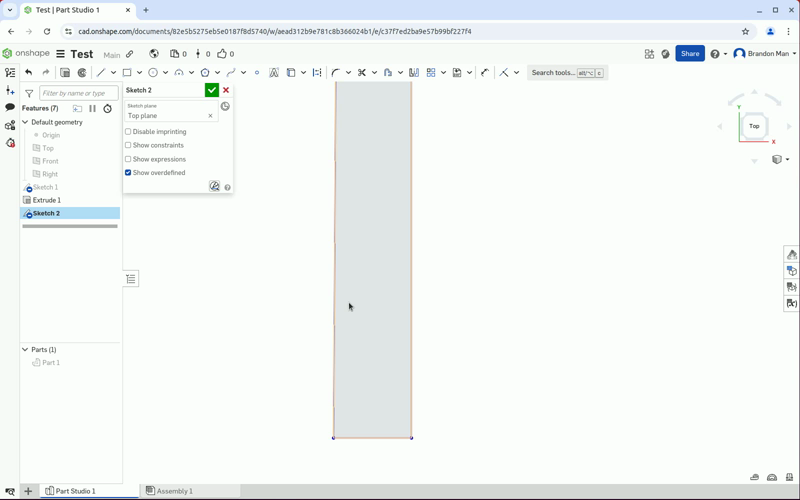
click(349, 302)
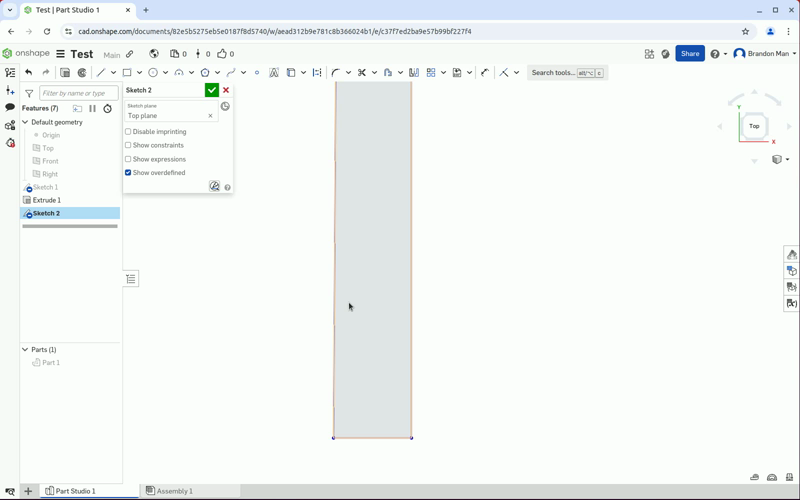
scroll(-6)
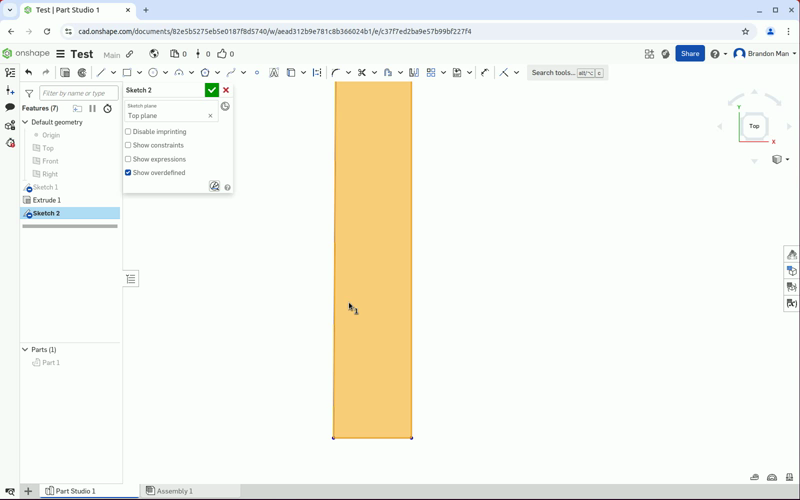
scroll(-6)
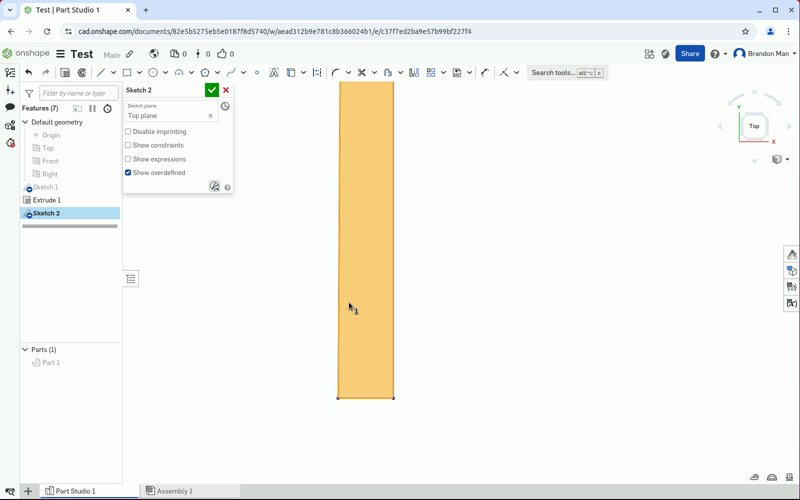
scroll(-6)
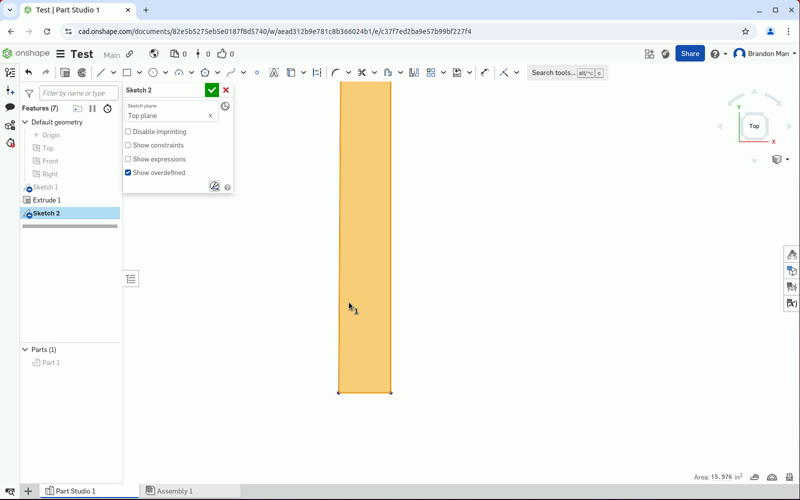
scroll(-6)
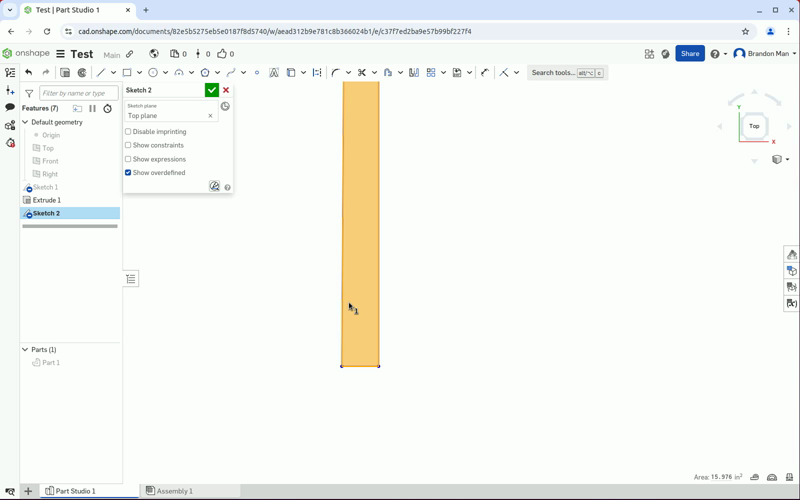
scroll(-6)
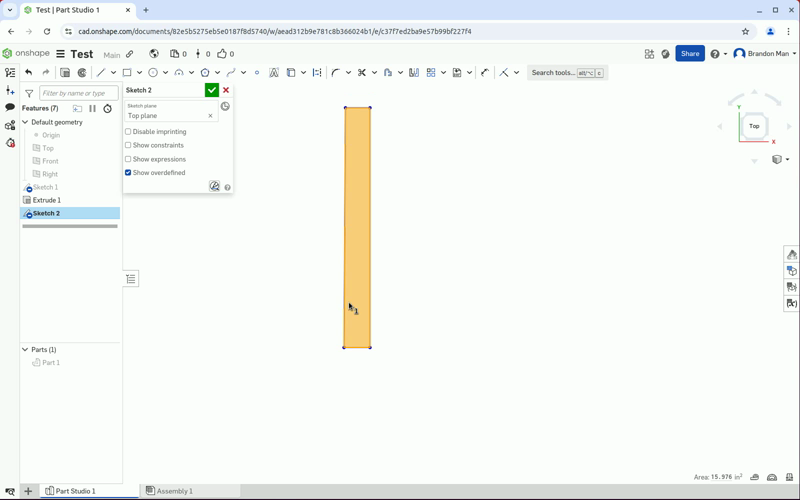
scroll(-6)
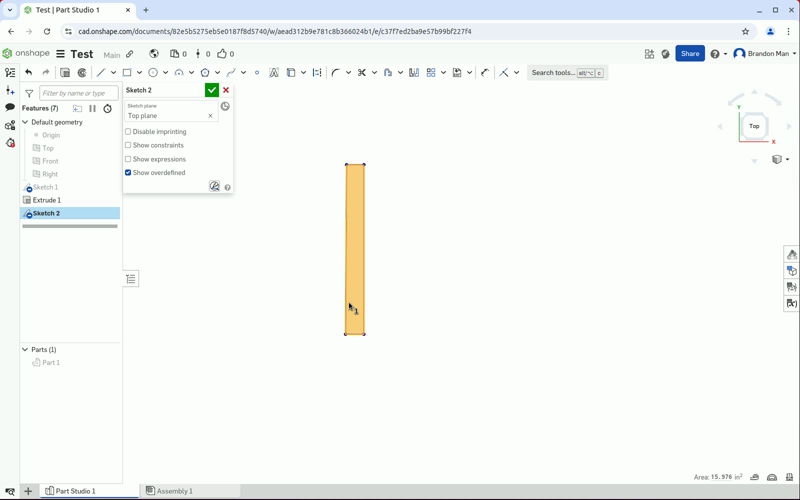
scroll(-6)
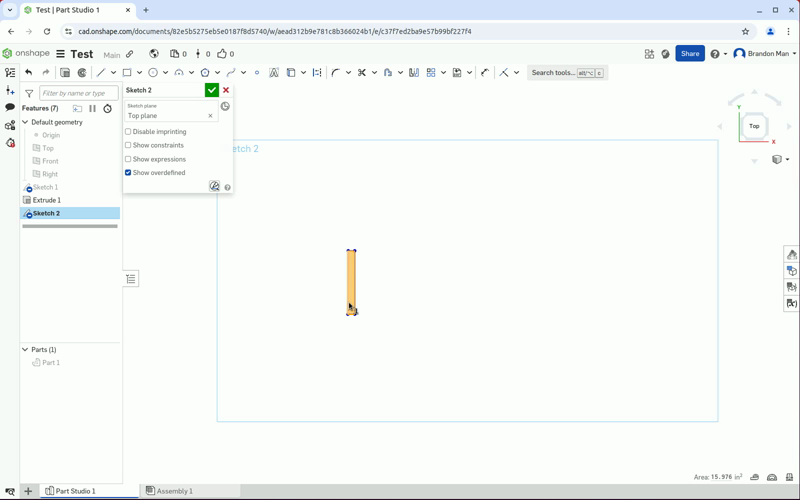
mouse_move(73, 352)
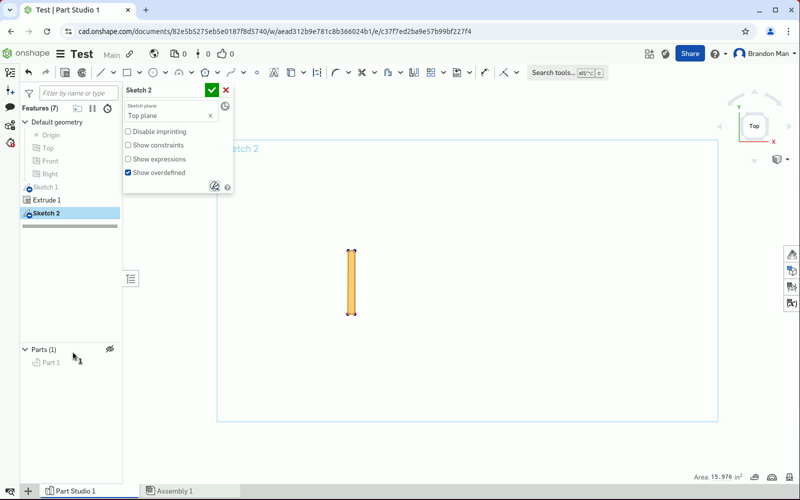
key(shift+y)
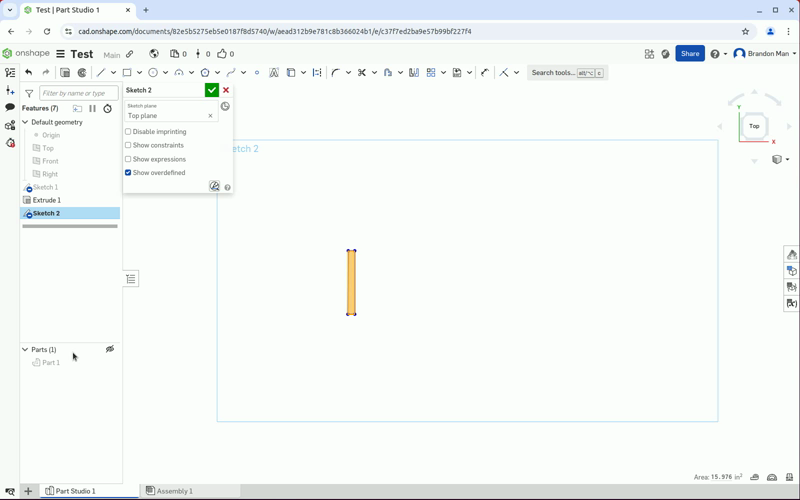
key(shift+e)
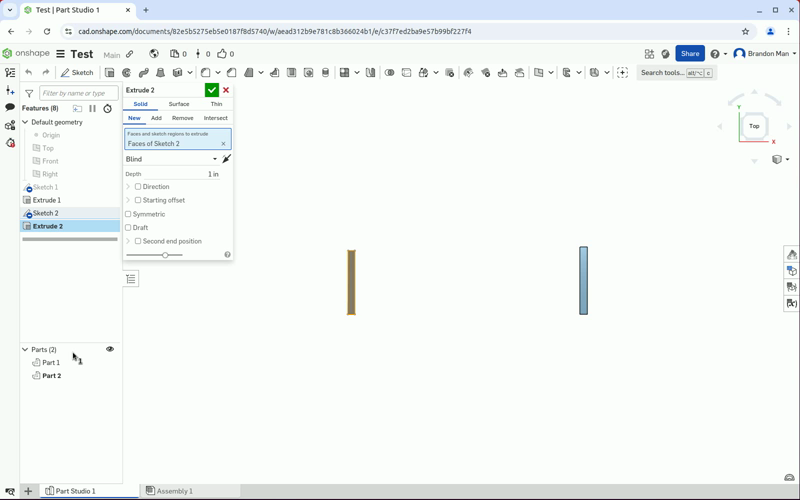
mouse_move(143, 106)
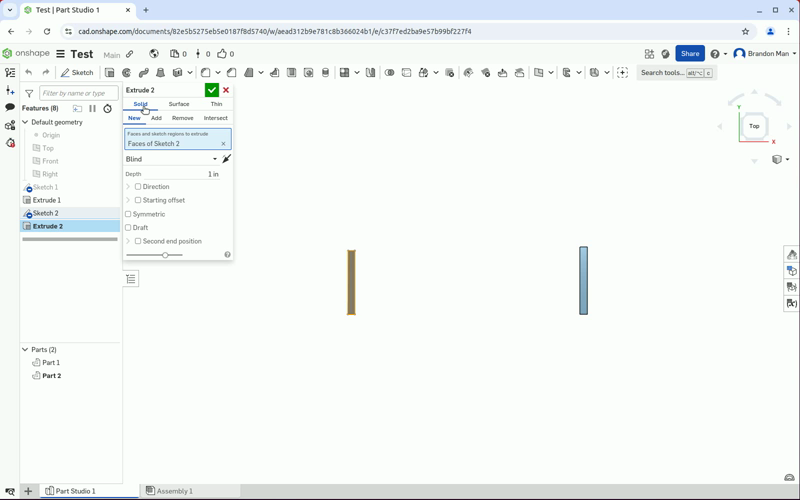
click(143, 106)
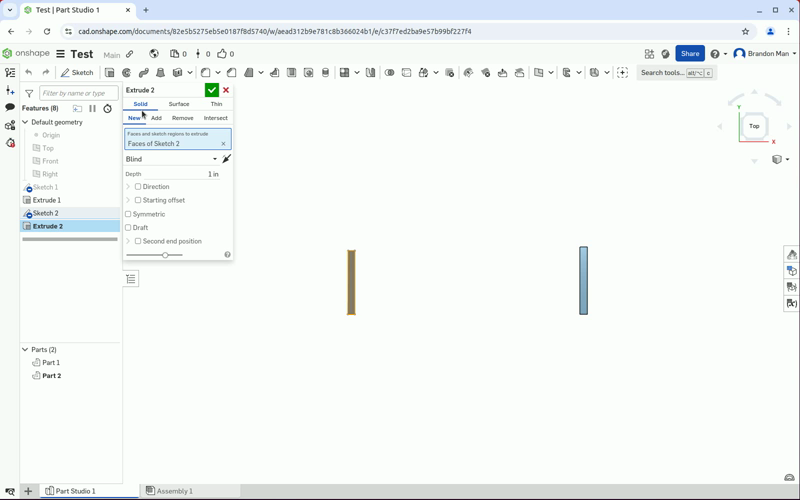
mouse_move(137, 120)
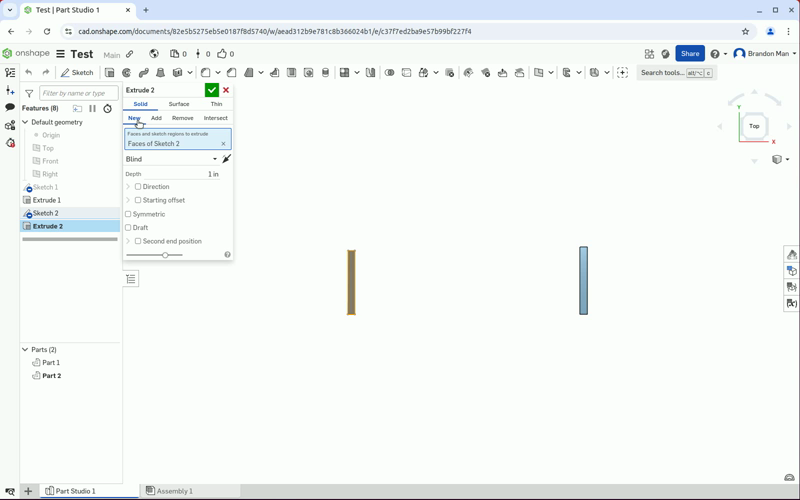
click(137, 120)
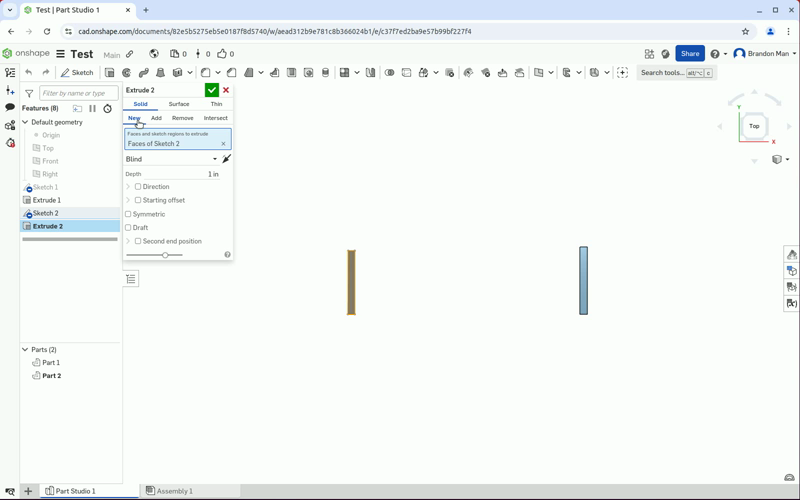
key(tab, 4)
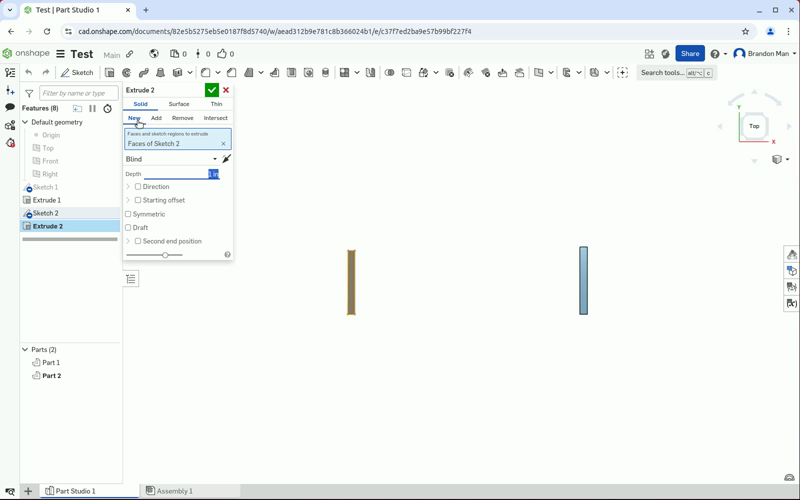
text(1.204)
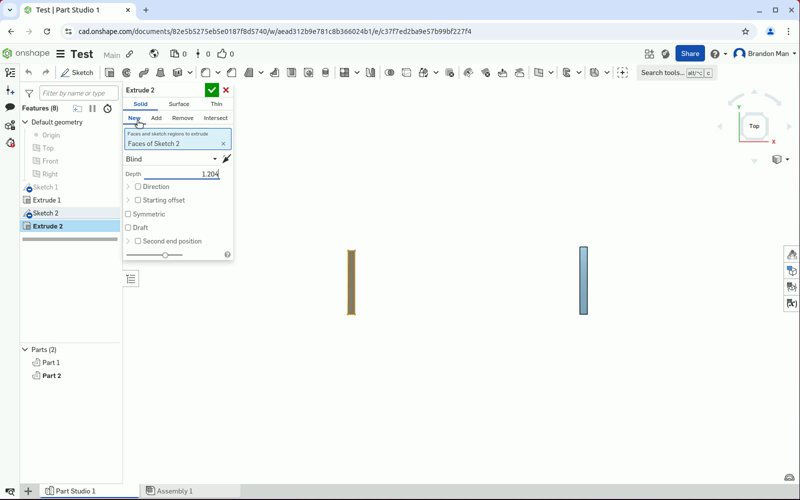
key(enter)
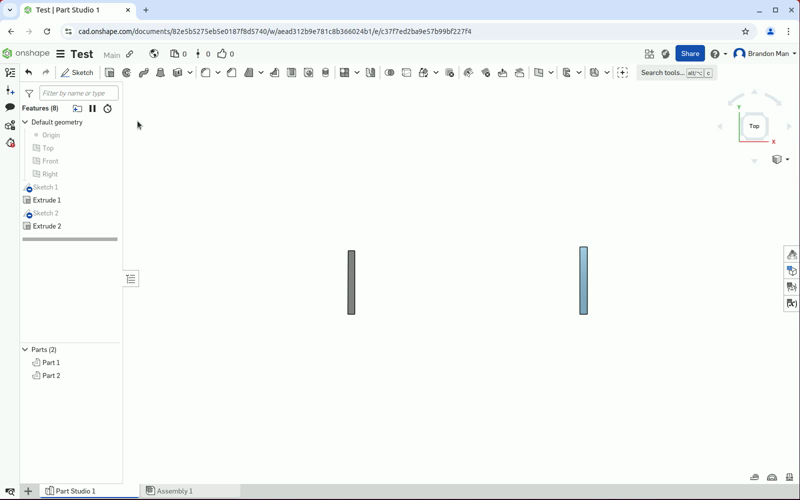
key(shift+h)
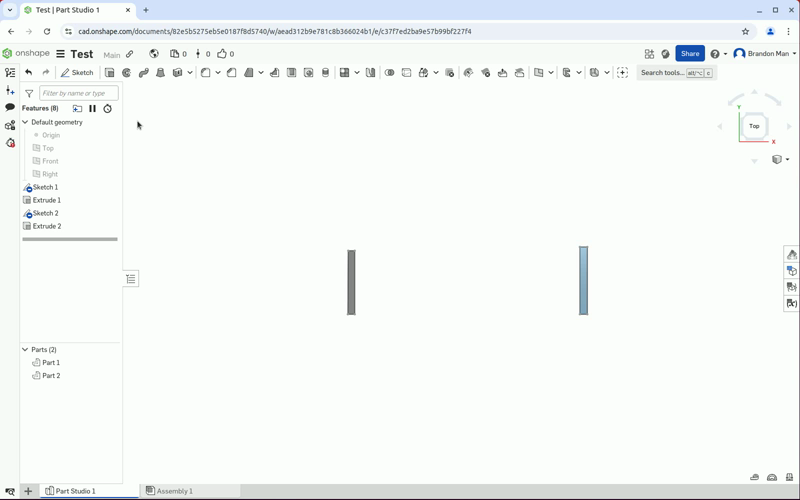
key(shift+h)
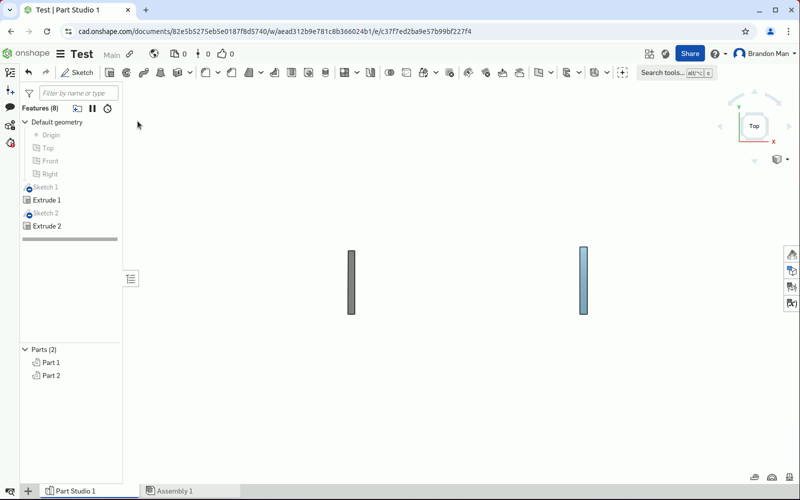
mouse_move(73, 189)
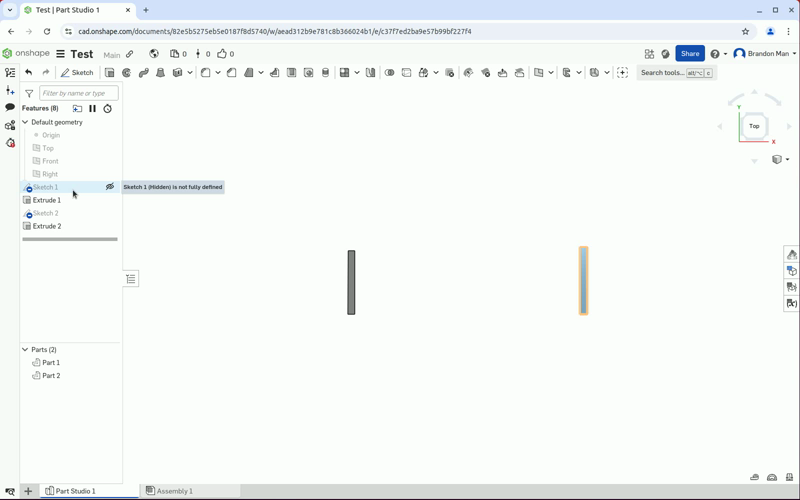
click(73, 189)
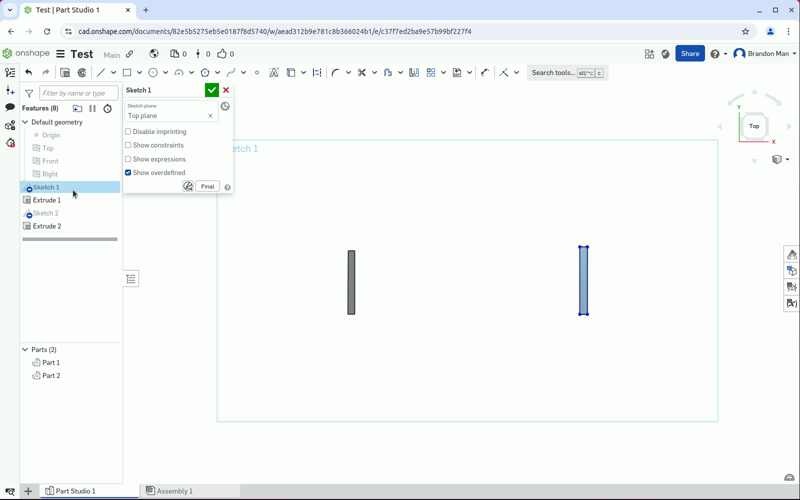
mouse_move(229, 92)
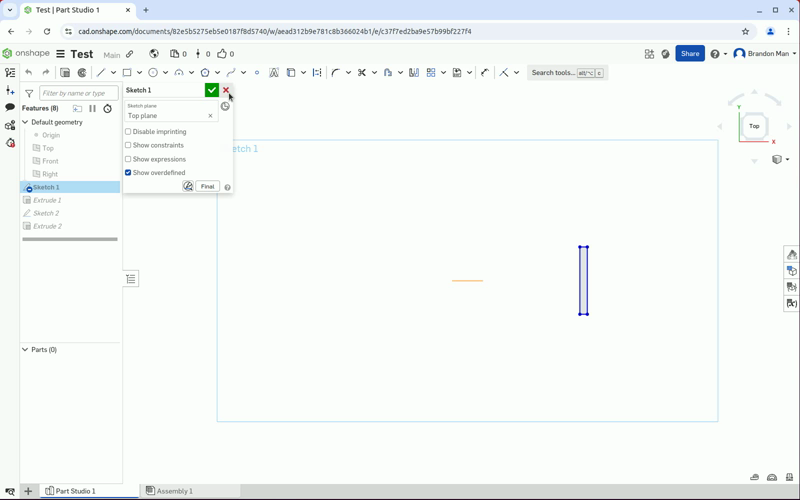
click(229, 92)
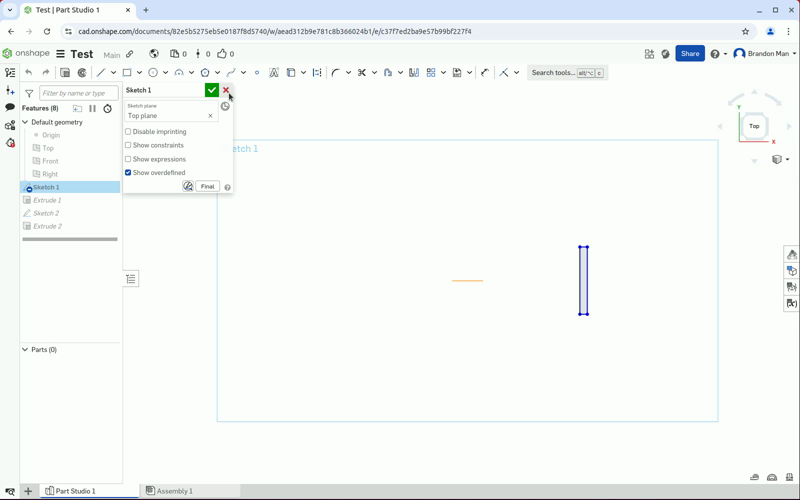
key(shift+s)
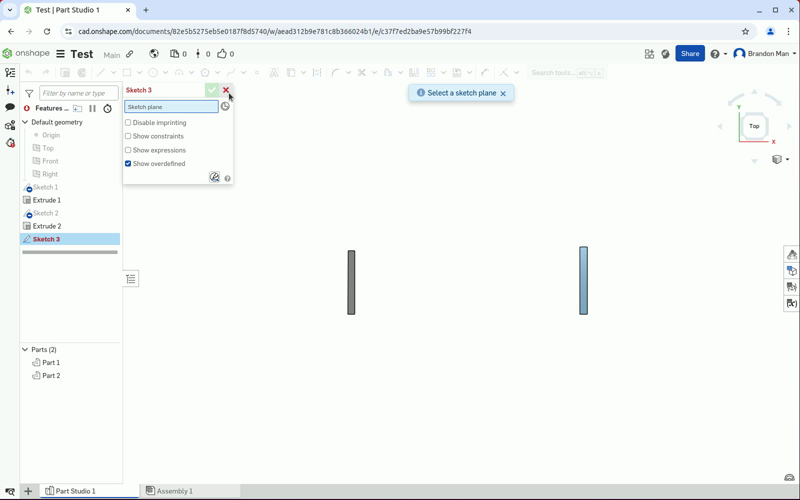
mouse_move(73, 150)
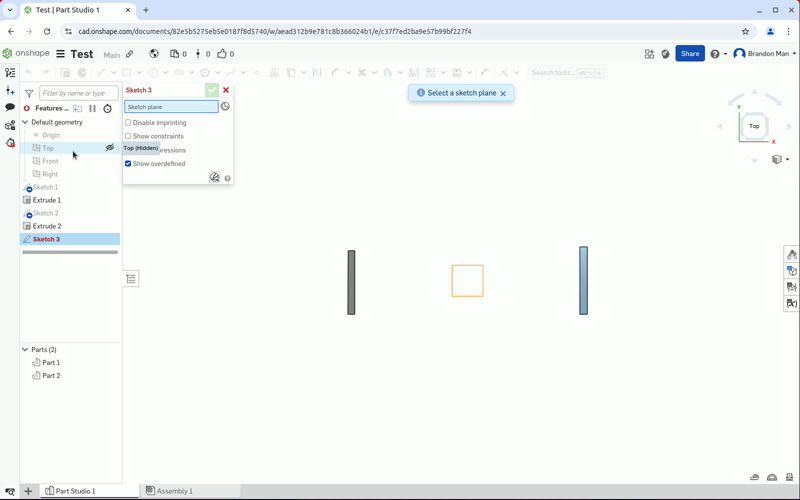
click(73, 150)
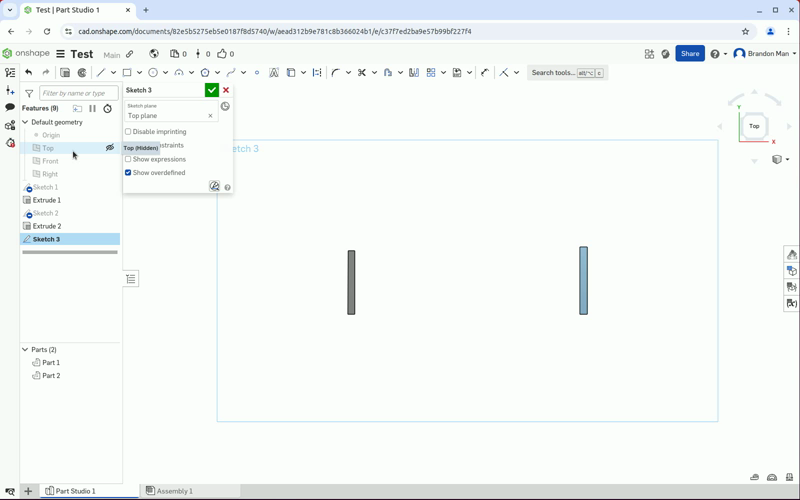
mouse_move(73, 352)
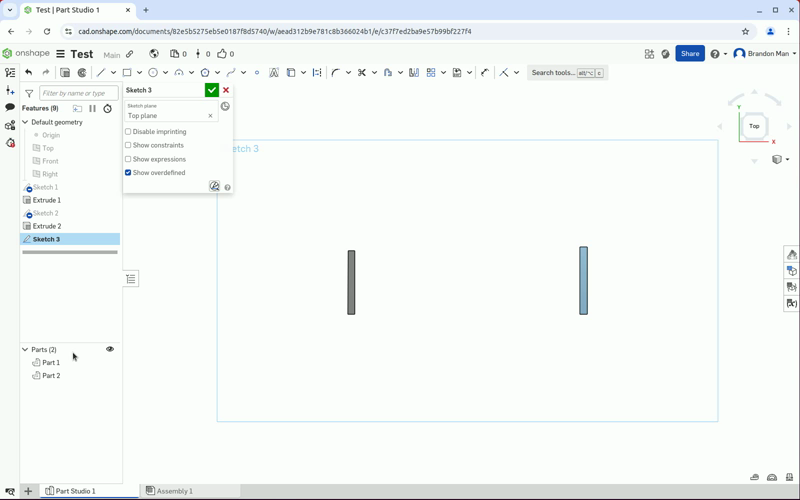
key(y)
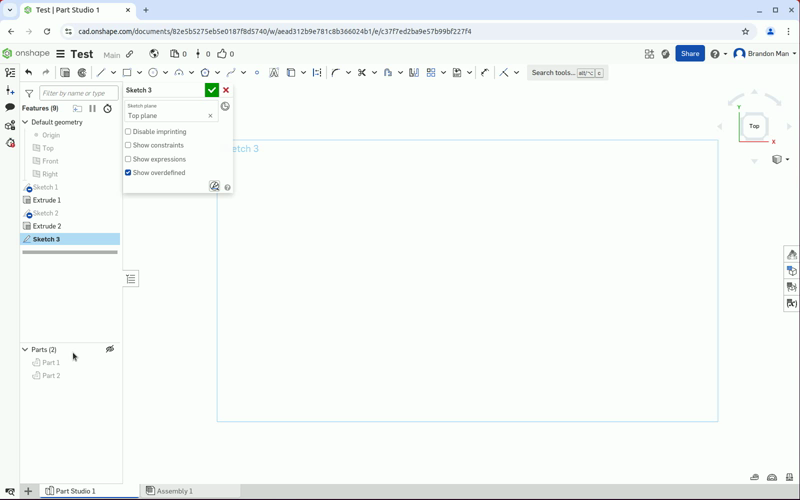
key(l)
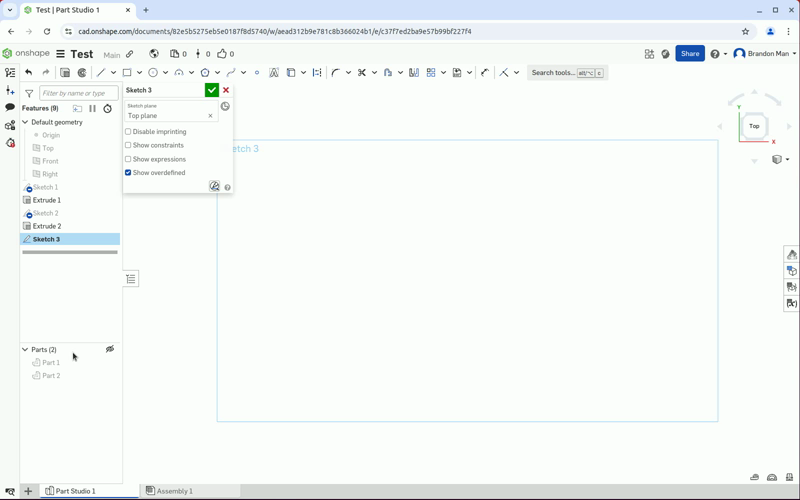
key_down(shift)
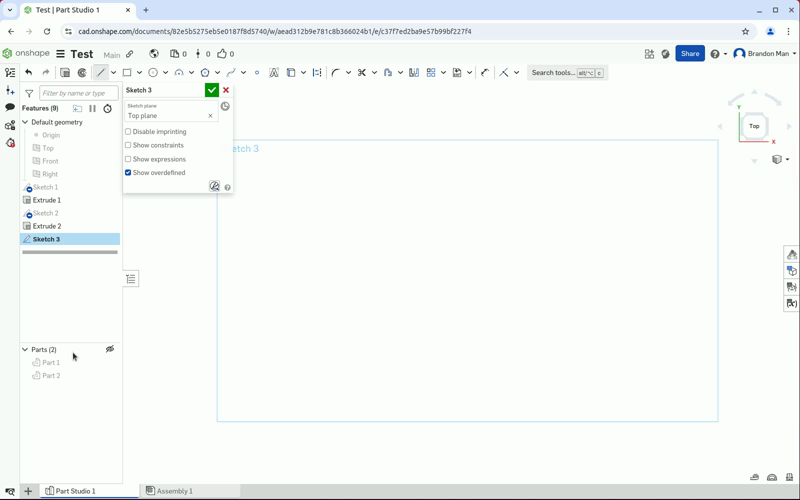
mouse_move(353, 346)
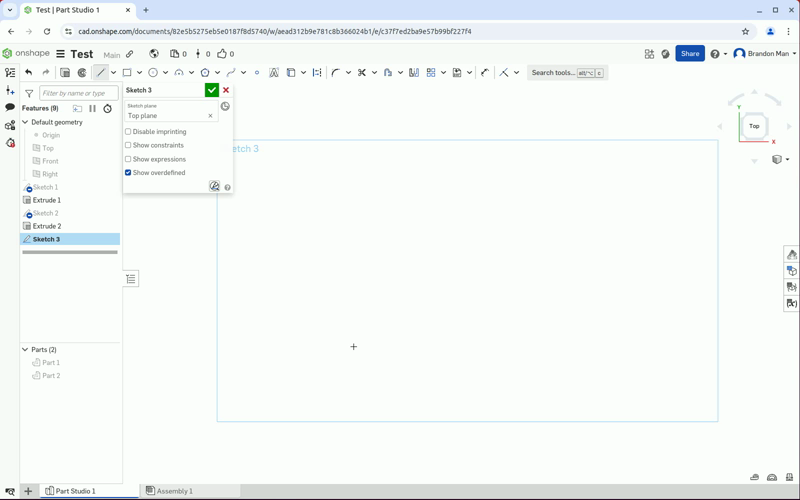
click(353, 346)
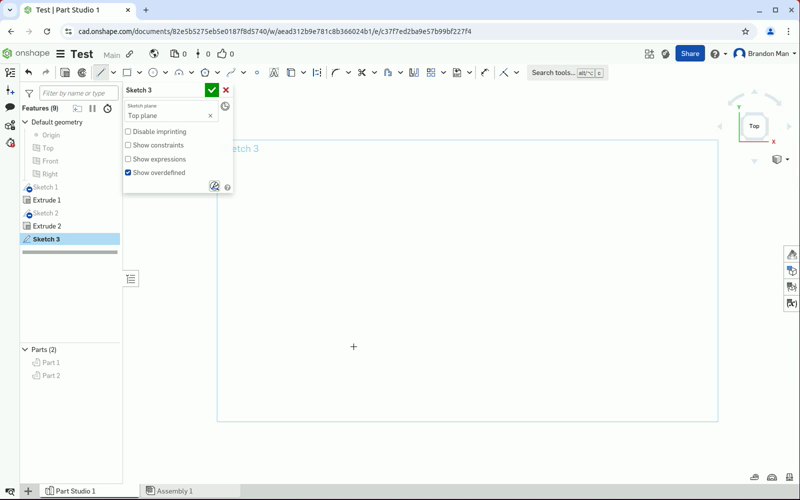
key_up(shift)
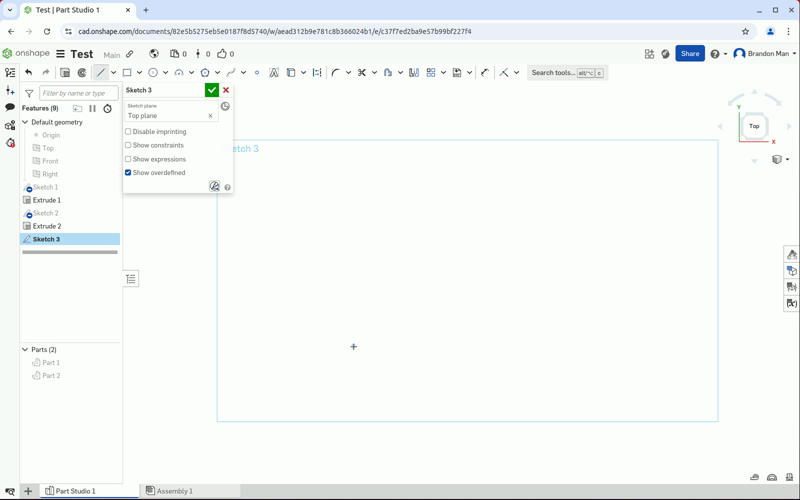
key_down(shift)
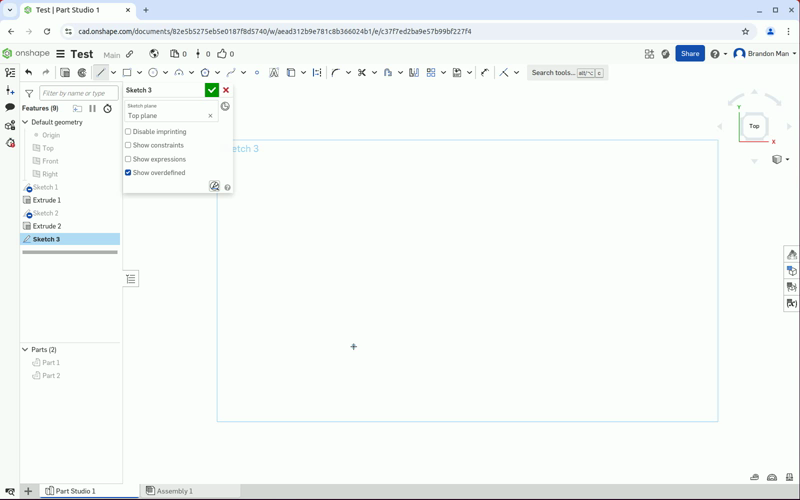
mouse_move(565, 346)
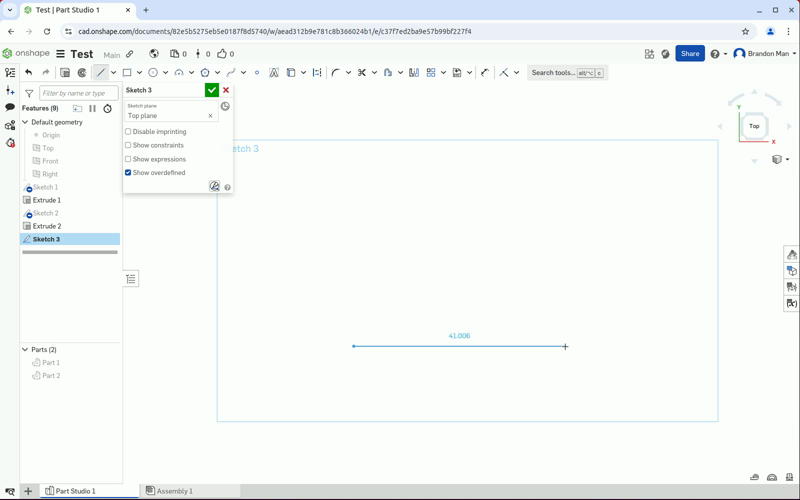
click(565, 346)
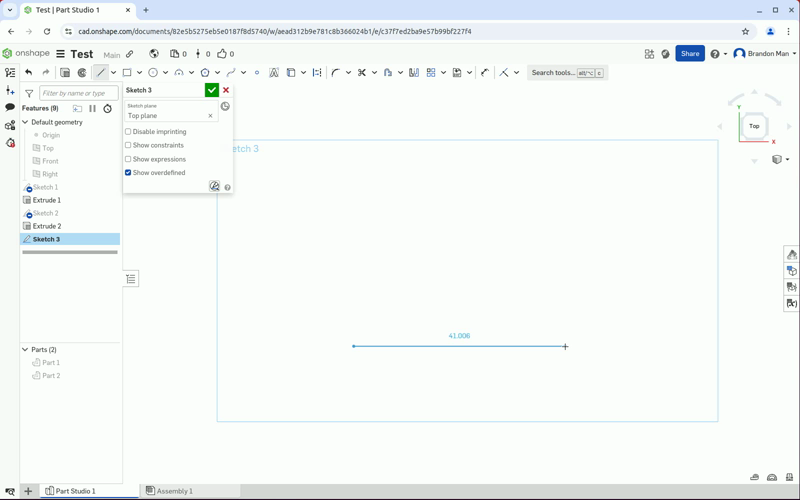
key_up(shift)
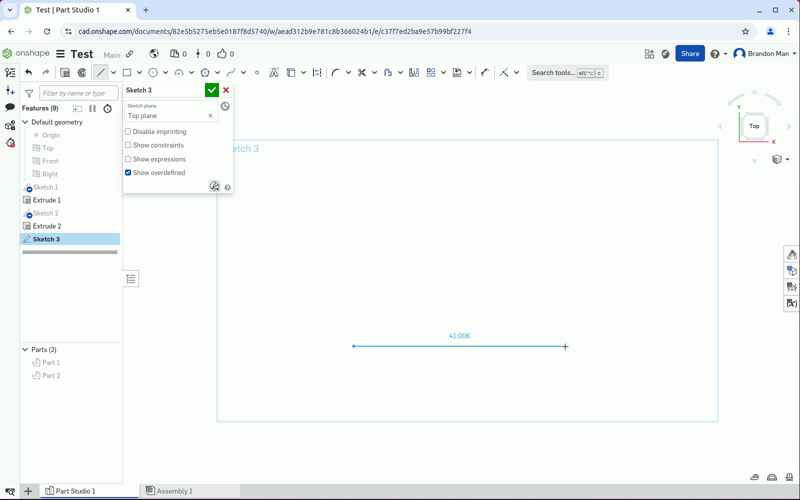
key_down(shift)
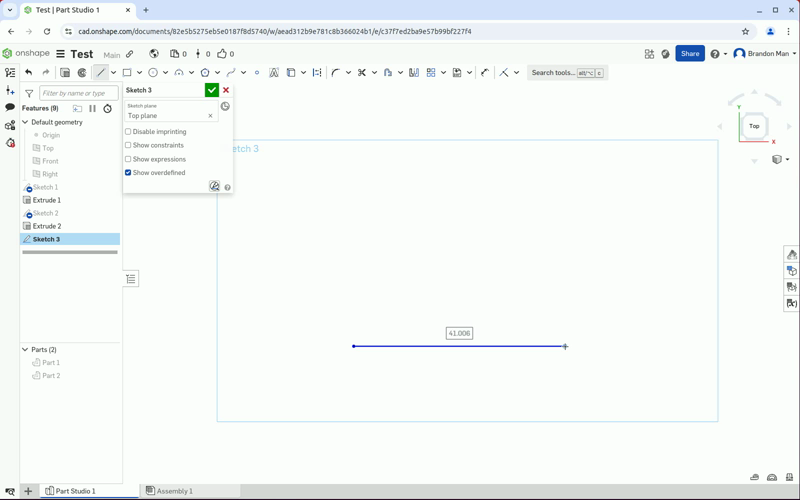
mouse_move(589, 346)
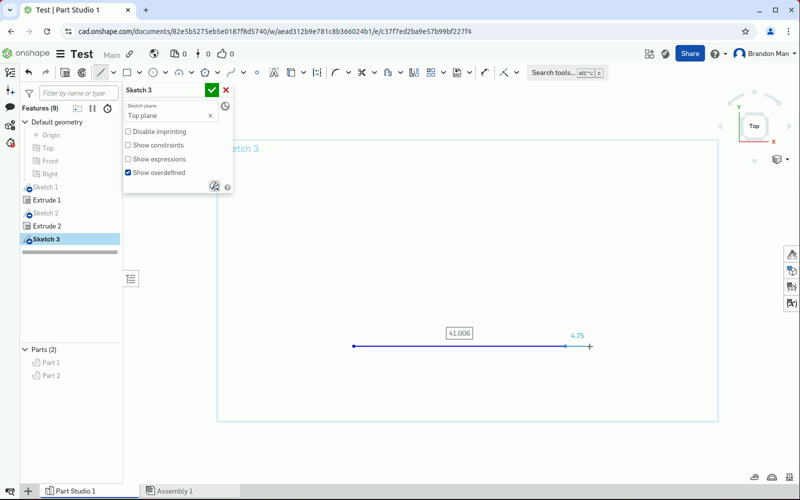
mouse_move(565, 315)
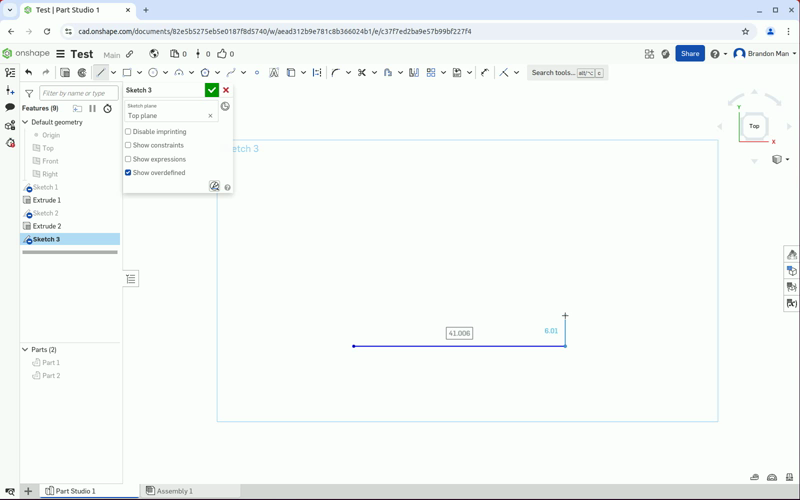
click(565, 315)
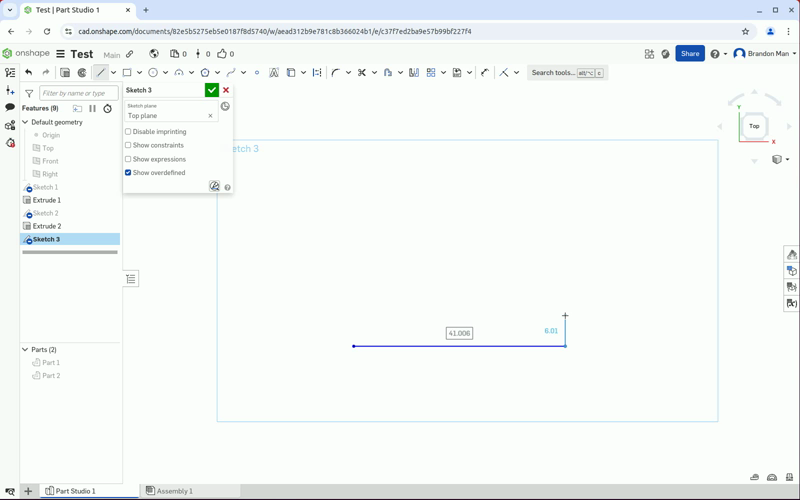
key_up(shift)
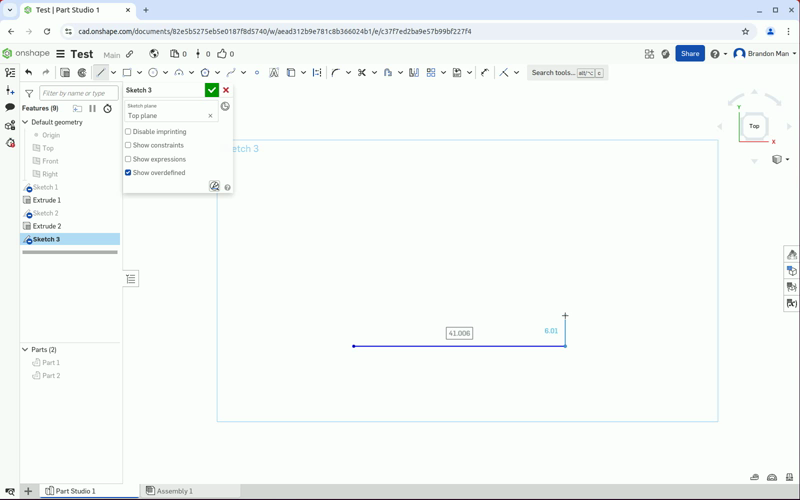
key_down(shift)
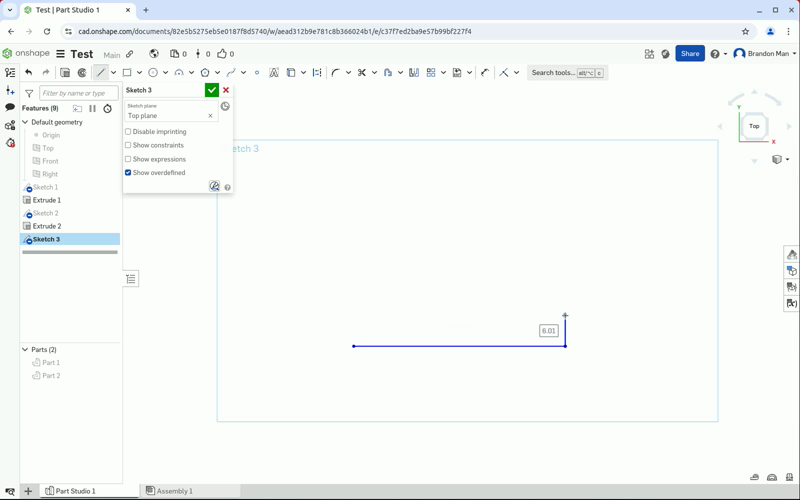
mouse_move(565, 250)
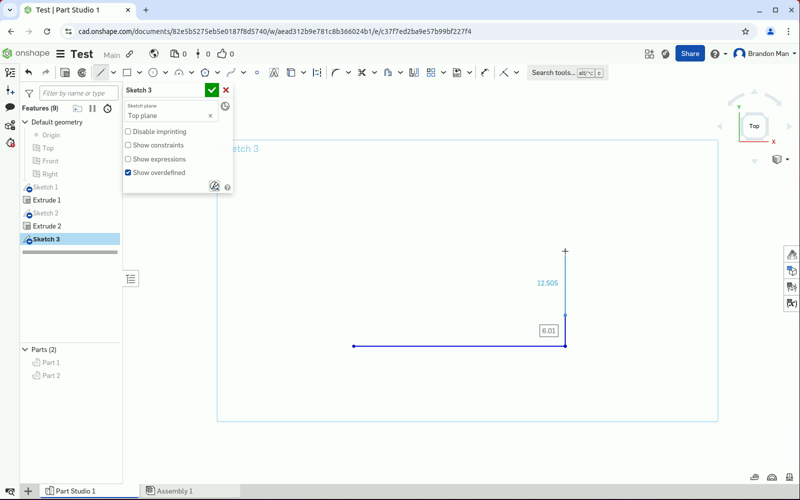
click(565, 250)
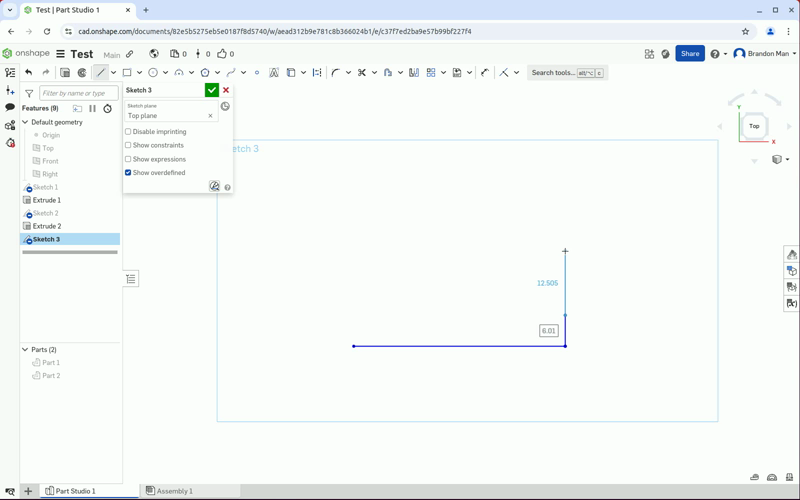
key_up(shift)
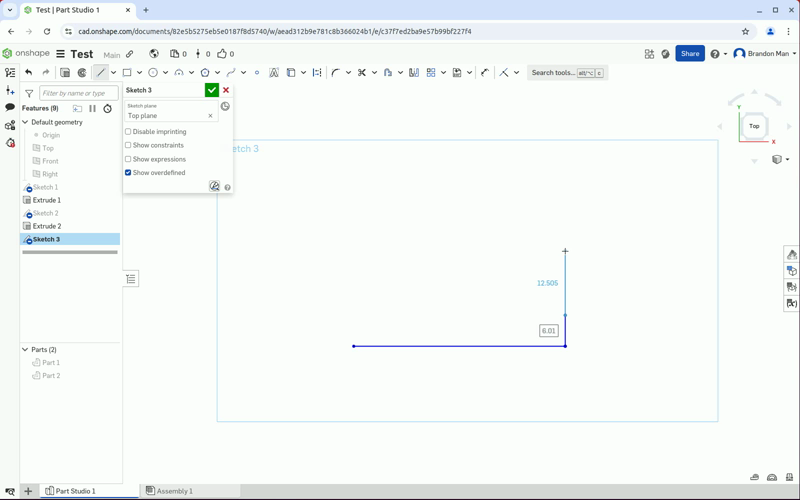
key_down(shift)
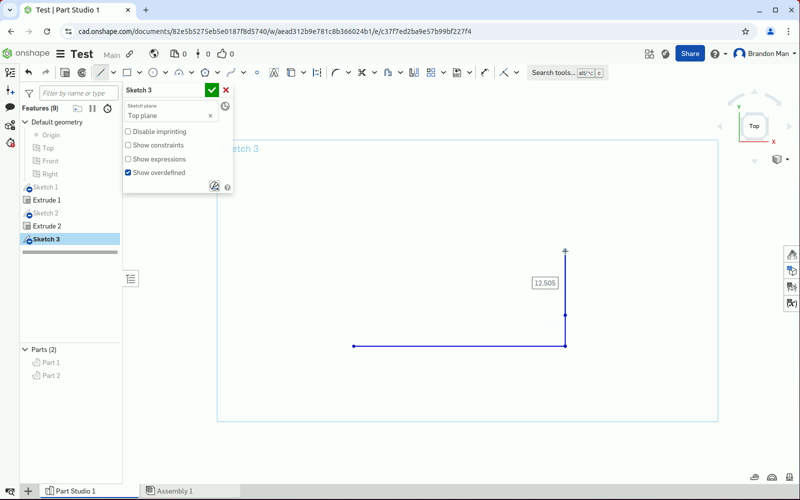
mouse_move(589, 250)
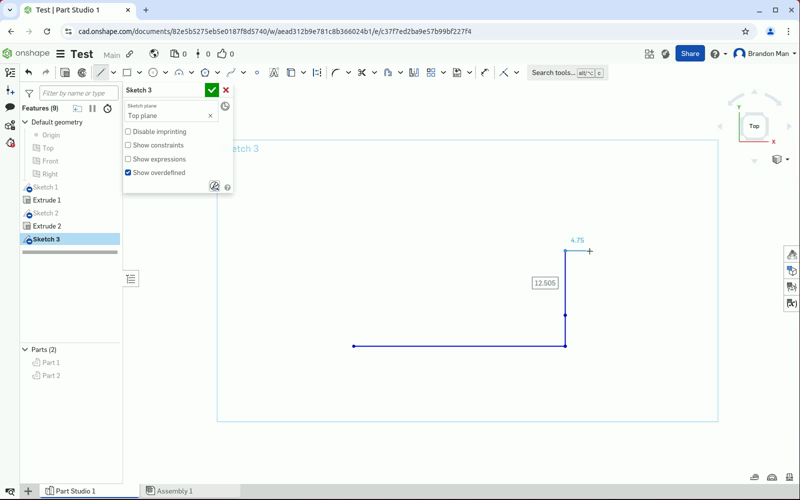
mouse_move(565, 219)
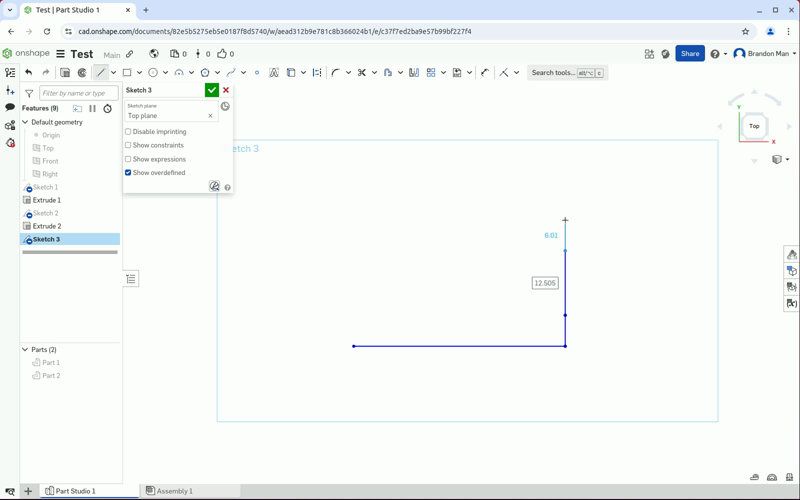
click(565, 219)
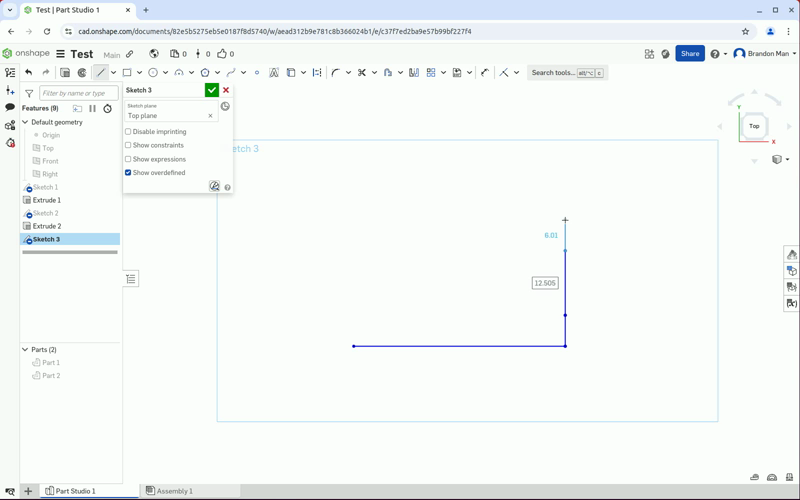
key_up(shift)
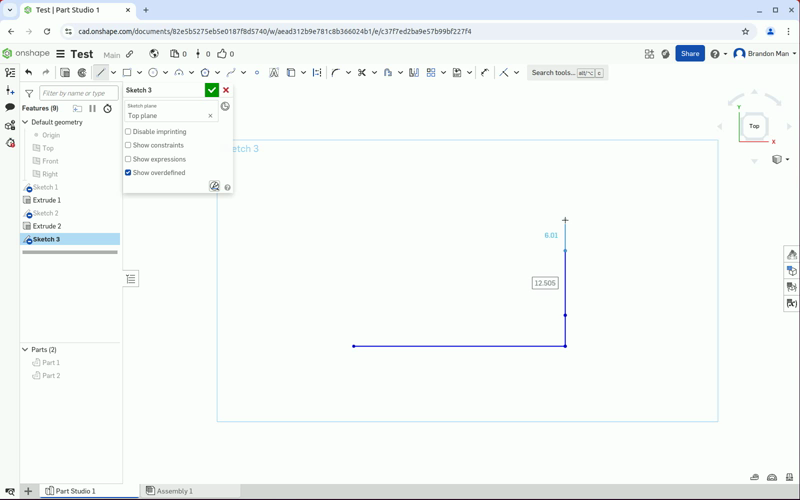
key_down(shift)
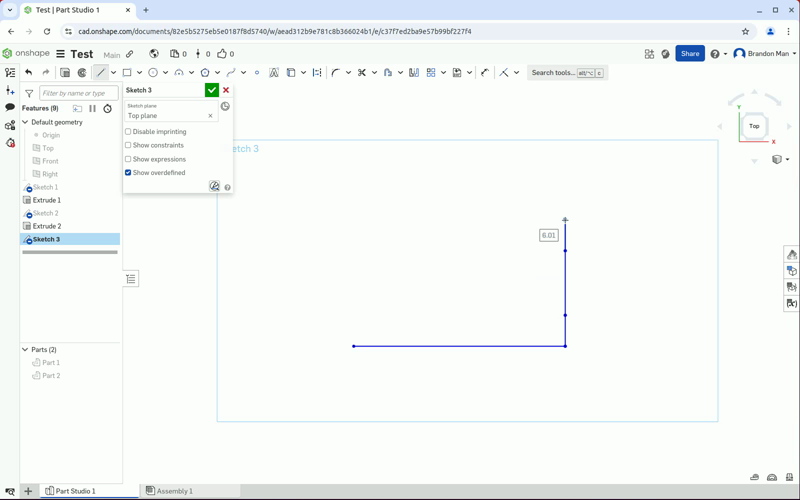
mouse_move(353, 219)
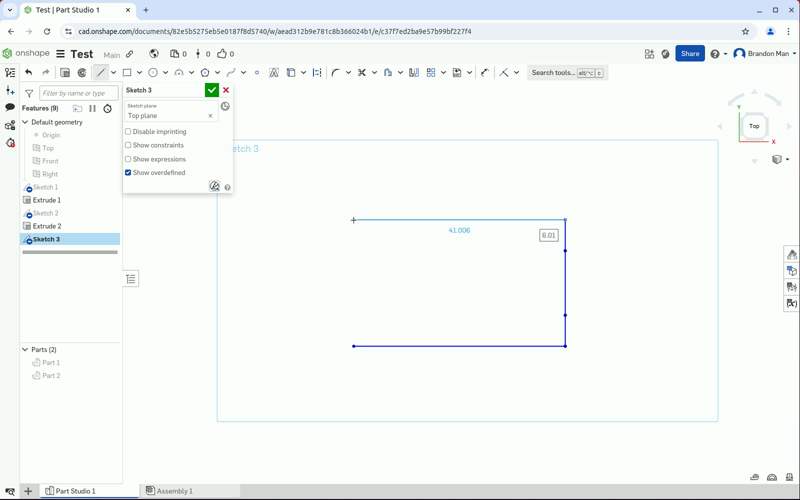
click(353, 219)
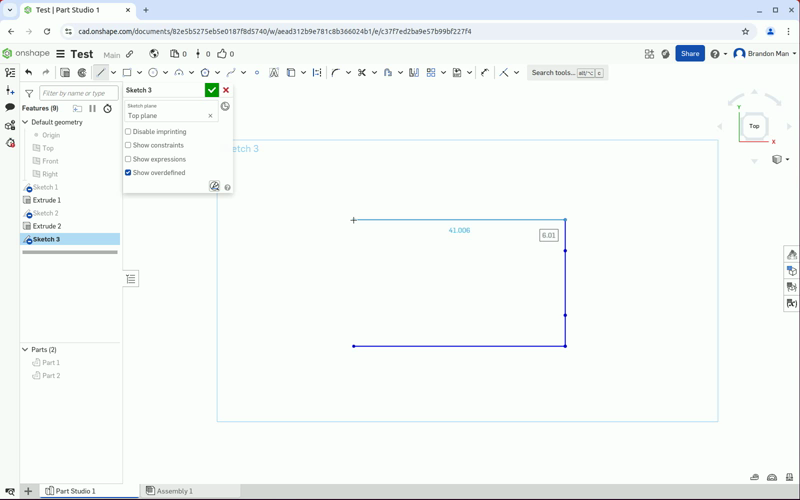
key_up(shift)
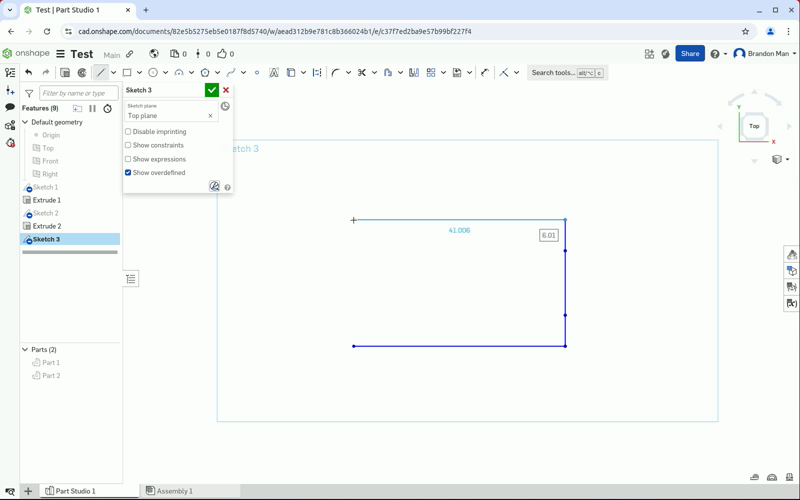
key_down(shift)
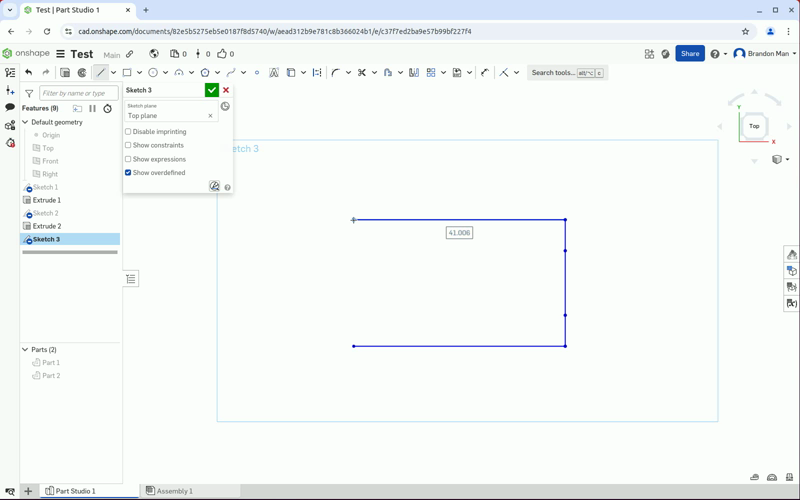
mouse_move(383, 219)
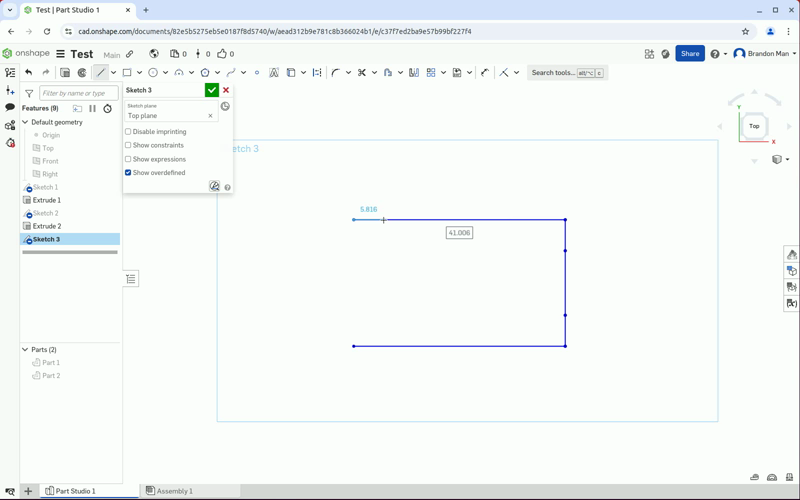
mouse_move(353, 250)
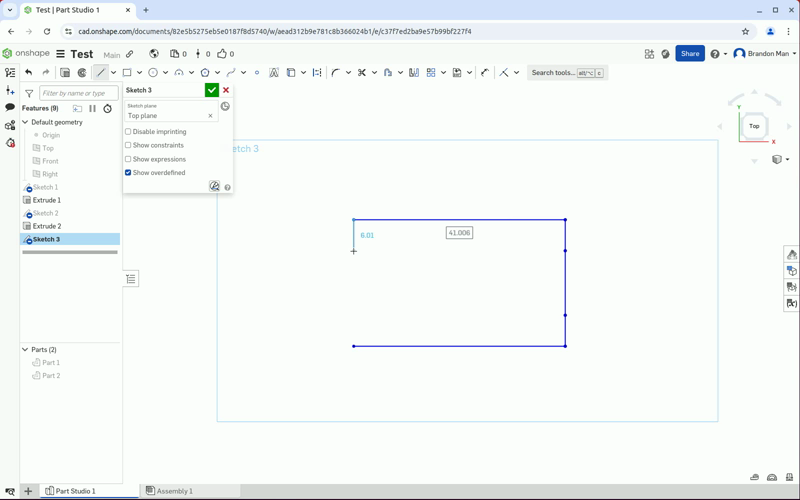
click(353, 250)
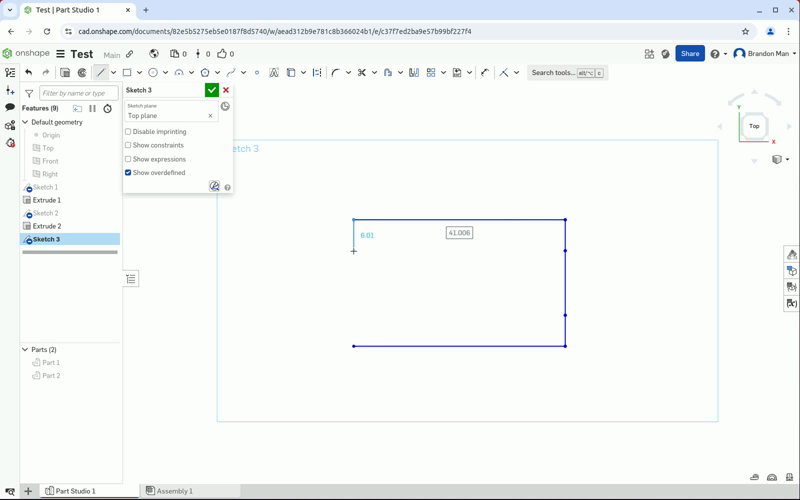
key_up(shift)
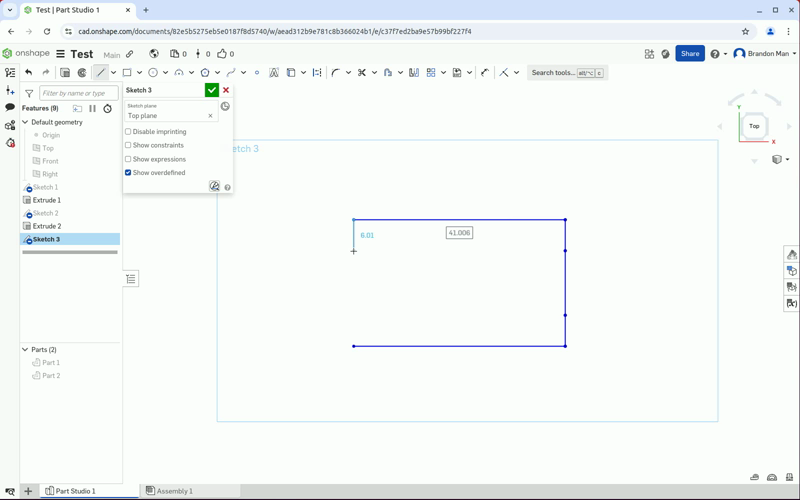
key_down(shift)
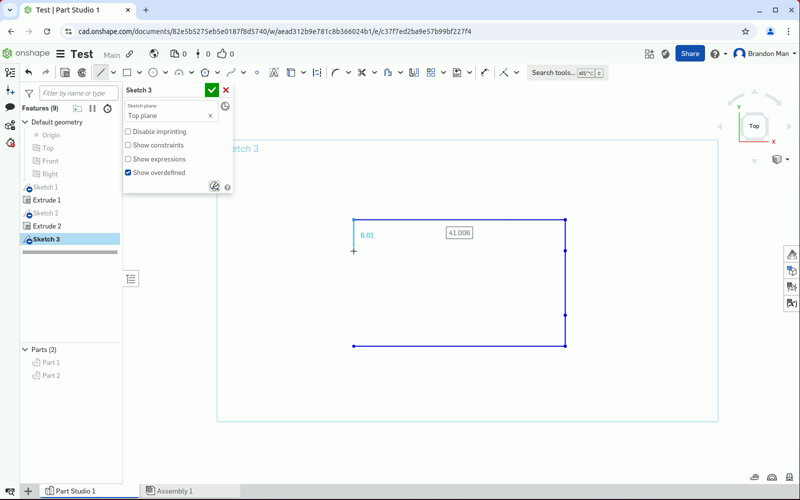
mouse_move(353, 315)
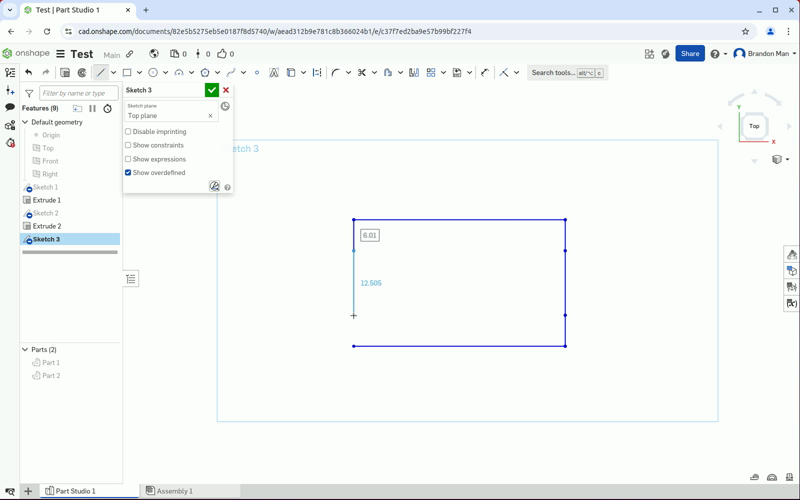
click(353, 315)
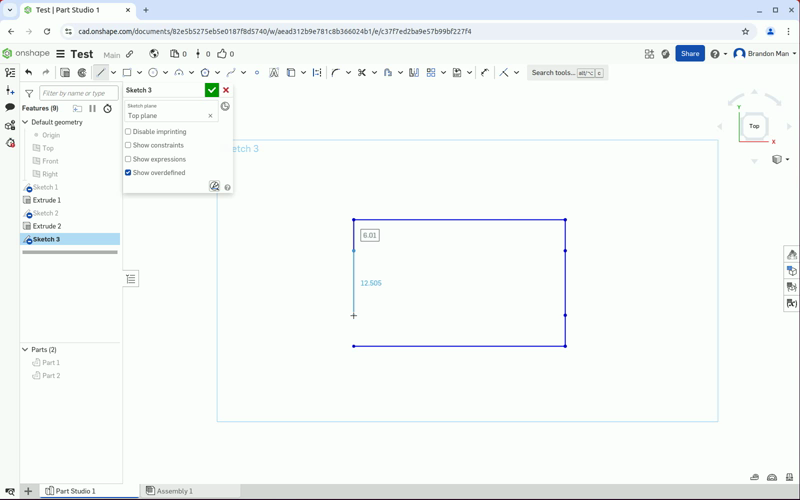
key_up(shift)
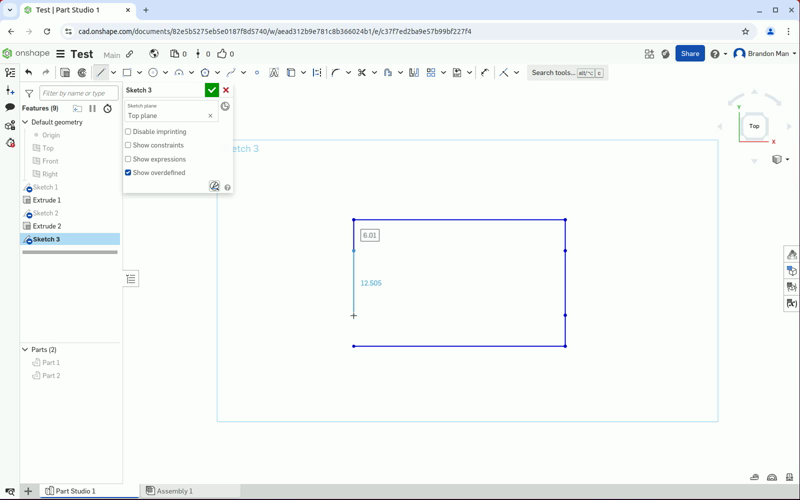
mouse_move(383, 315)
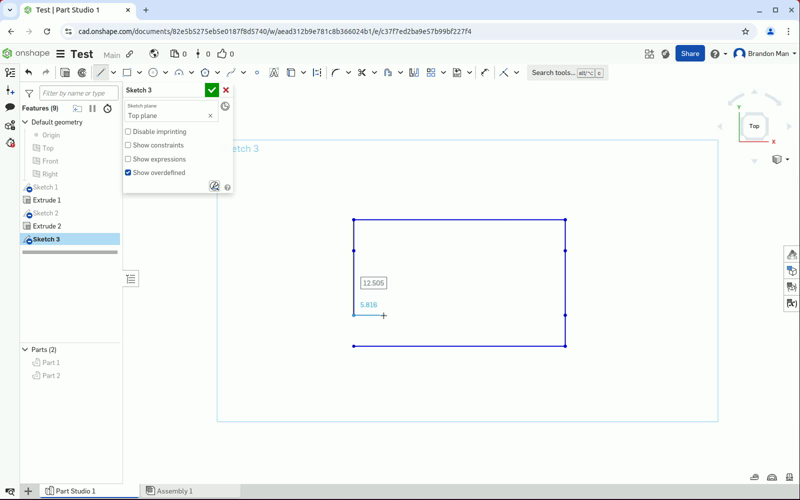
key_down(shift)
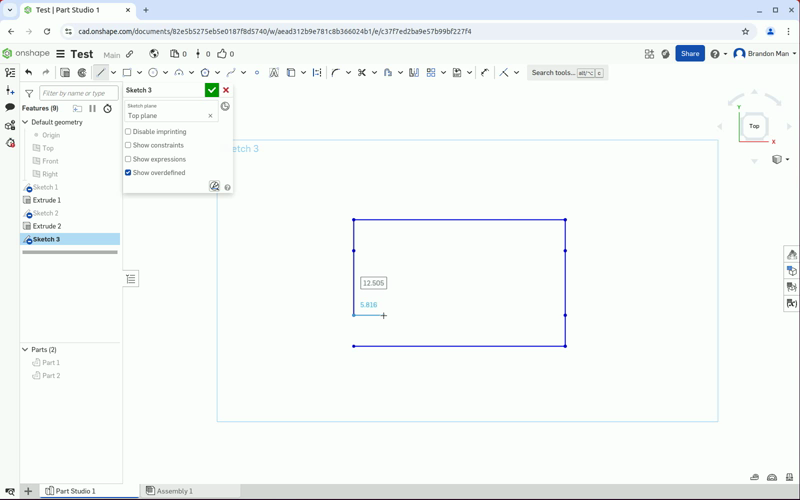
mouse_move(353, 346)
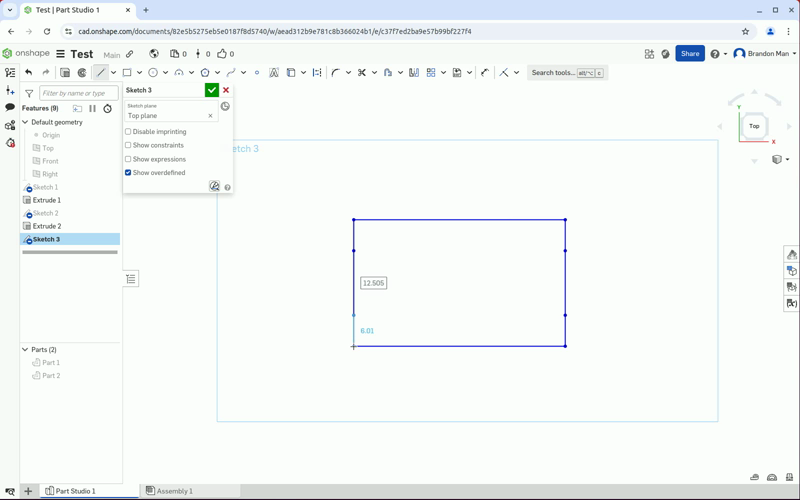
key_up(shift)
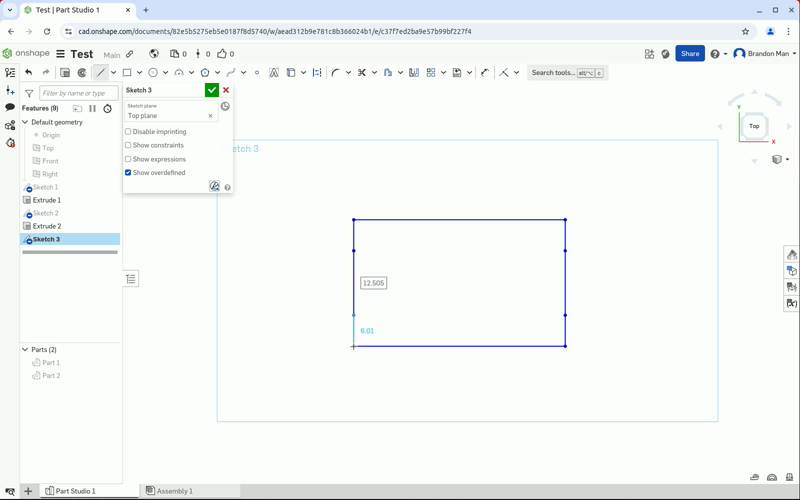
click(353, 346)
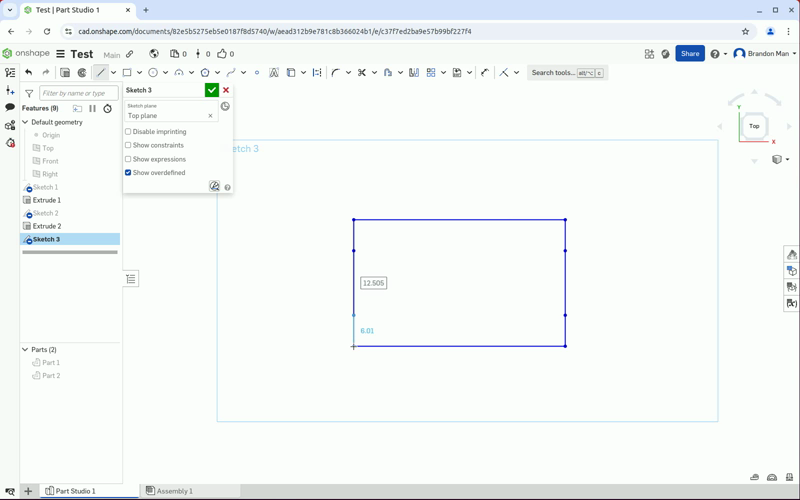
key(esc)
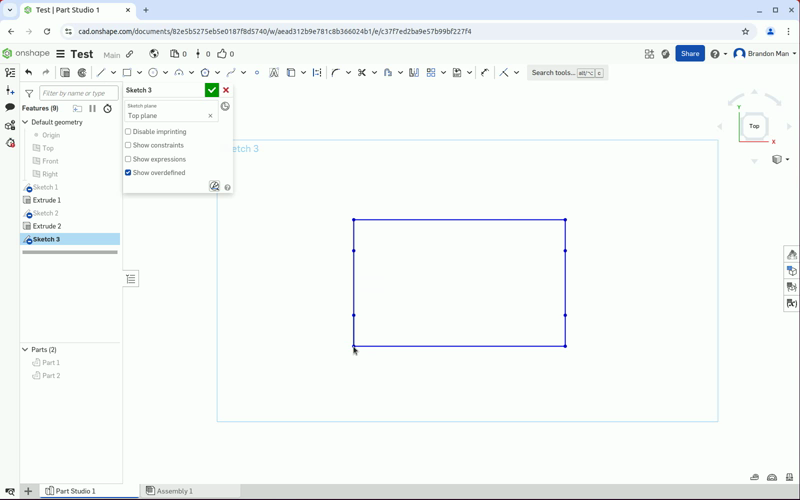
mouse_move(483, 250)
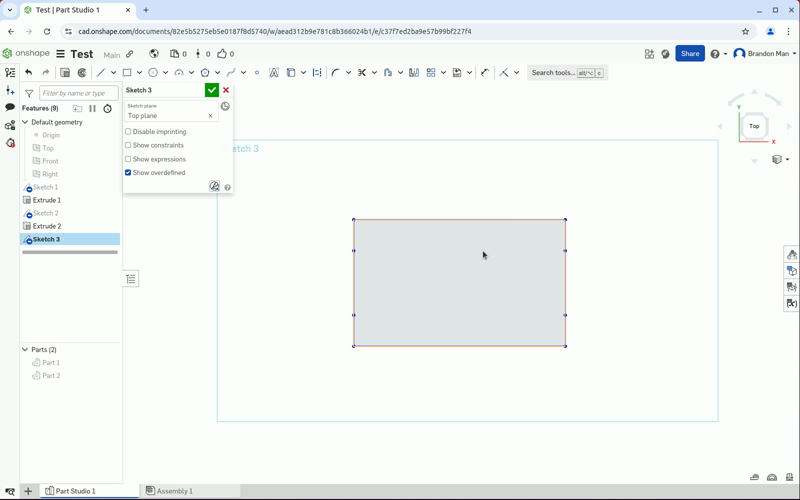
click(483, 250)
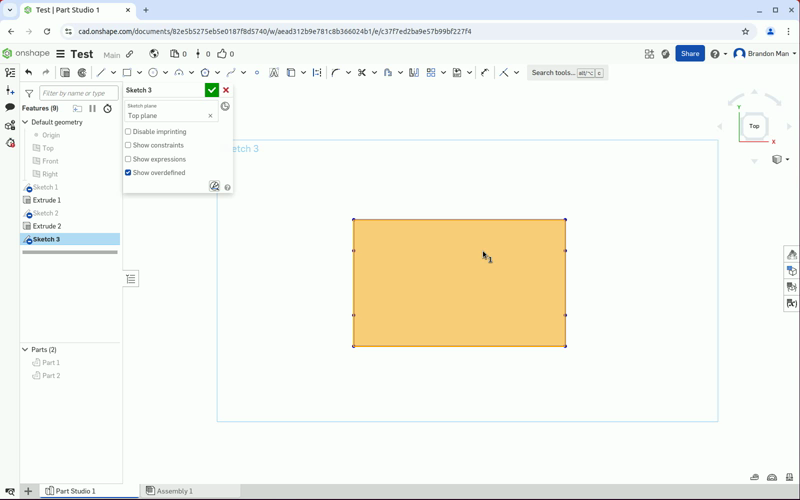
mouse_move(73, 352)
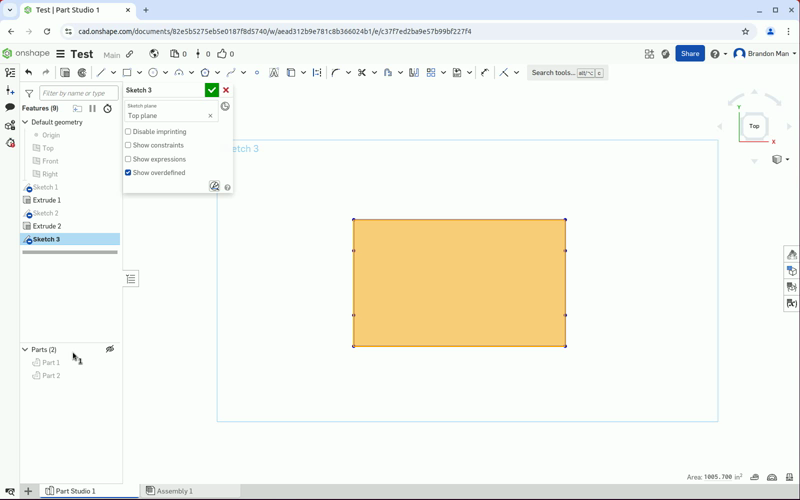
key(shift+y)
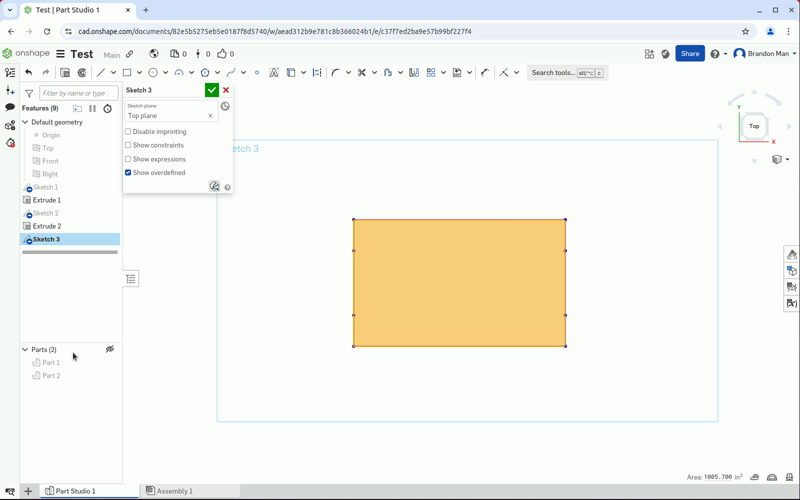
key(shift+e)
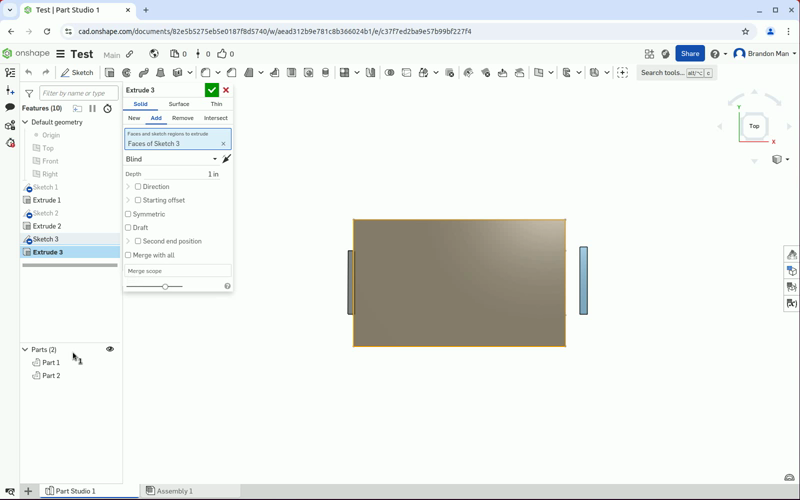
mouse_move(143, 106)
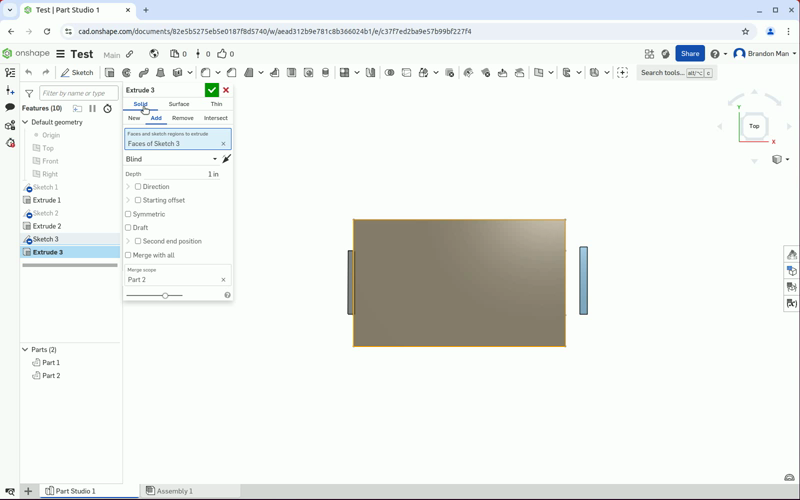
click(143, 106)
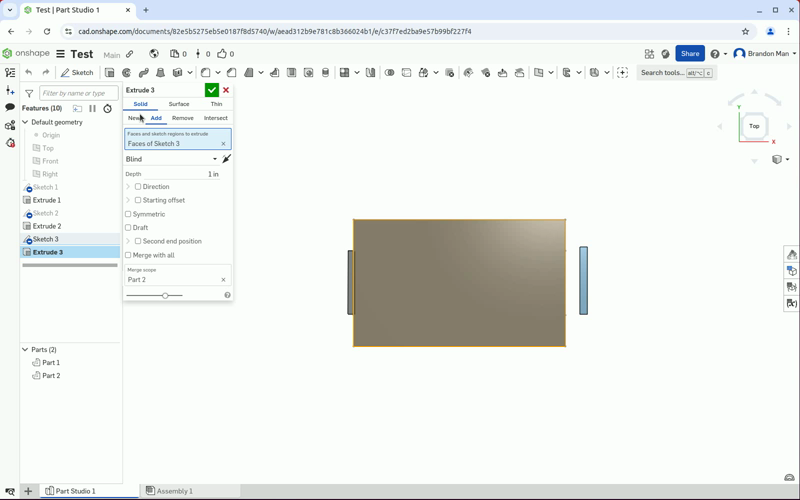
mouse_move(137, 120)
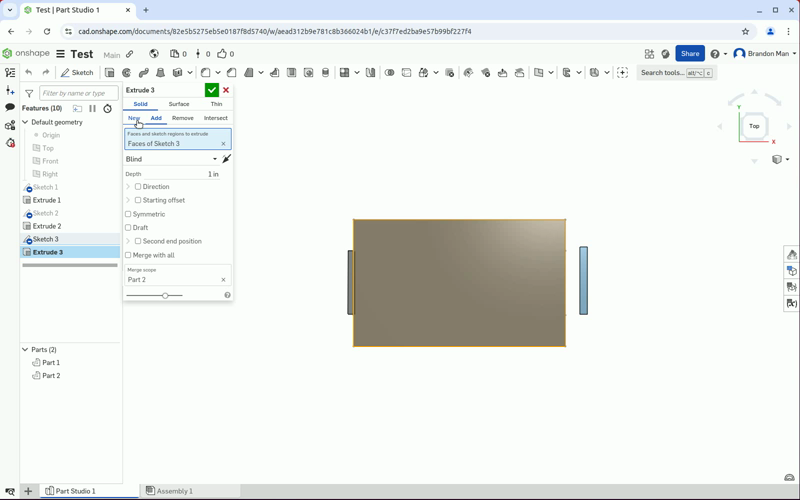
click(137, 120)
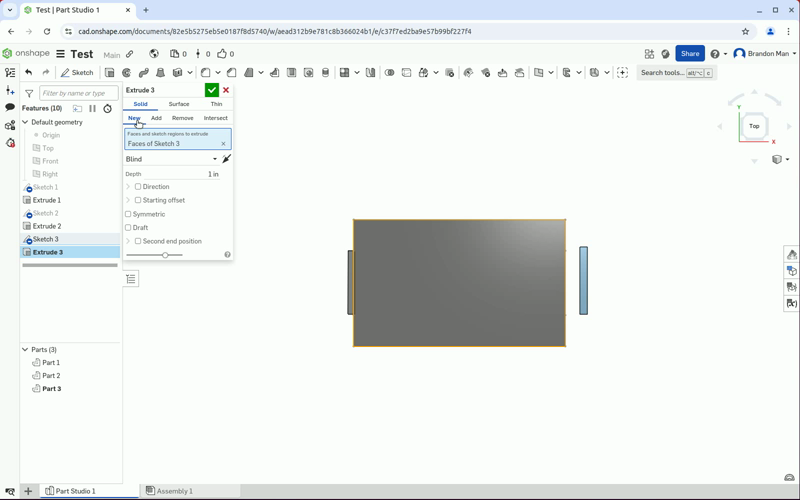
key(tab, 4)
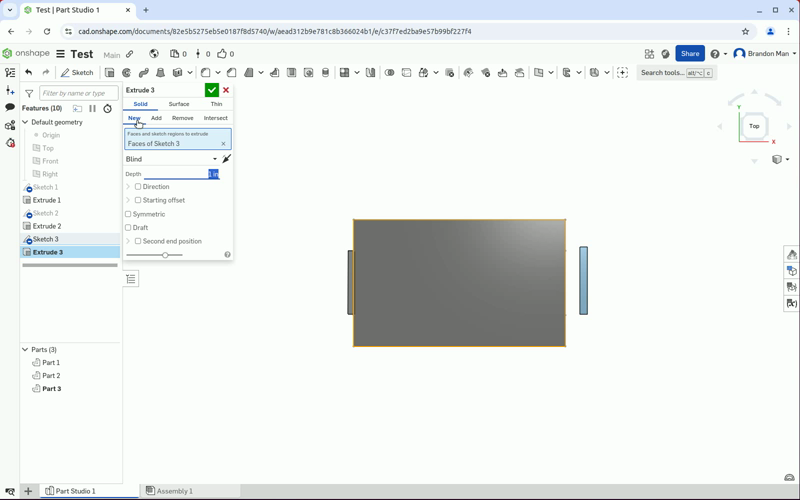
text(1.204)
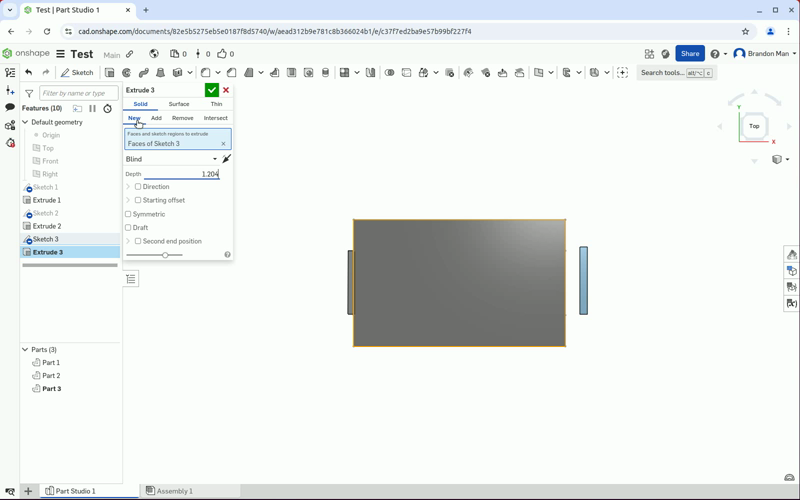
key(enter)
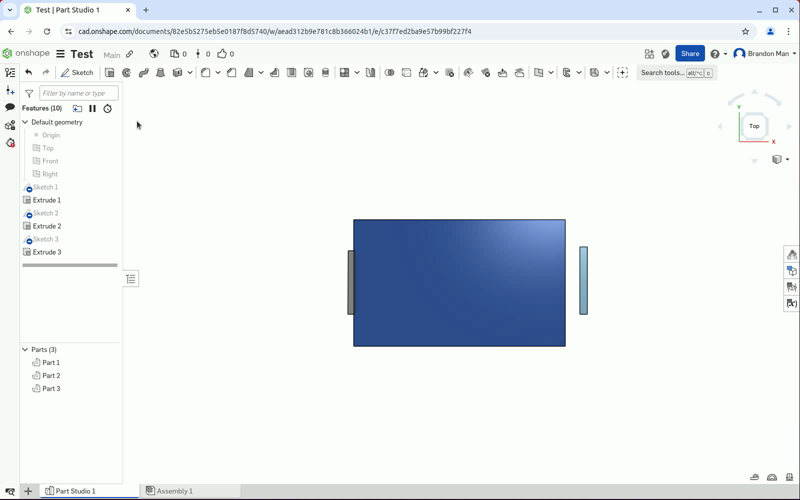
key(shift+h)
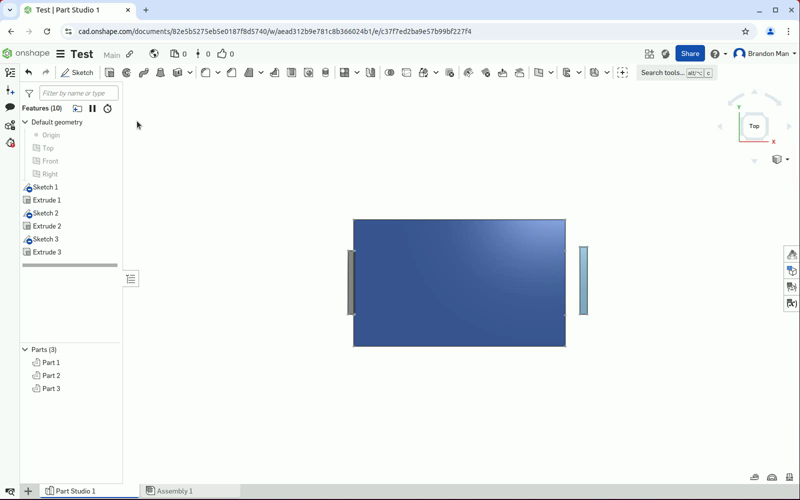
key(shift+h)
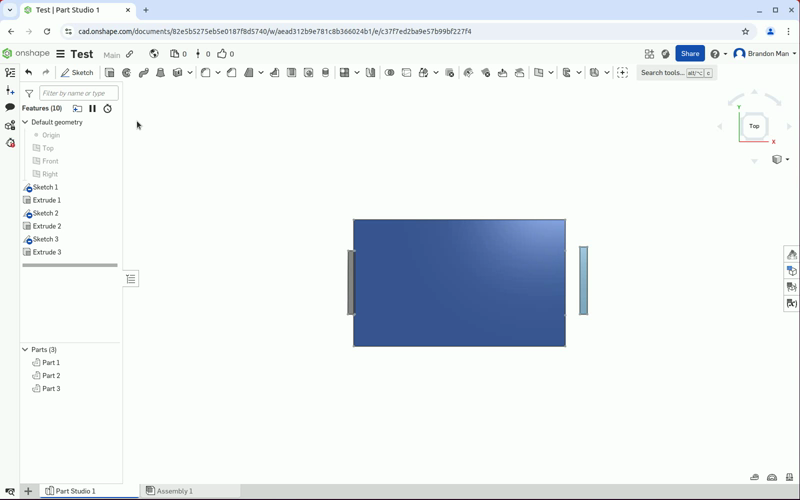
key(shift+7)
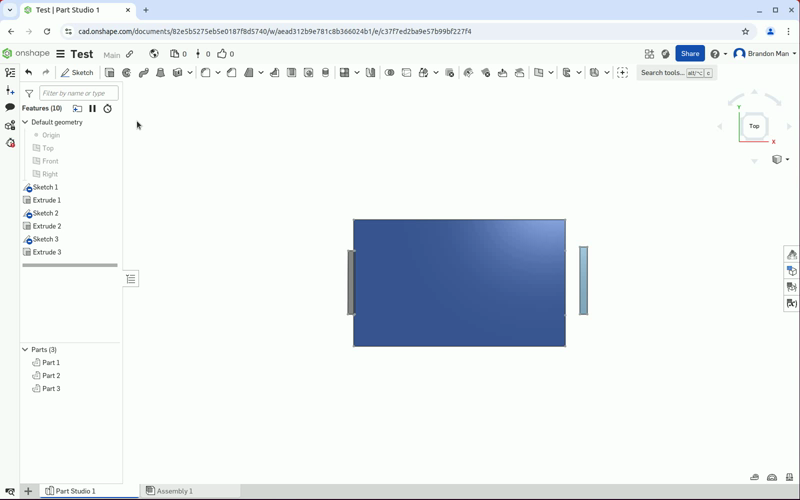
key(up, 3)
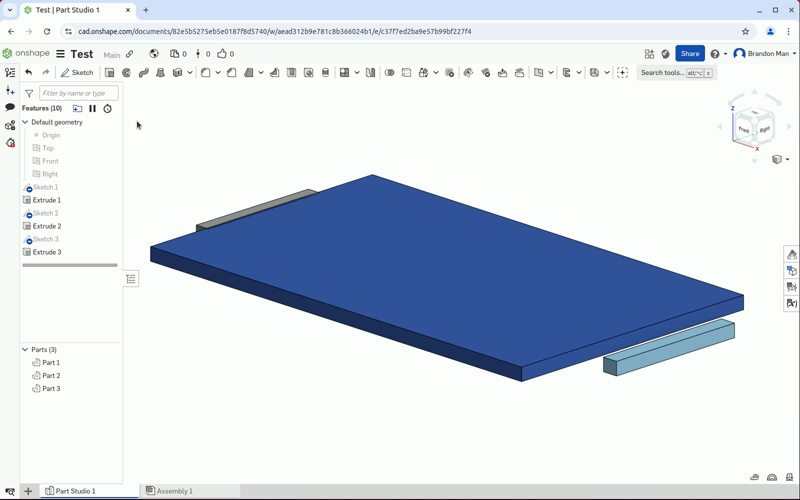
key(left, 3)
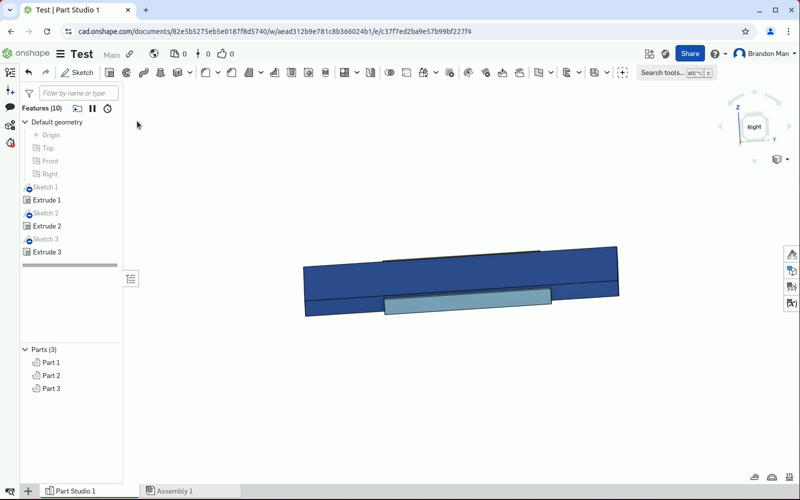
key(right, 3)
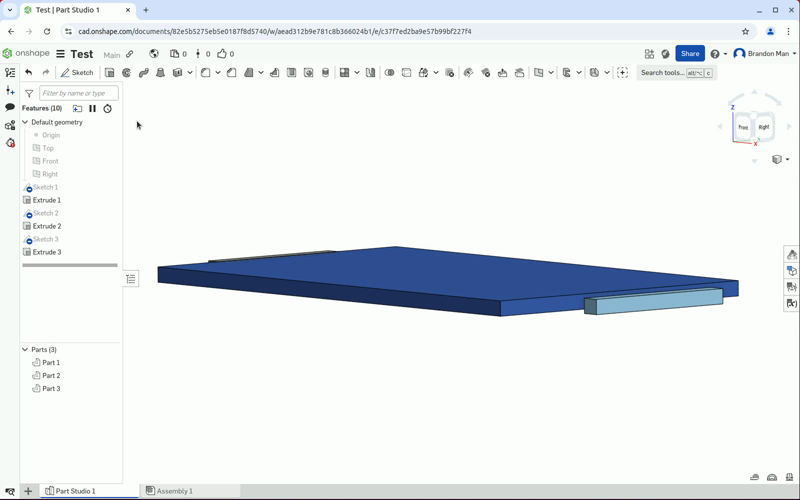
key(down, 3)
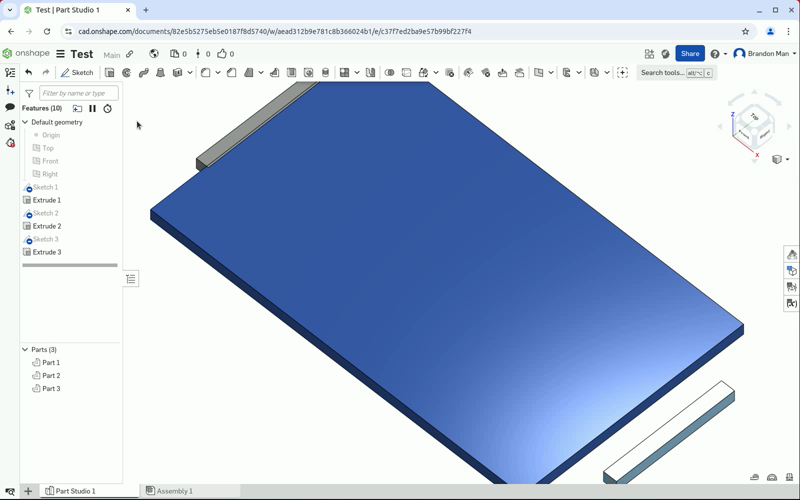
mouse_move(73, 189)
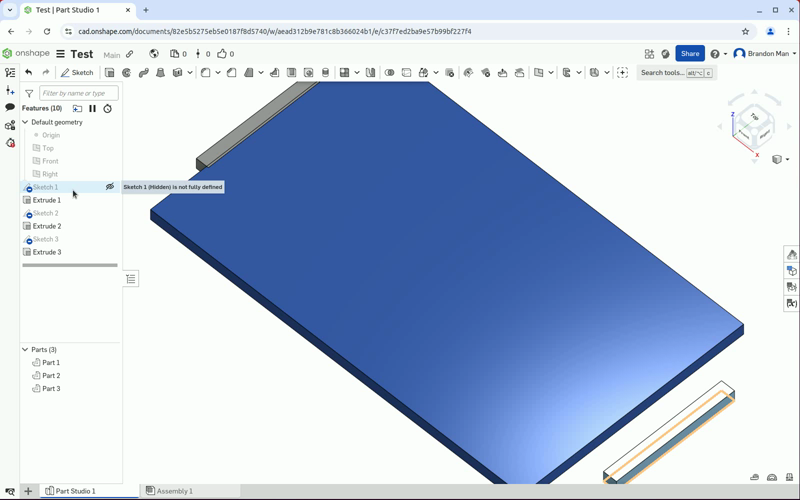
click(73, 189)